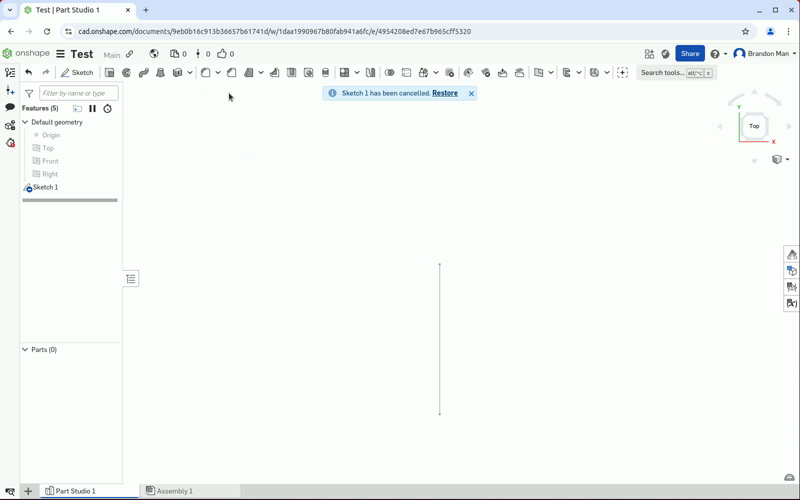
key(shift+h)
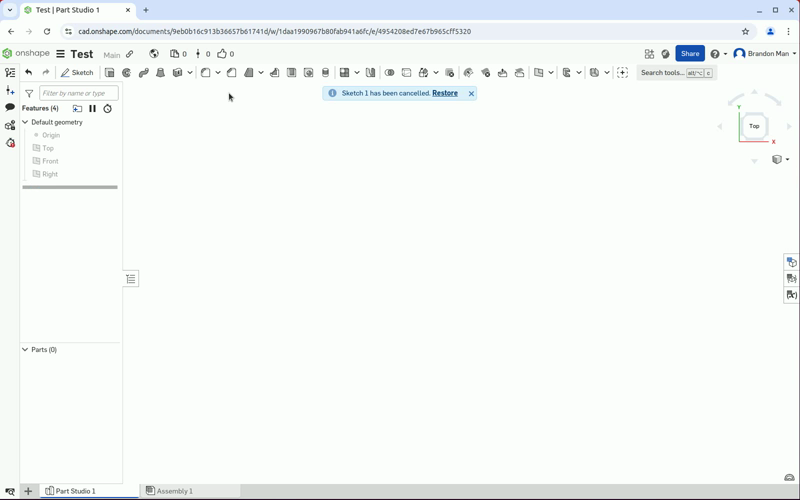
mouse_move(541, 75)
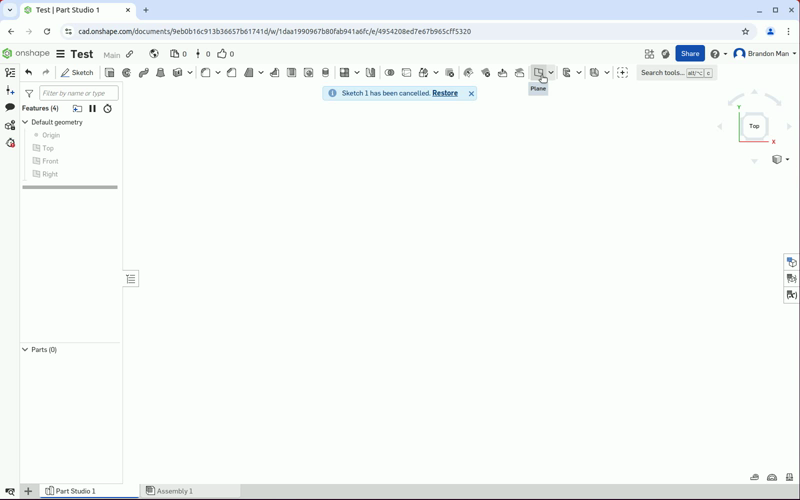
click(541, 75)
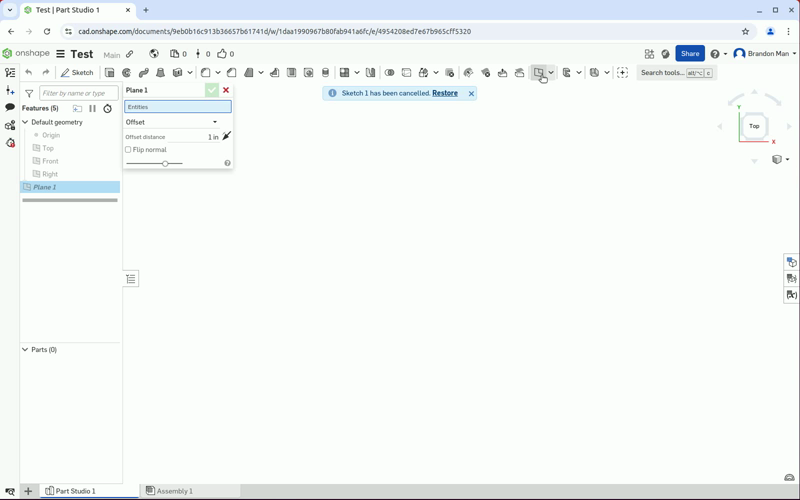
mouse_move(73, 150)
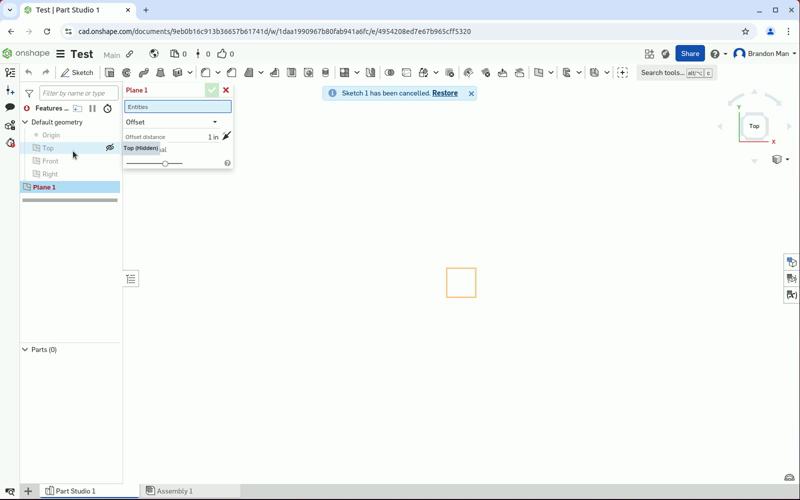
click(73, 150)
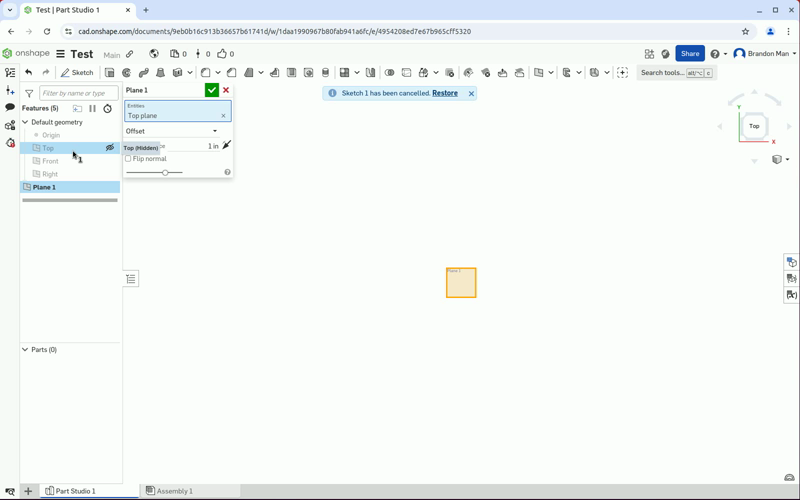
key(tab, 2)
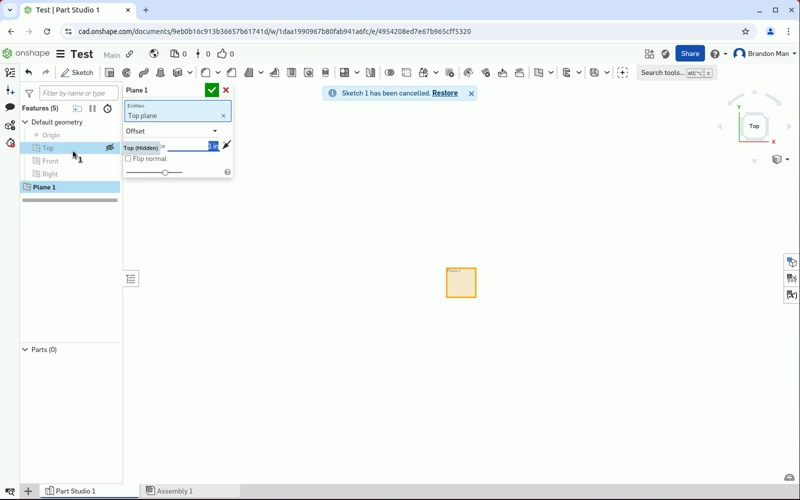
text(18.302)
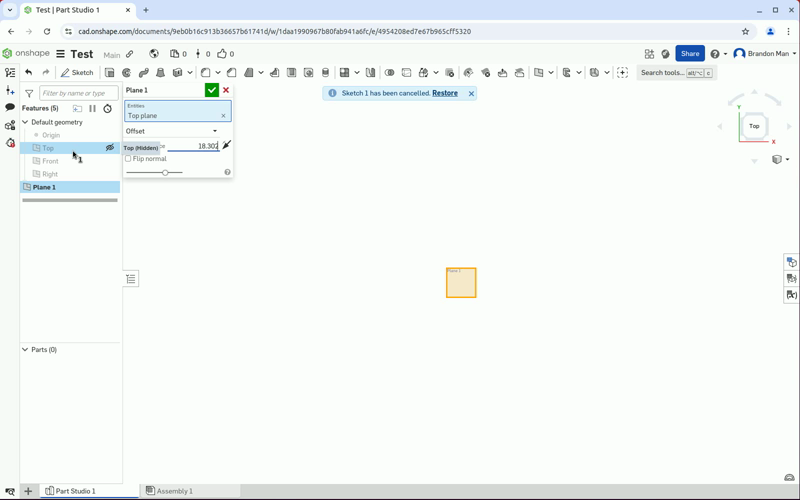
key(enter, 2)
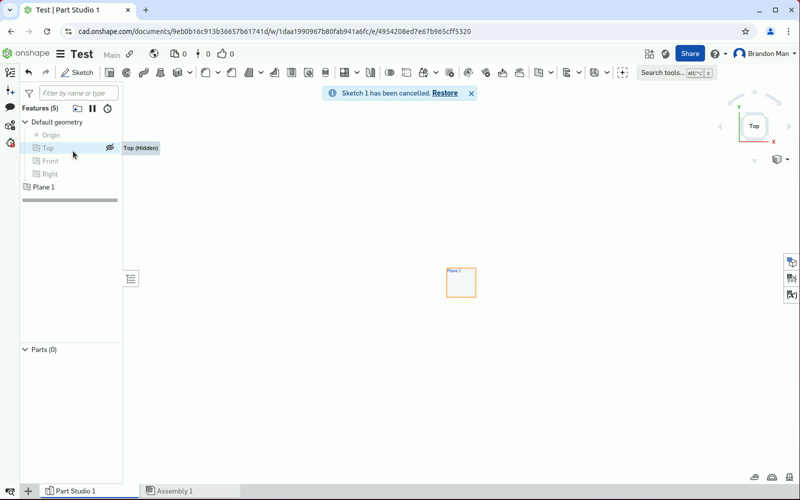
key(shift+s)
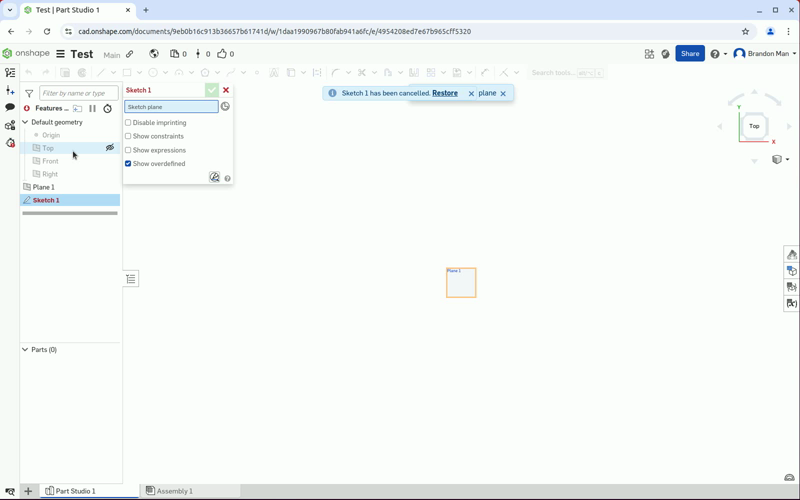
mouse_move(73, 189)
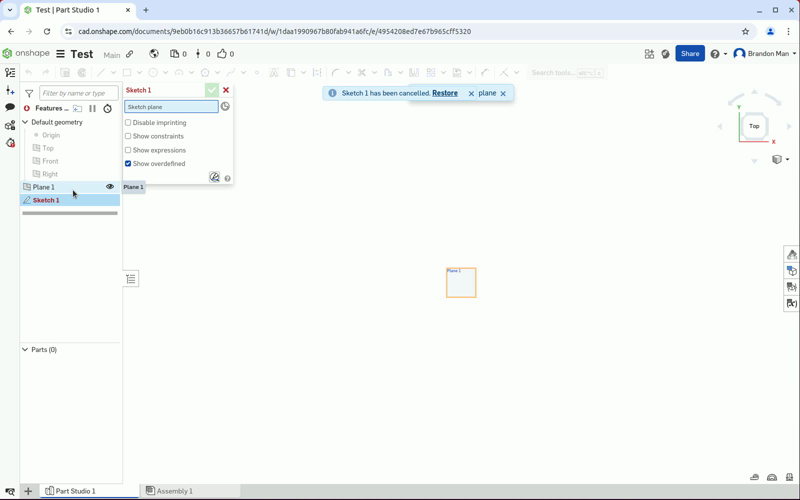
click(73, 189)
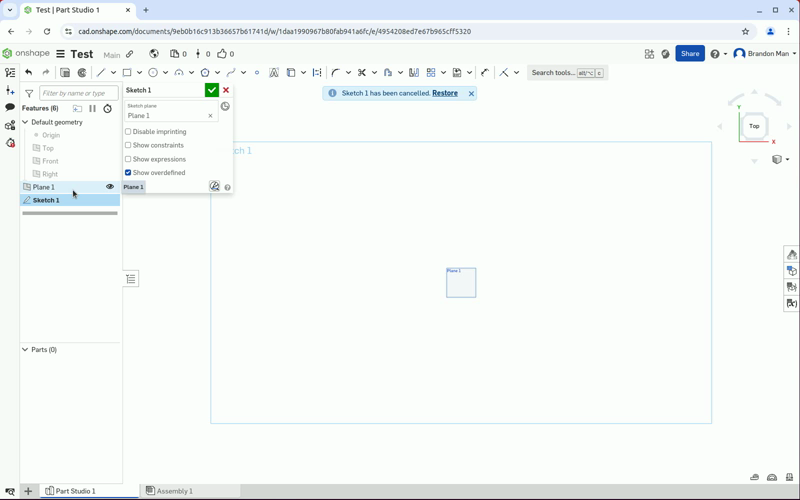
mouse_move(73, 352)
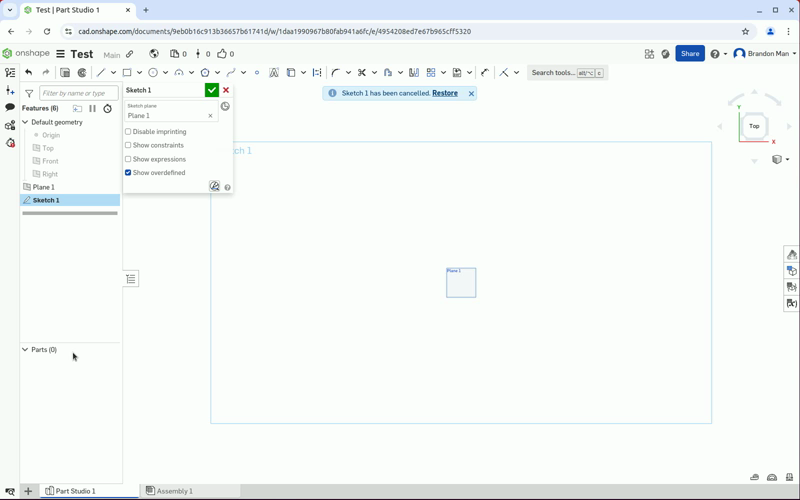
key(y)
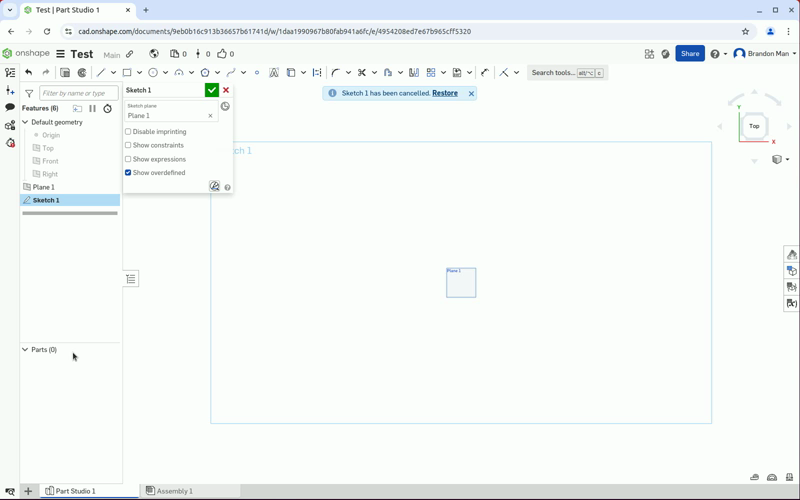
key(l)
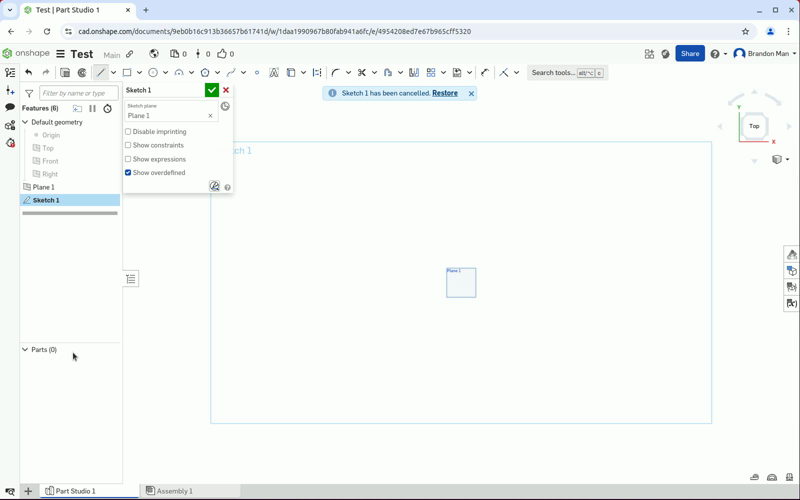
key_down(shift)
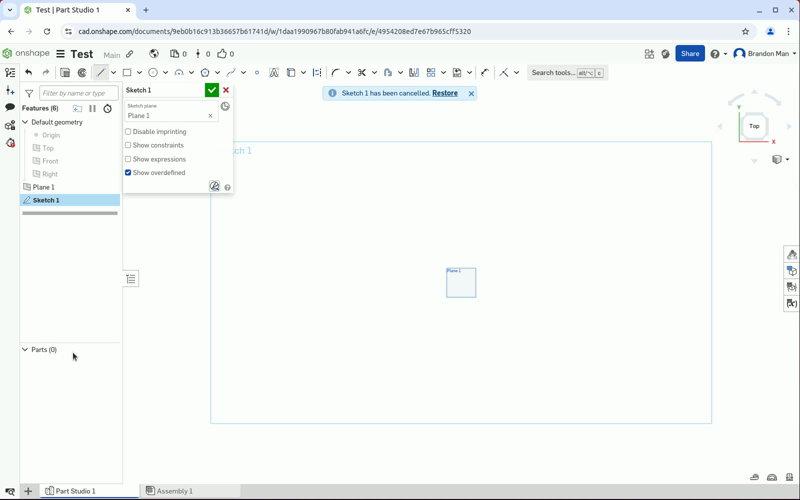
mouse_move(459, 343)
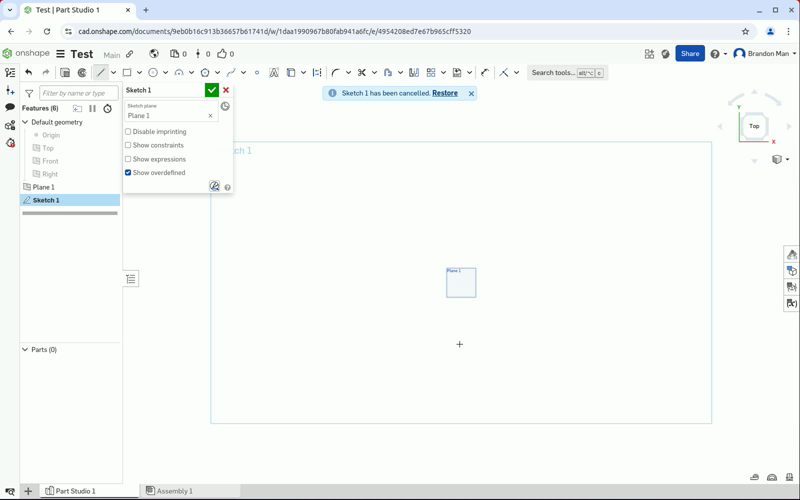
click(459, 343)
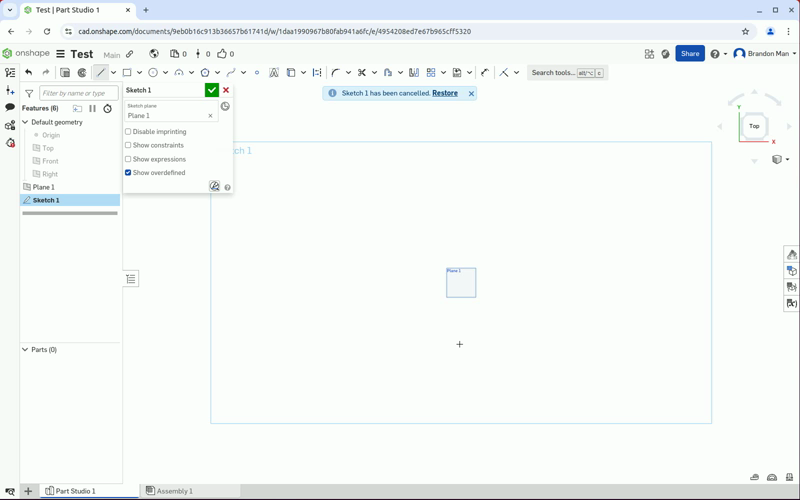
key_up(shift)
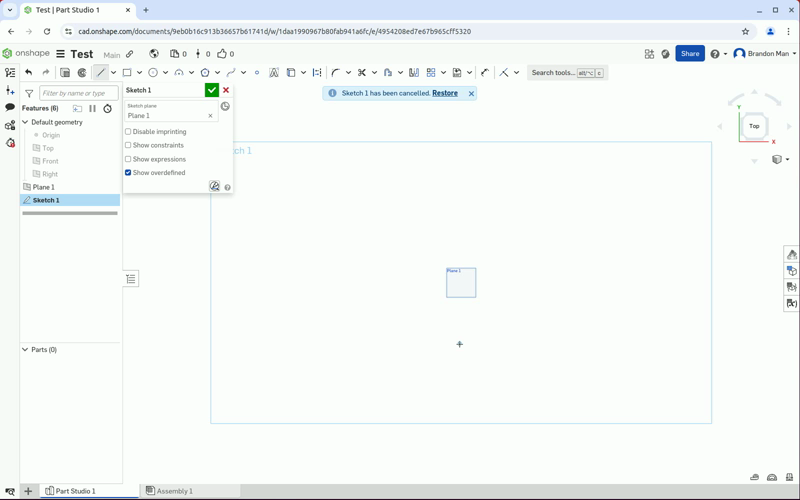
key_down(shift)
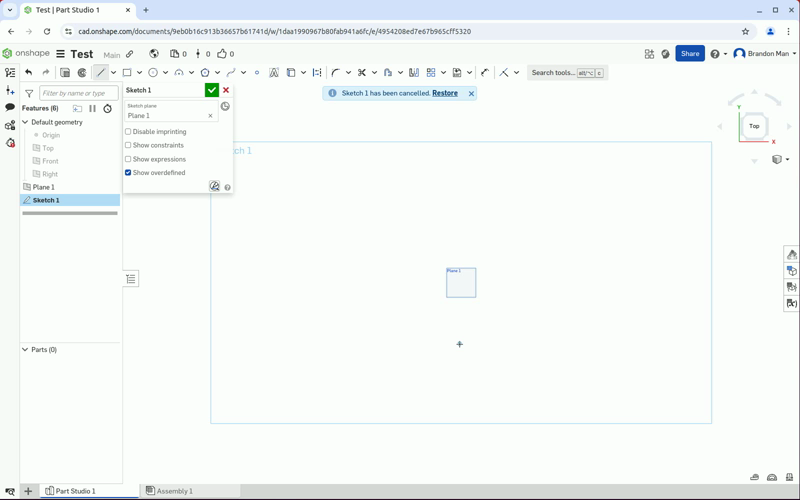
mouse_move(489, 343)
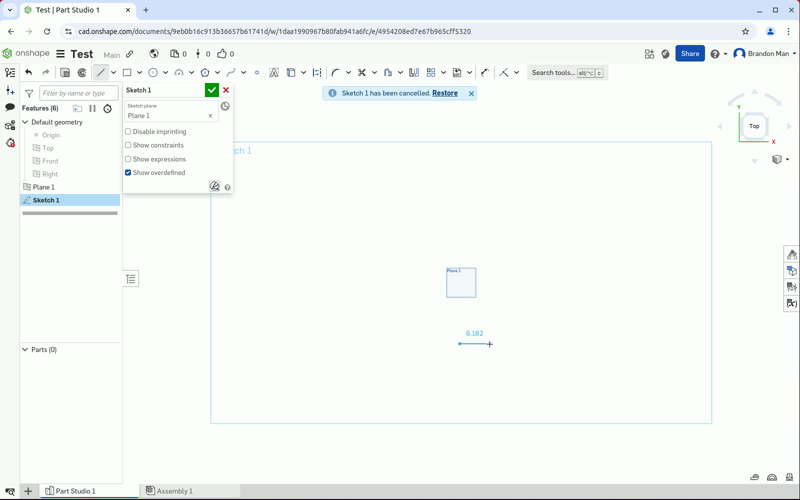
mouse_move(463, 343)
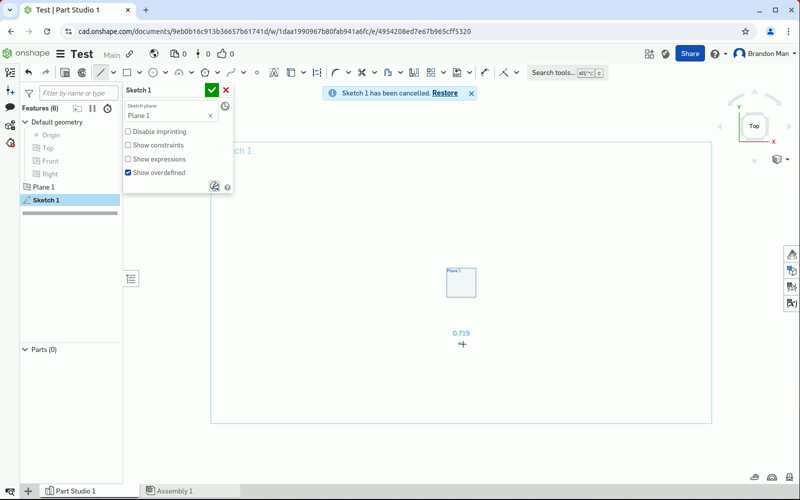
scroll(6)
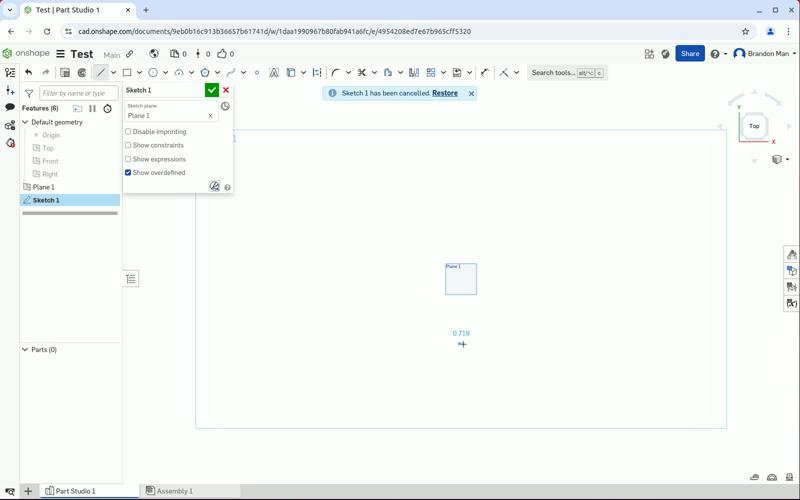
scroll(6)
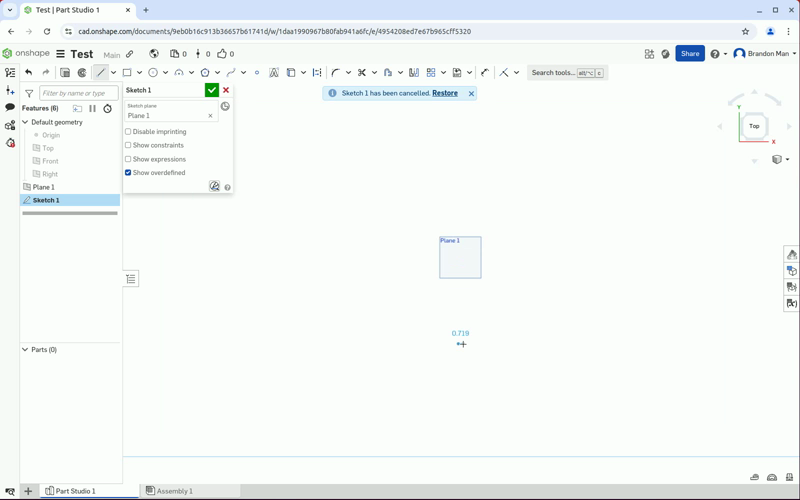
scroll(6)
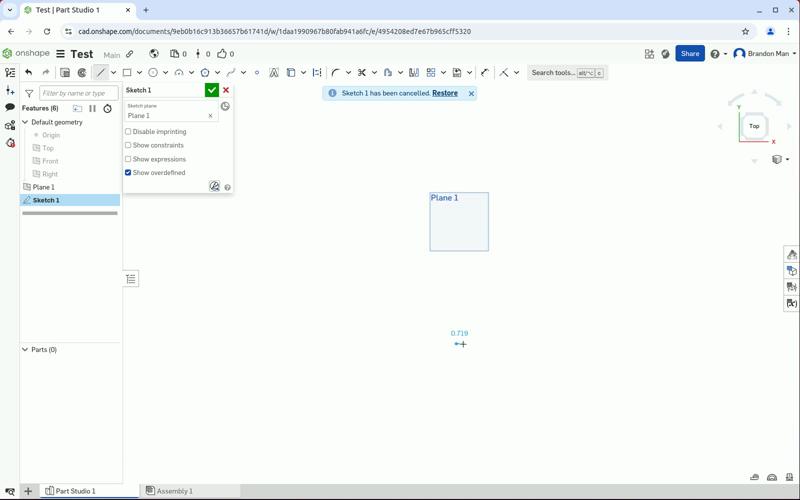
scroll(6)
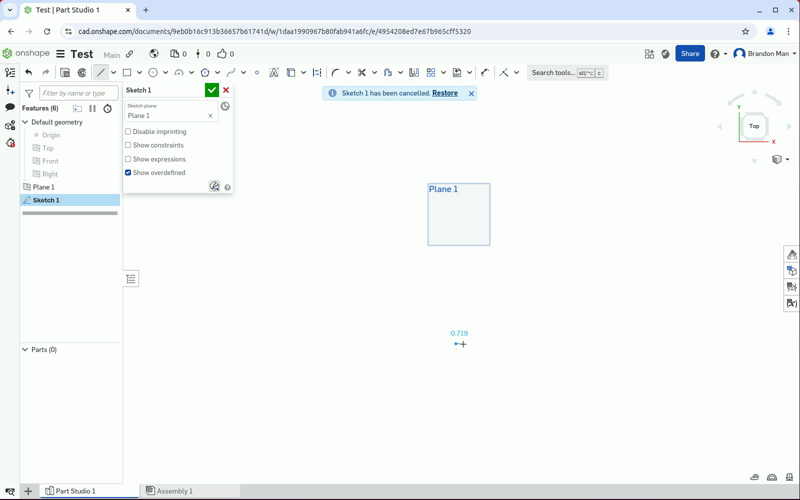
scroll(6)
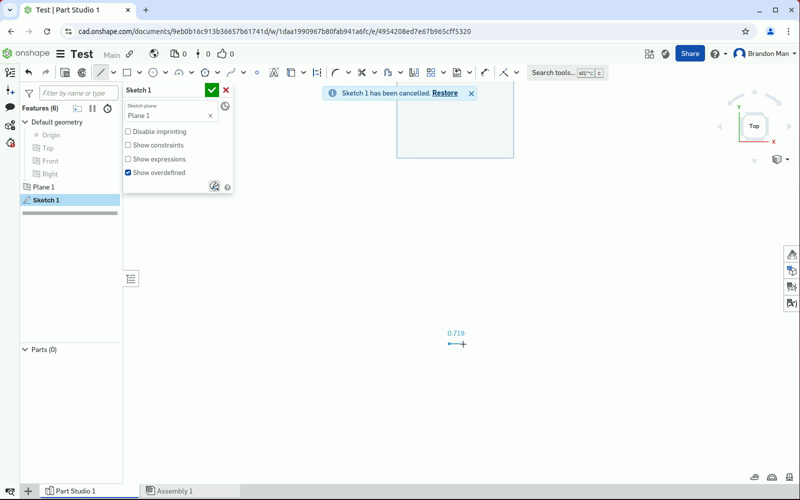
scroll(6)
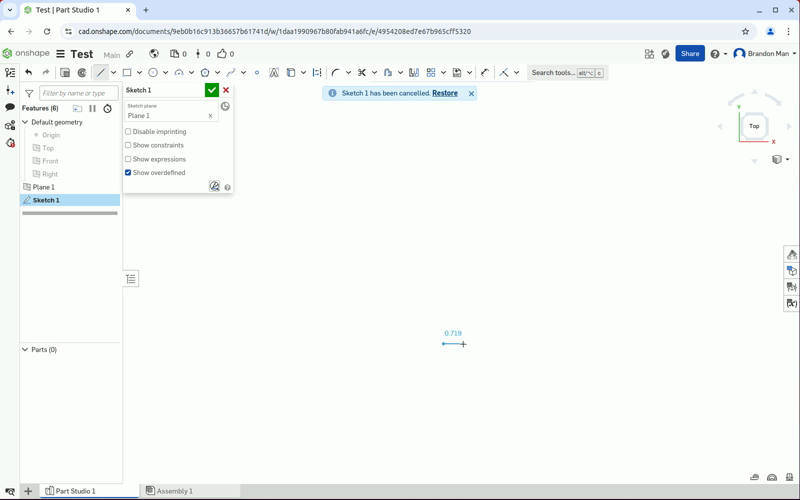
scroll(6)
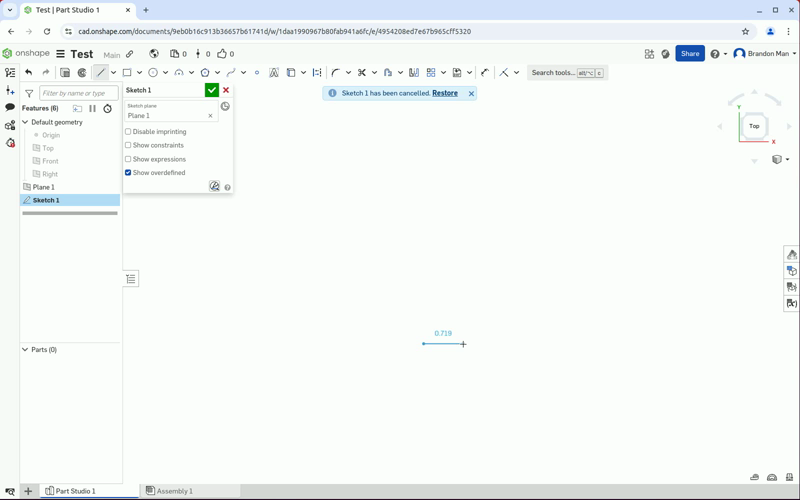
click(463, 343)
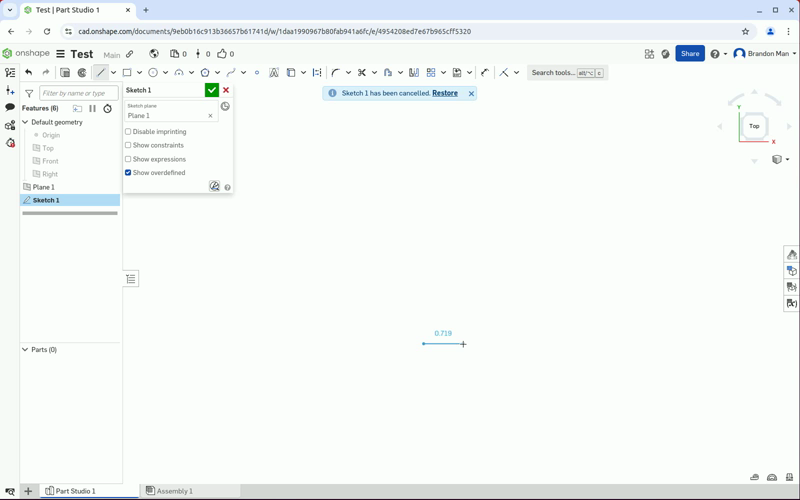
scroll(-6)
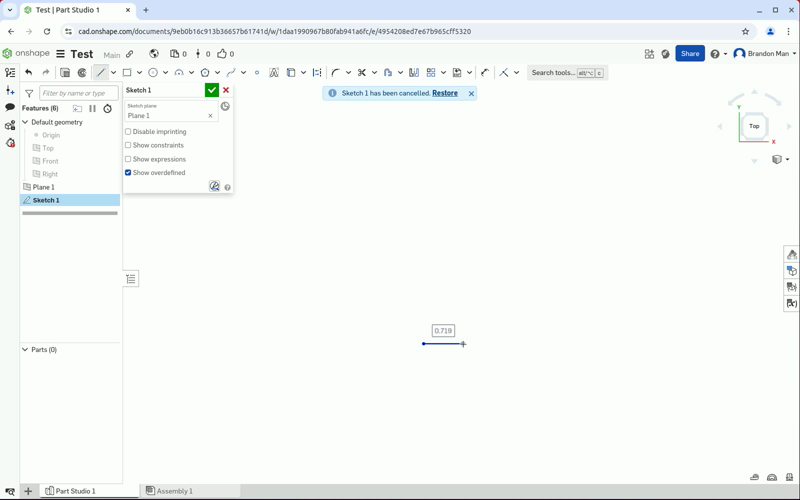
scroll(-6)
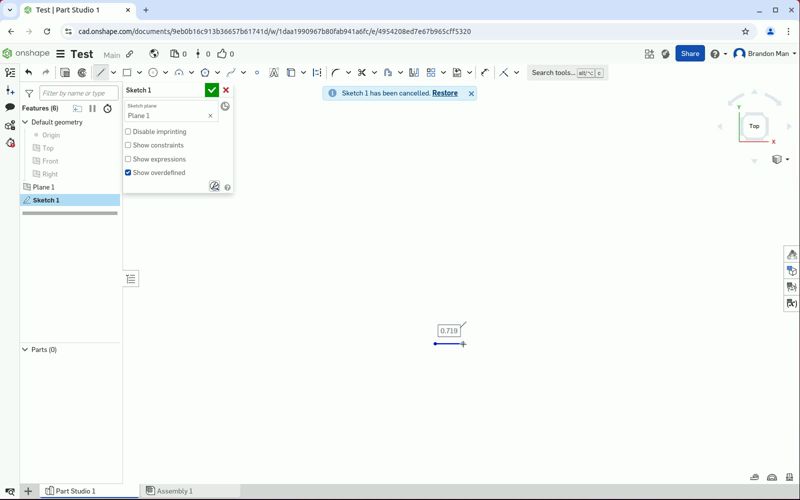
scroll(-6)
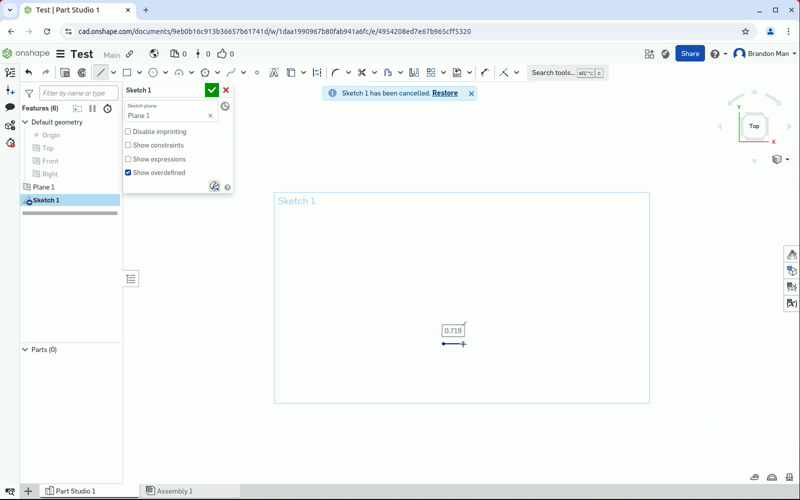
scroll(-6)
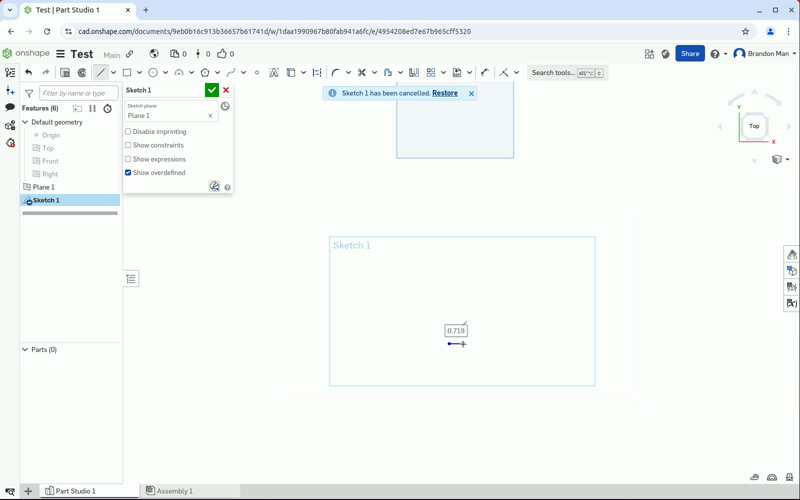
scroll(-6)
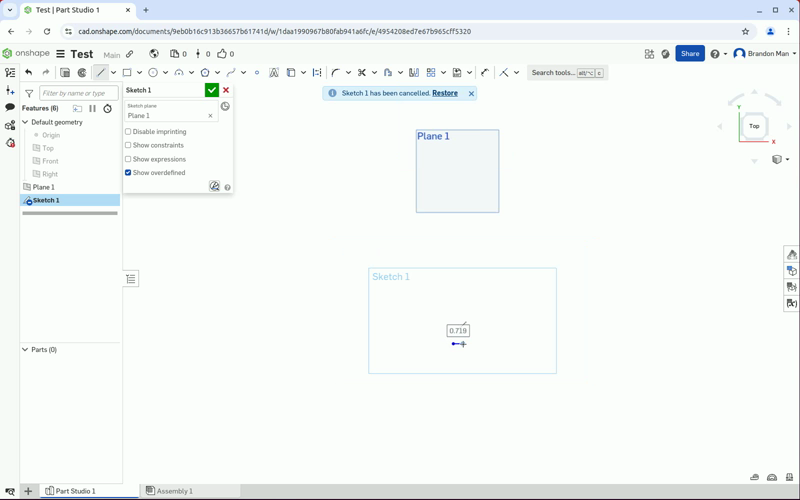
scroll(-6)
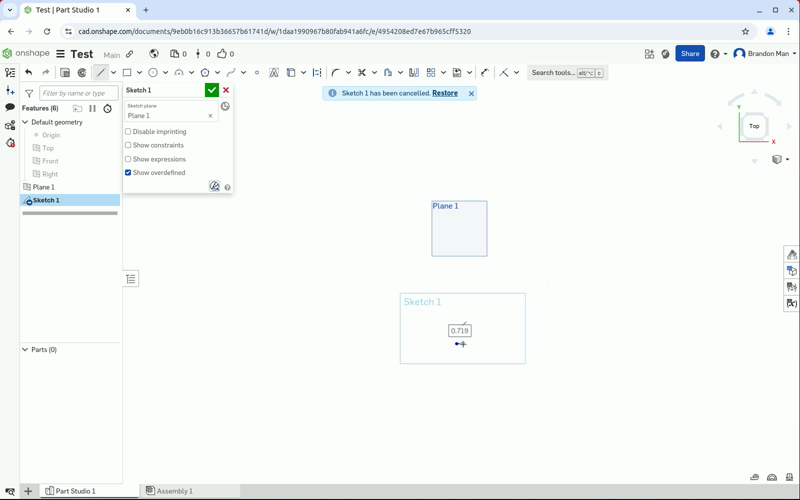
scroll(-6)
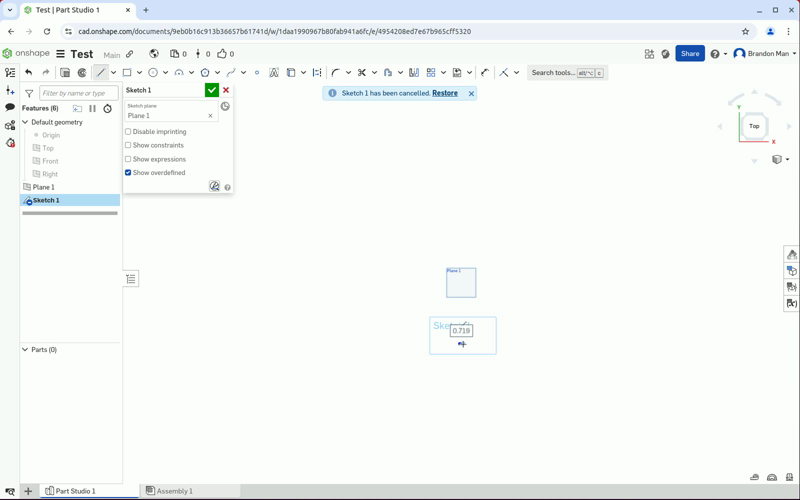
key_up(shift)
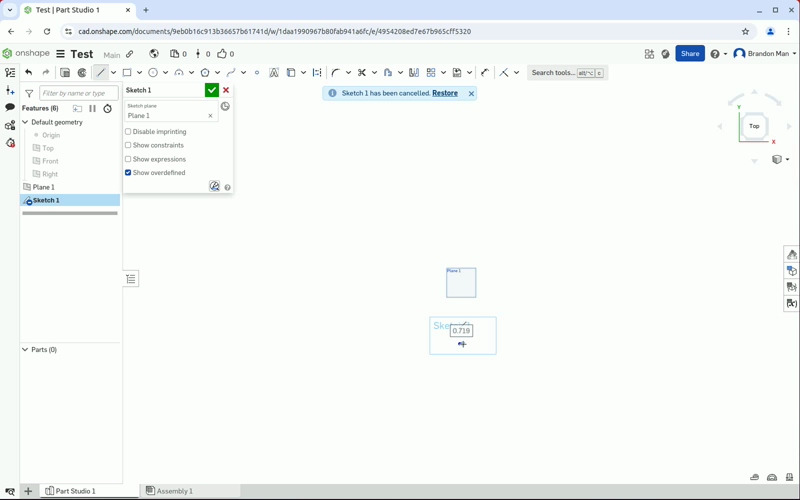
key_down(shift)
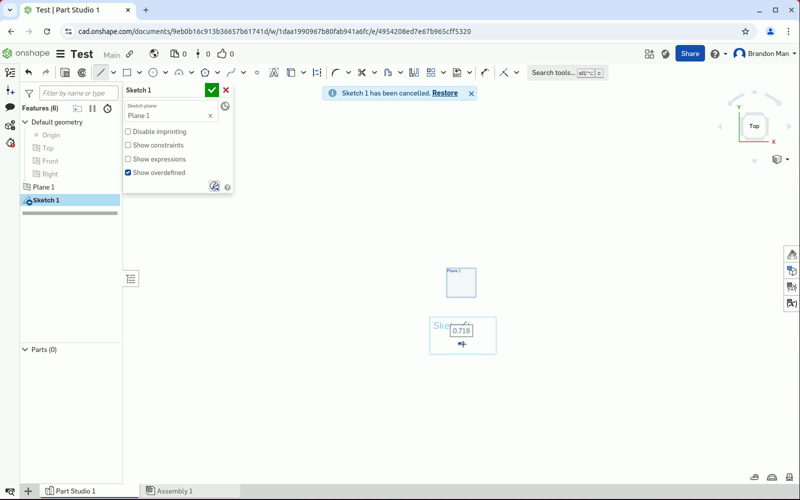
mouse_move(493, 343)
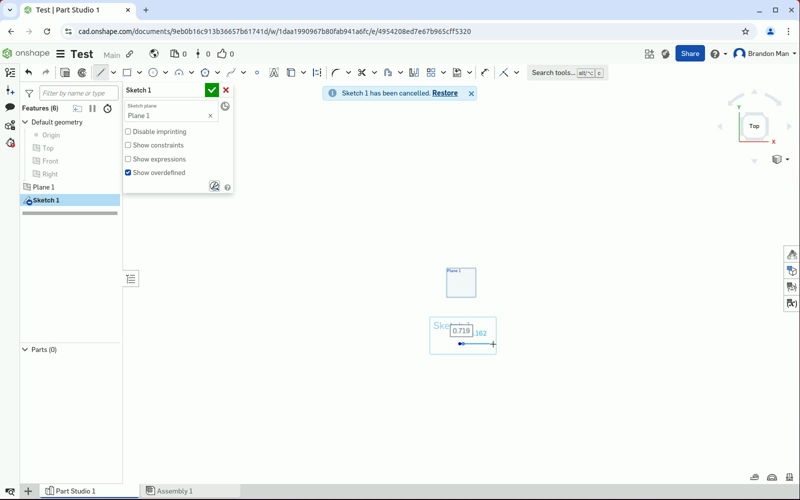
mouse_move(463, 288)
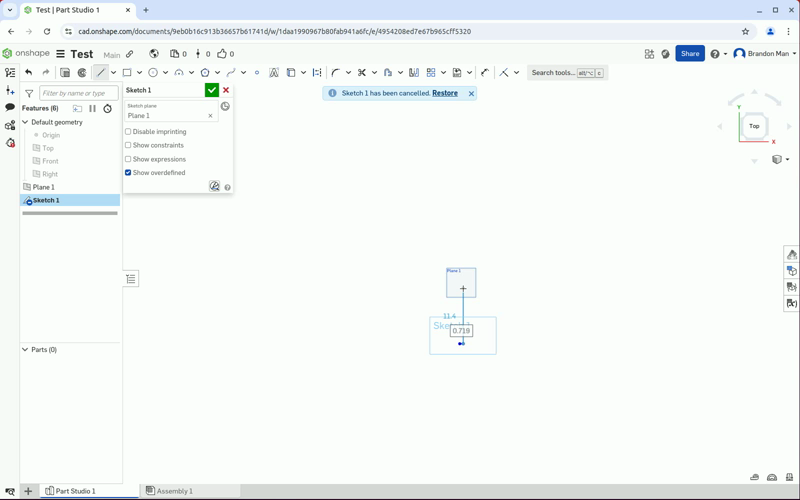
click(463, 288)
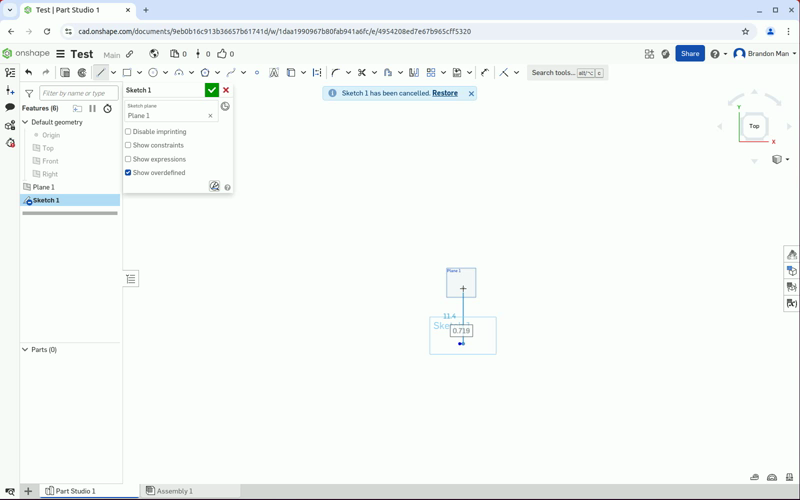
key_up(shift)
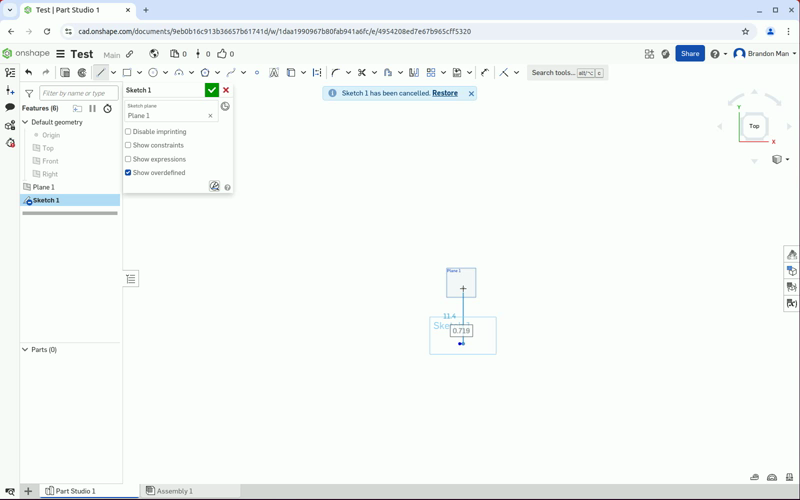
key_down(shift)
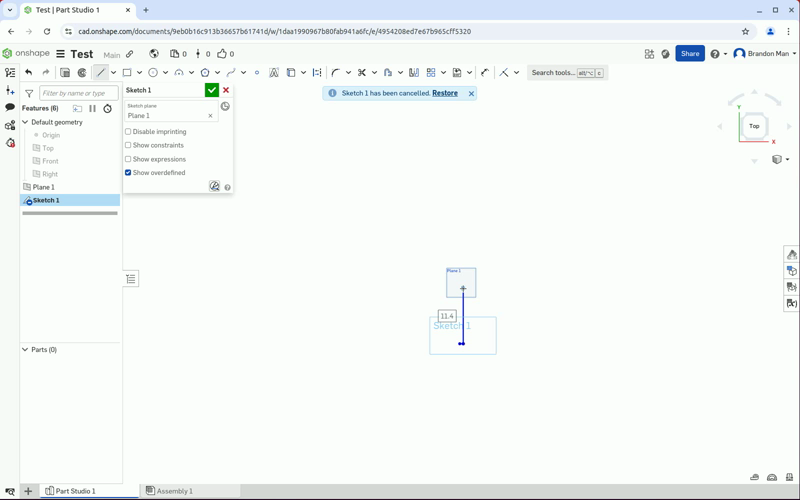
mouse_move(493, 288)
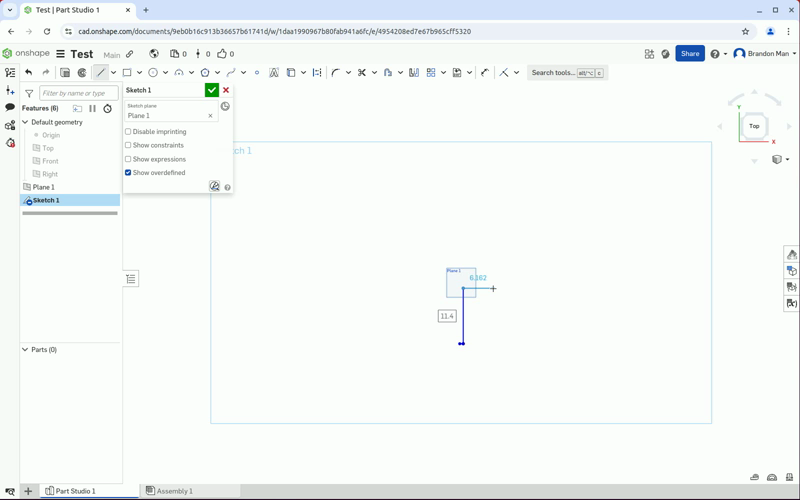
mouse_move(459, 288)
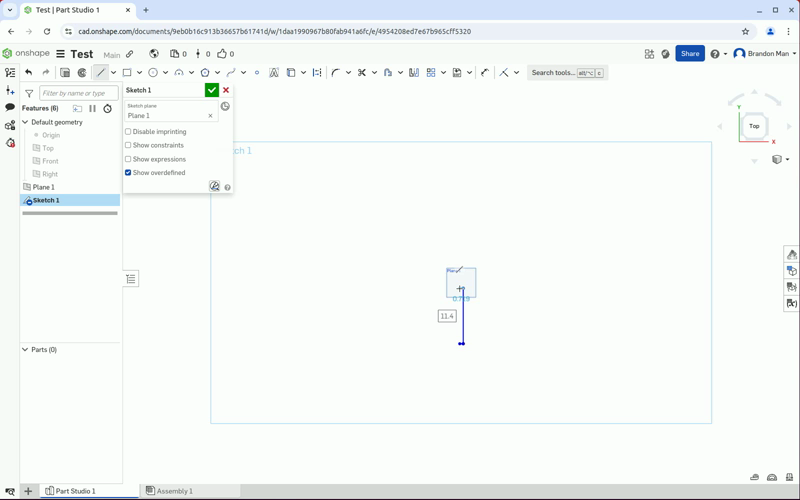
scroll(6)
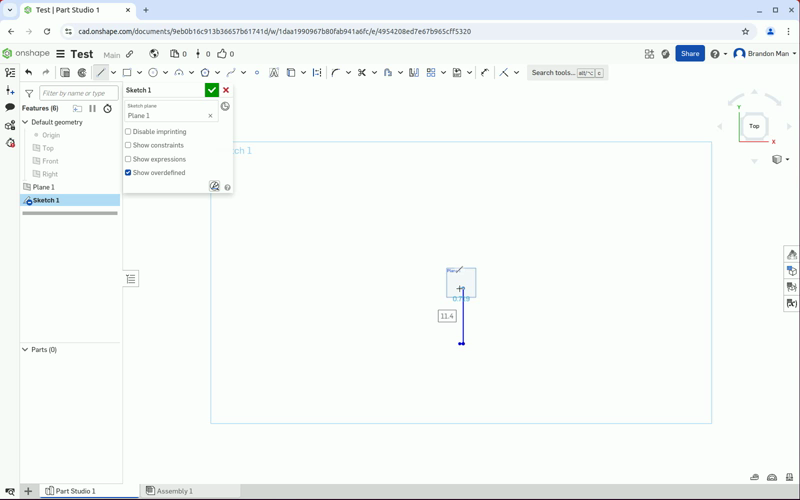
scroll(6)
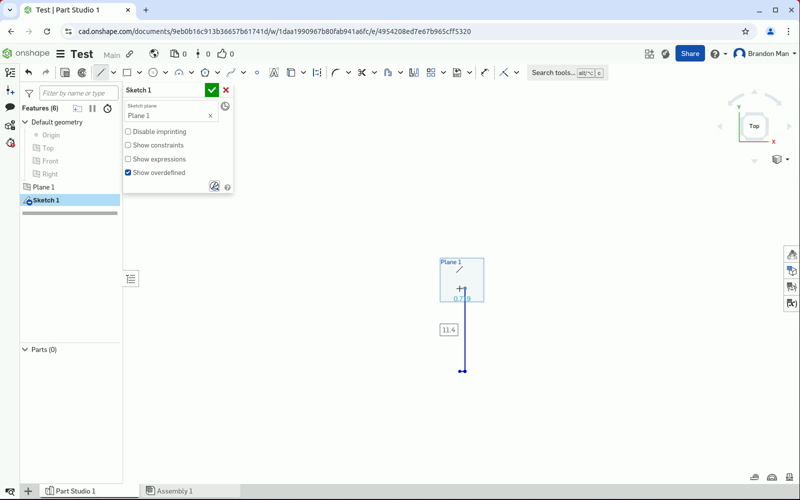
scroll(6)
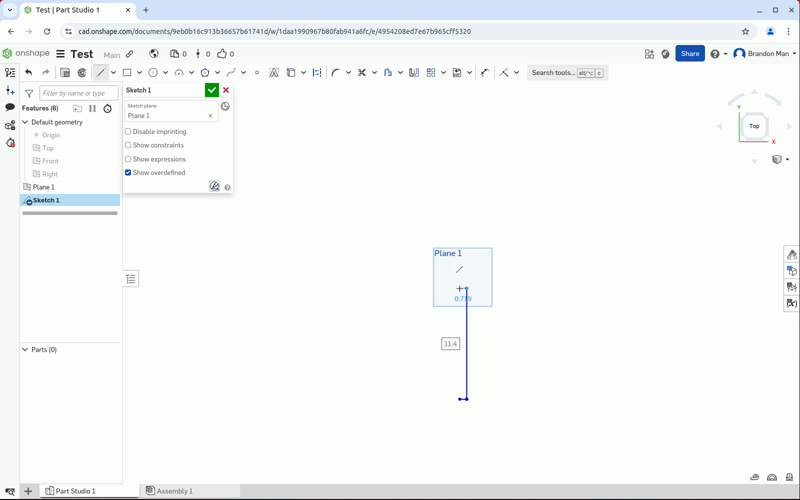
scroll(6)
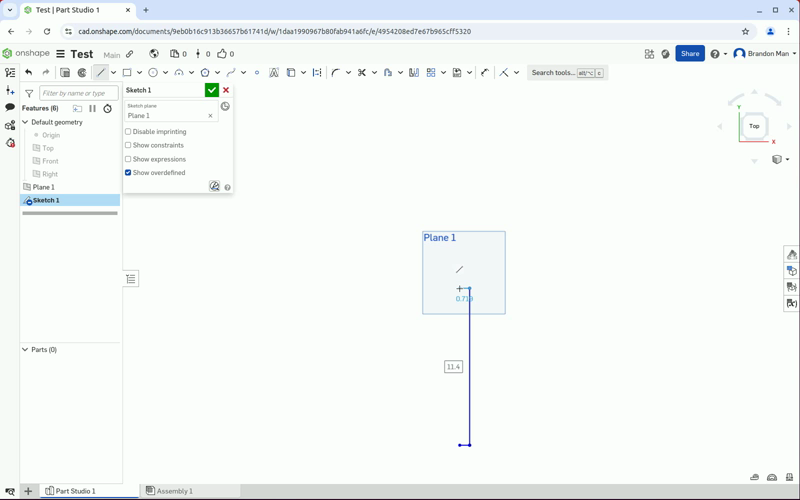
scroll(6)
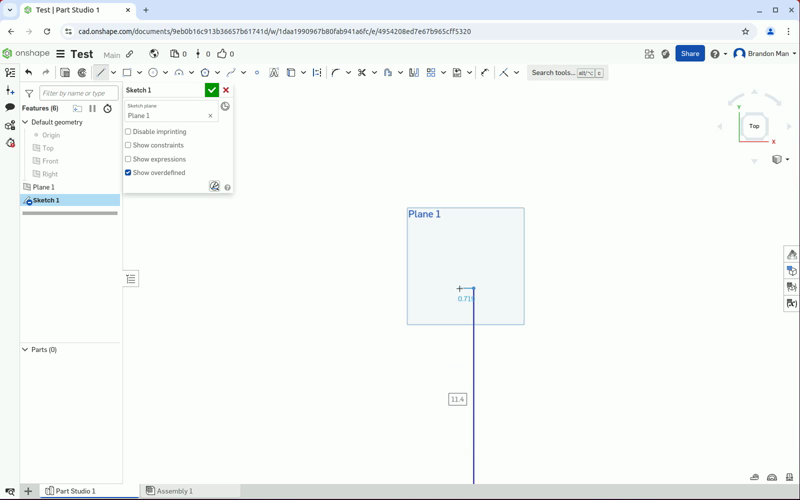
scroll(6)
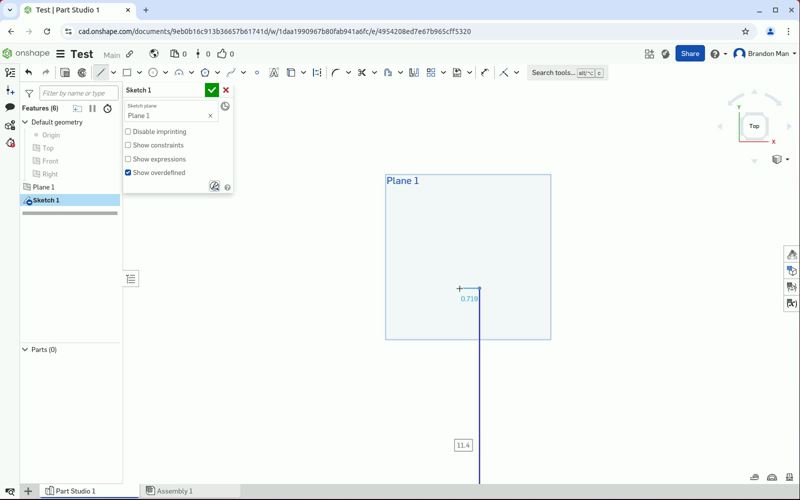
scroll(6)
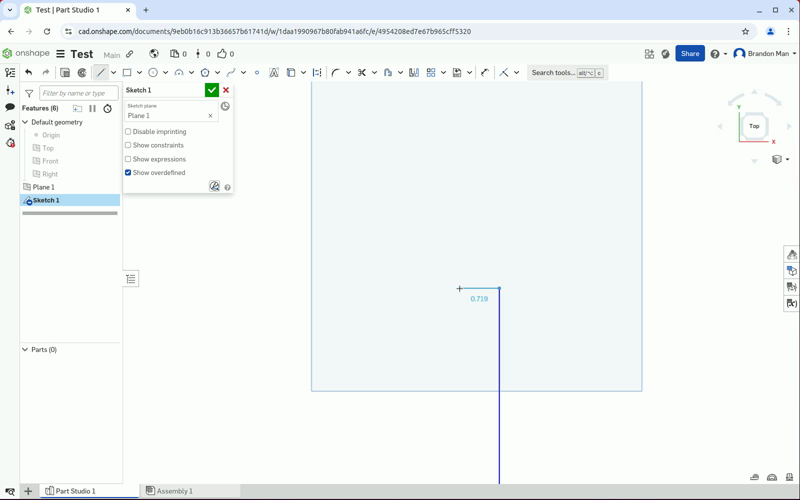
click(459, 288)
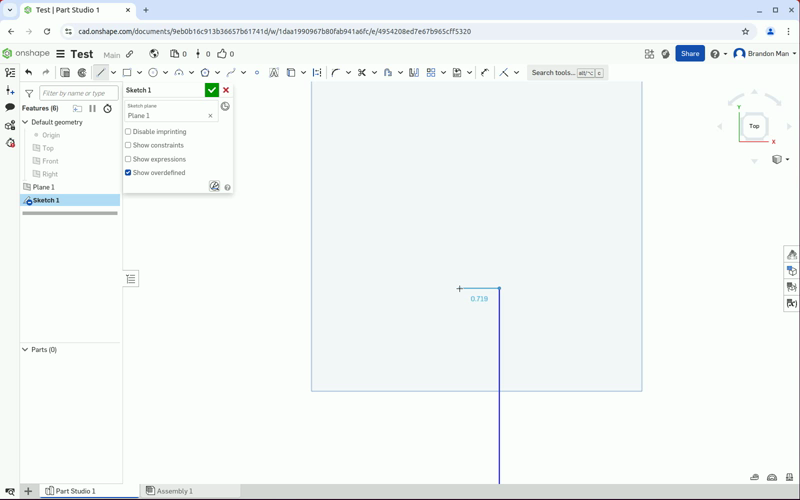
scroll(-6)
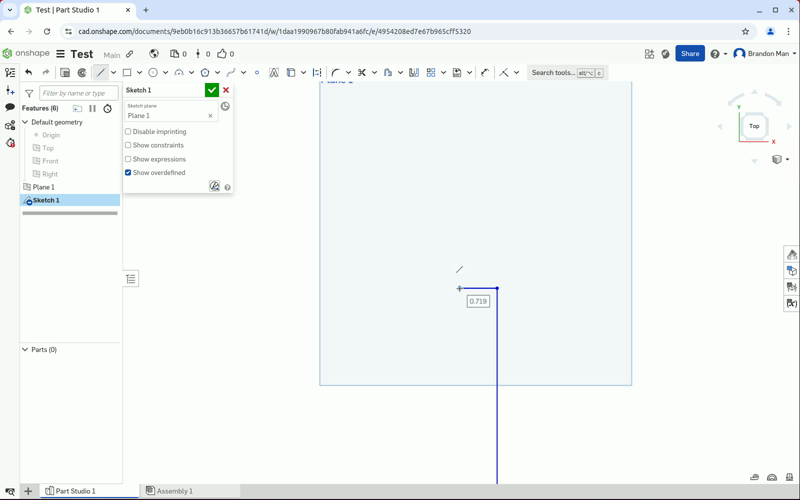
scroll(-6)
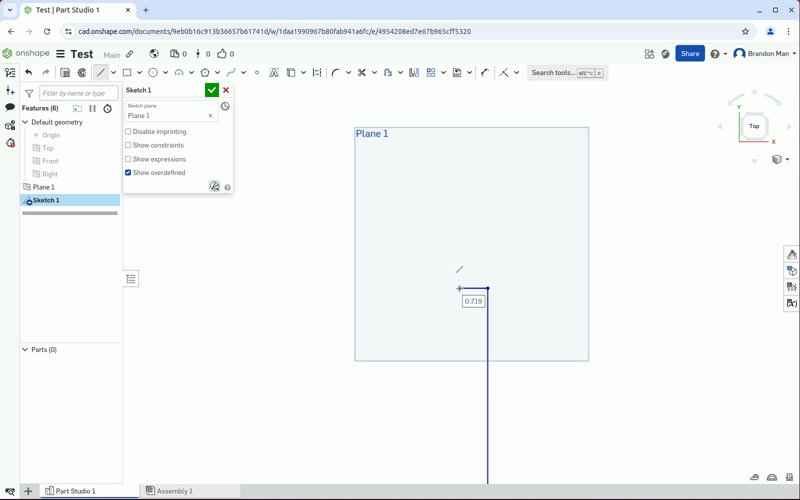
scroll(-6)
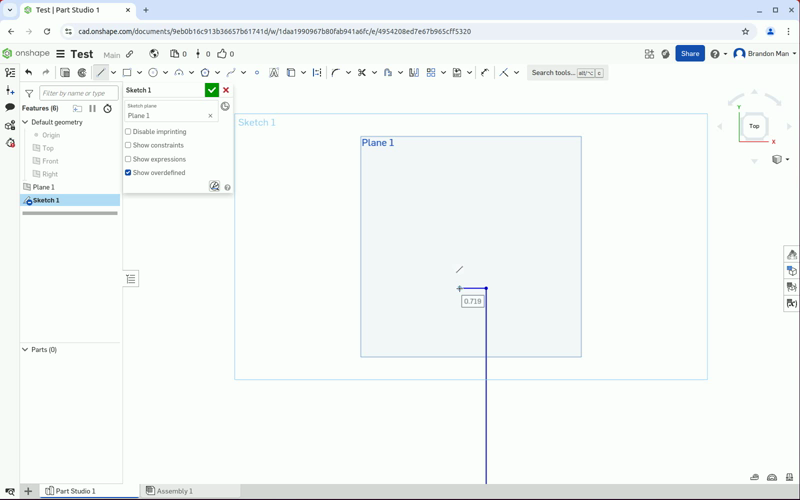
scroll(-6)
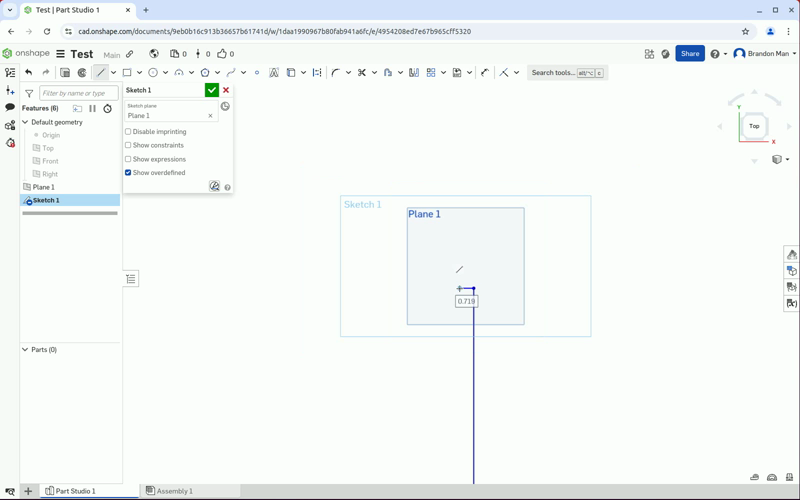
scroll(-6)
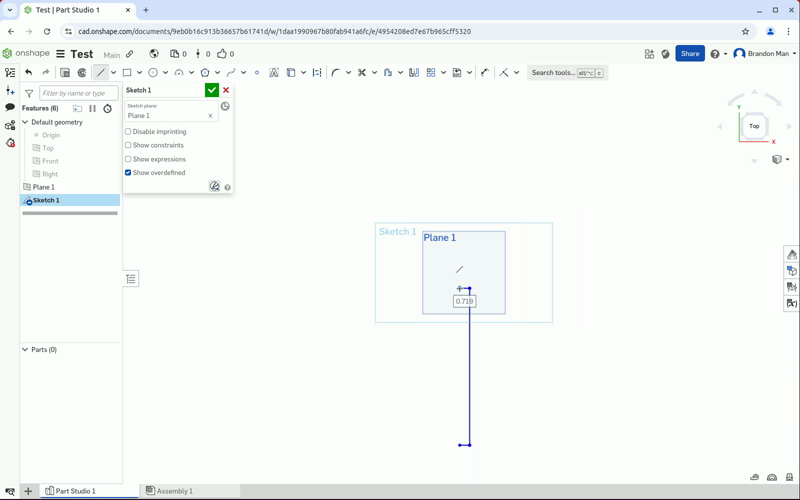
scroll(-6)
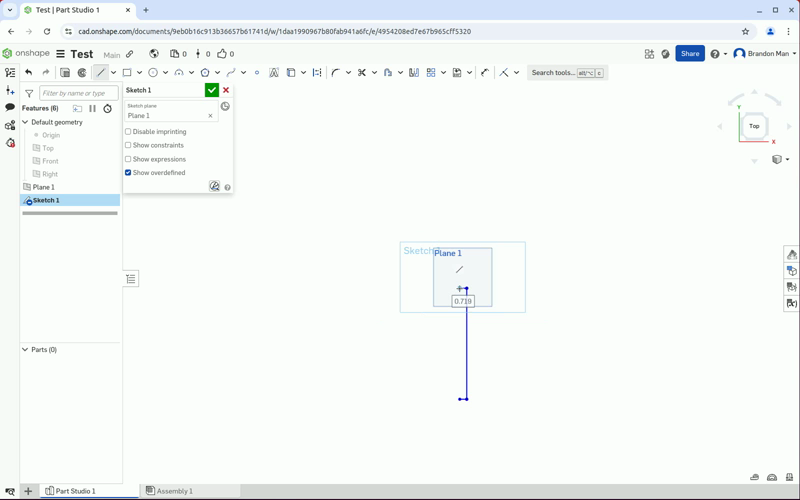
scroll(-6)
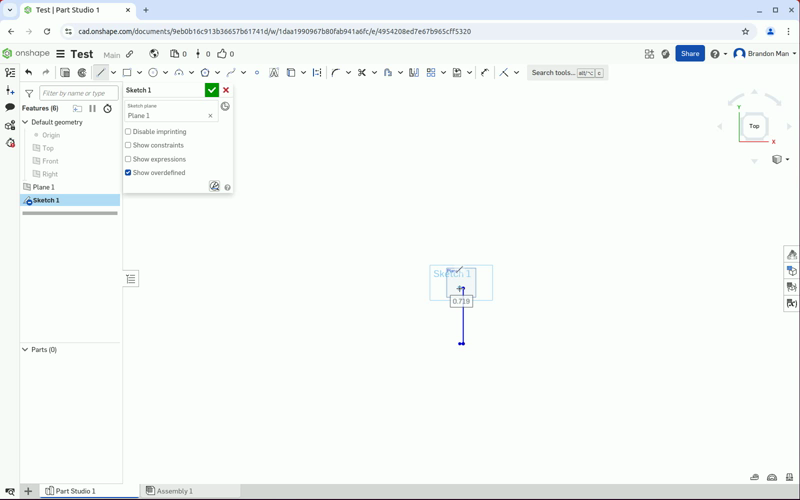
key_up(shift)
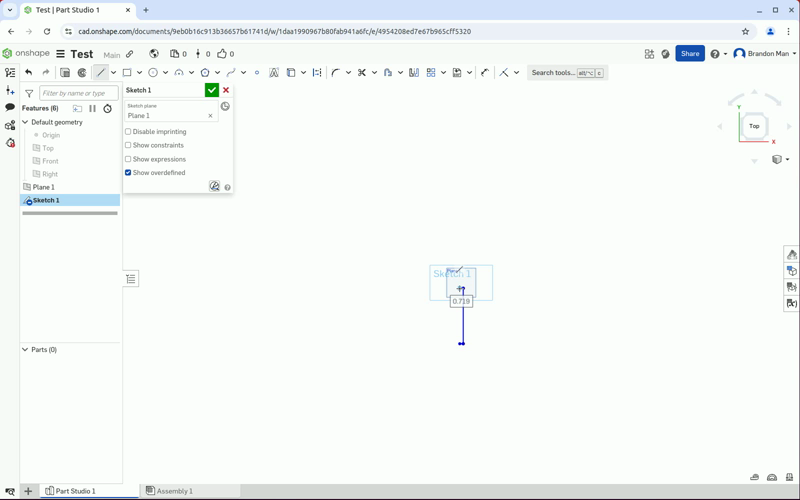
mouse_move(489, 288)
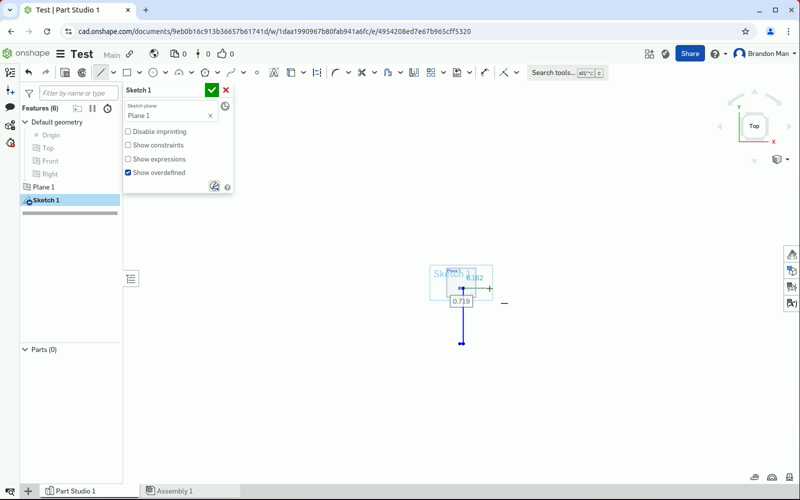
key_down(shift)
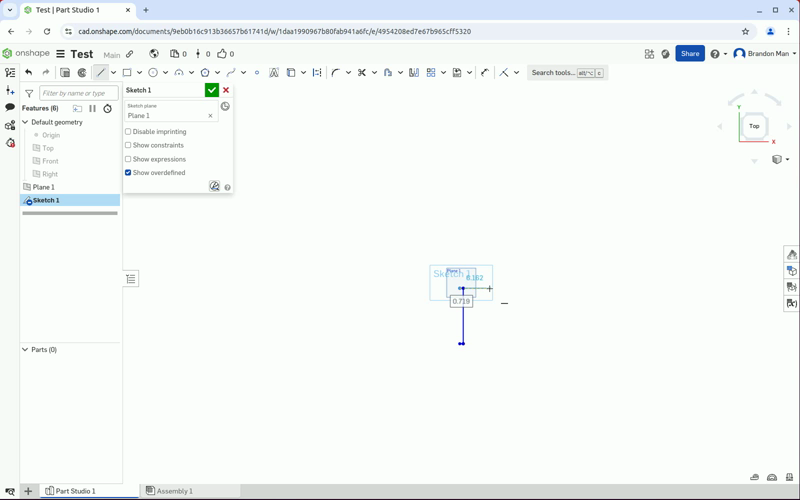
mouse_move(459, 343)
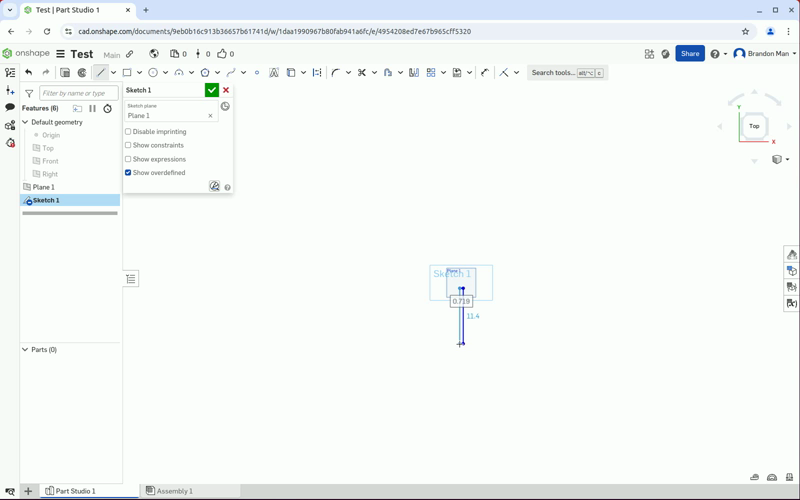
scroll(6)
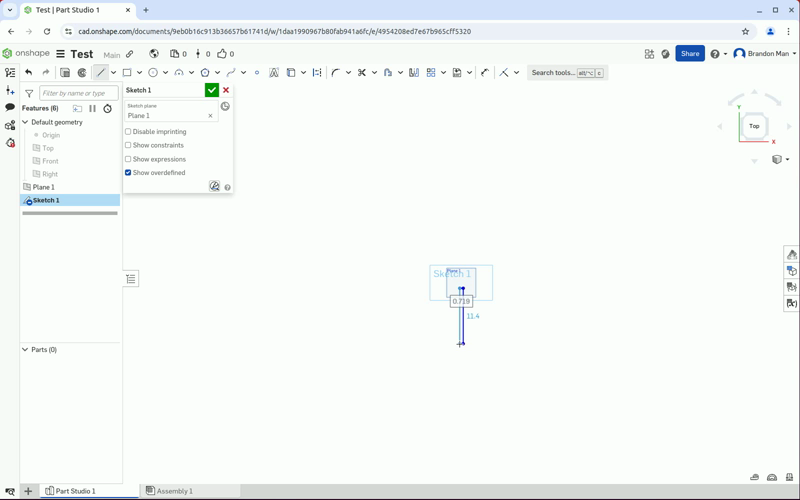
scroll(6)
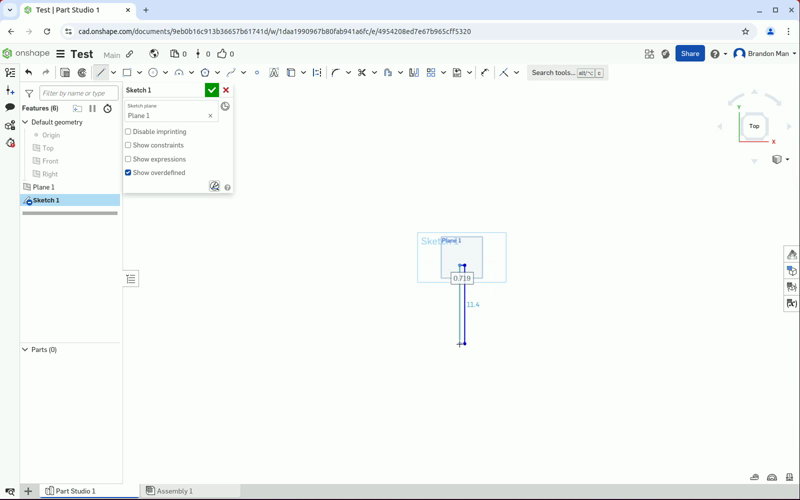
scroll(6)
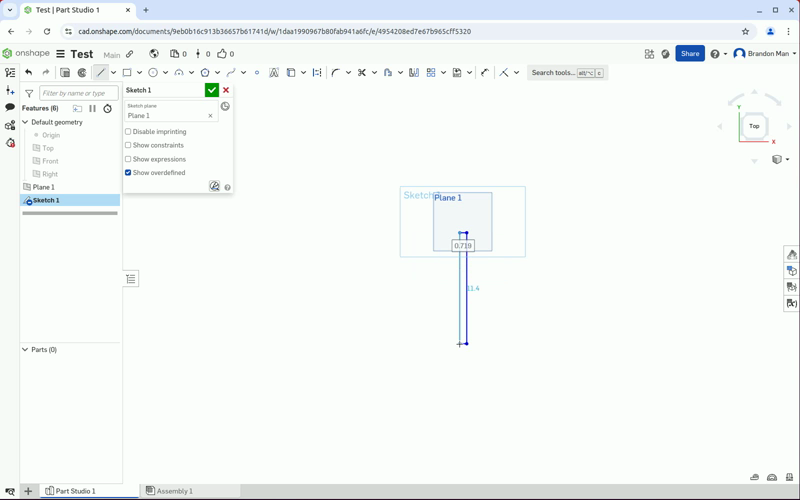
scroll(6)
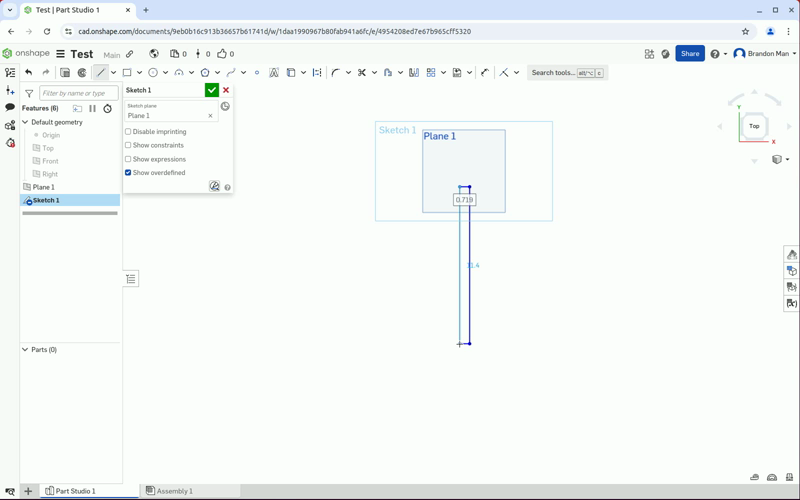
scroll(6)
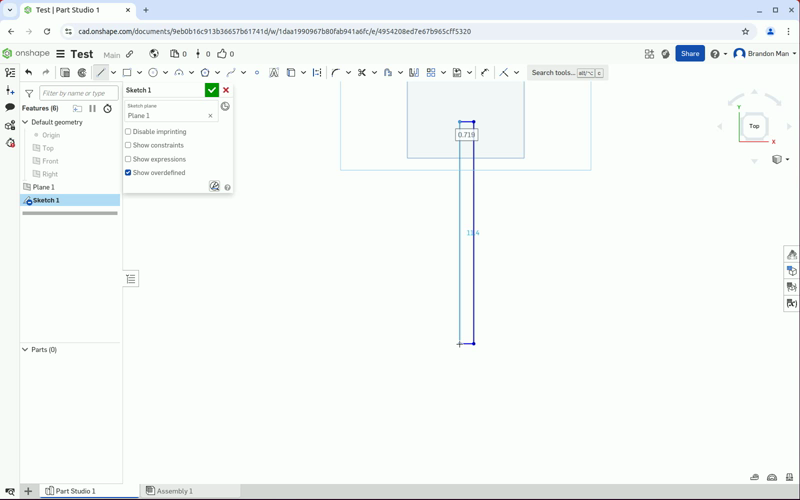
scroll(6)
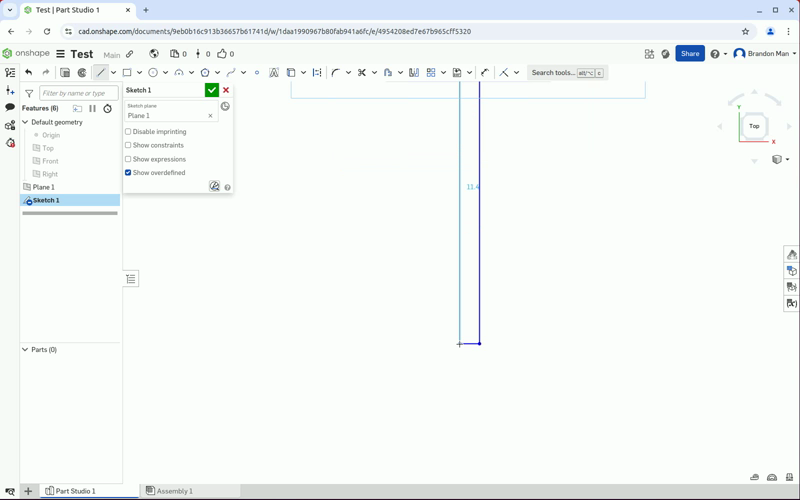
scroll(6)
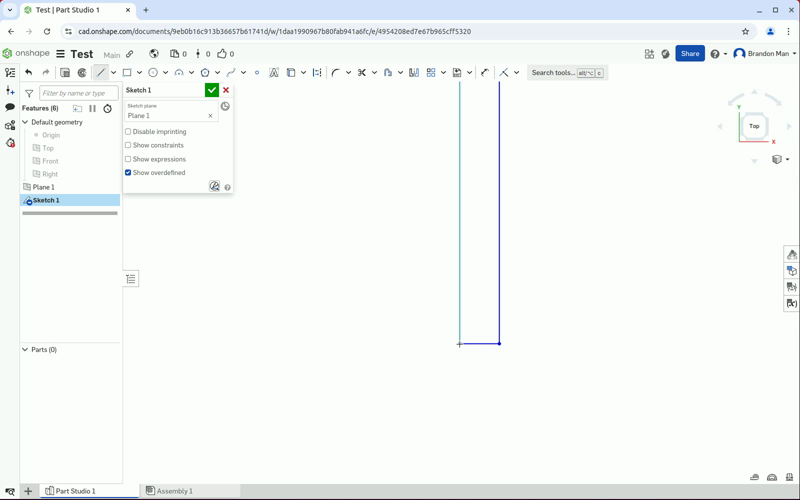
key_up(shift)
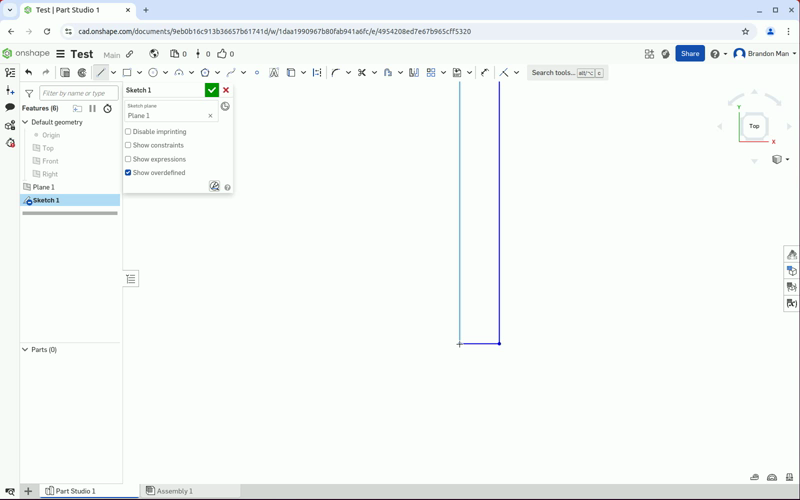
click(459, 343)
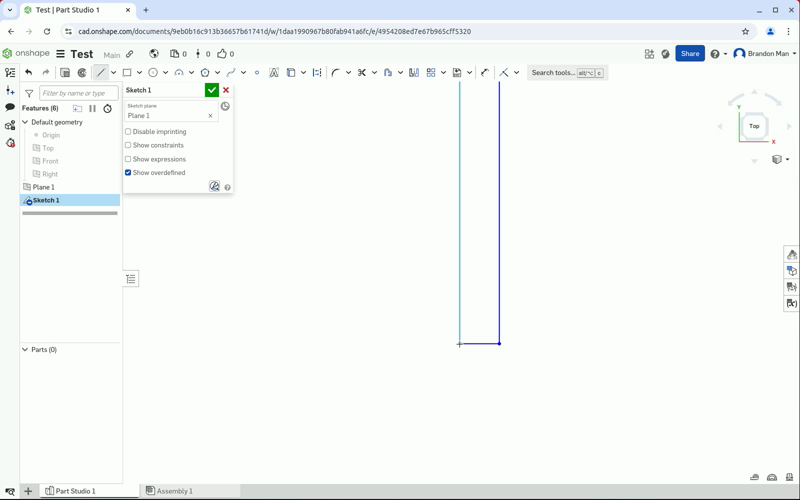
scroll(-6)
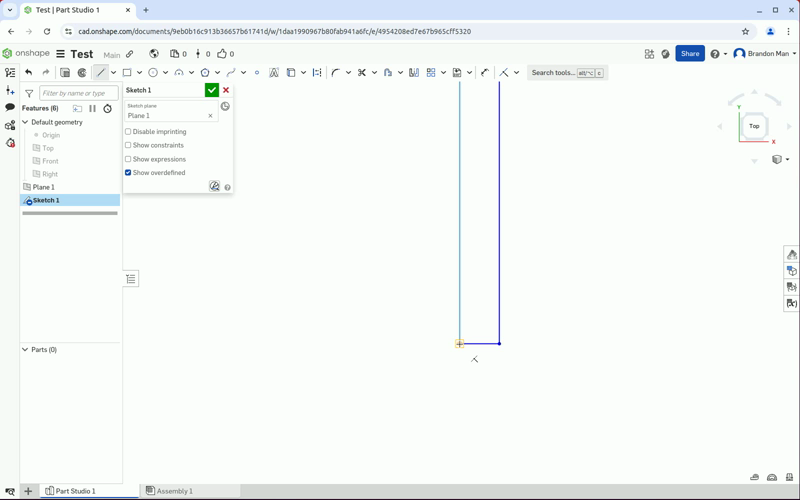
scroll(-6)
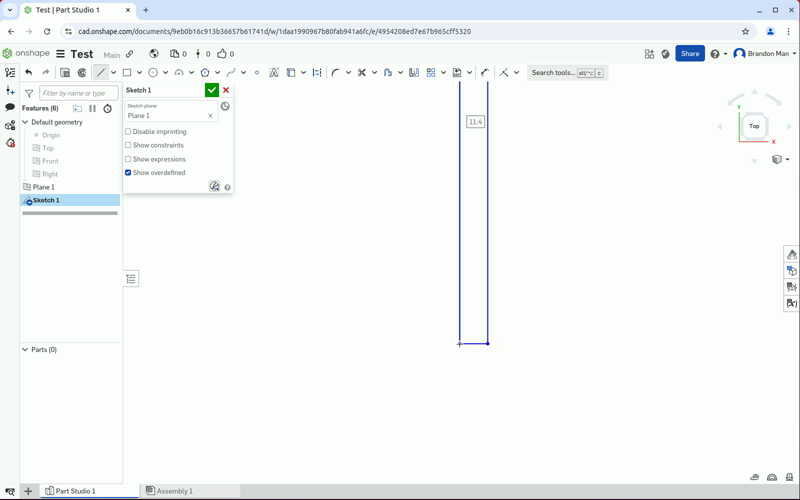
scroll(-6)
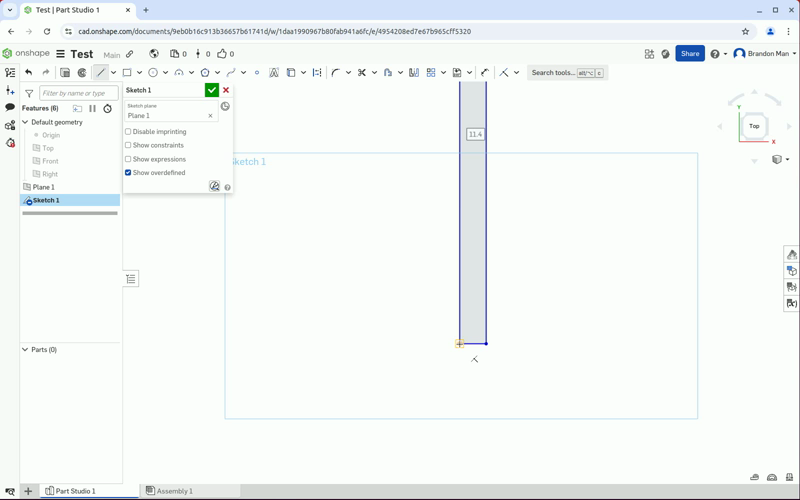
scroll(-6)
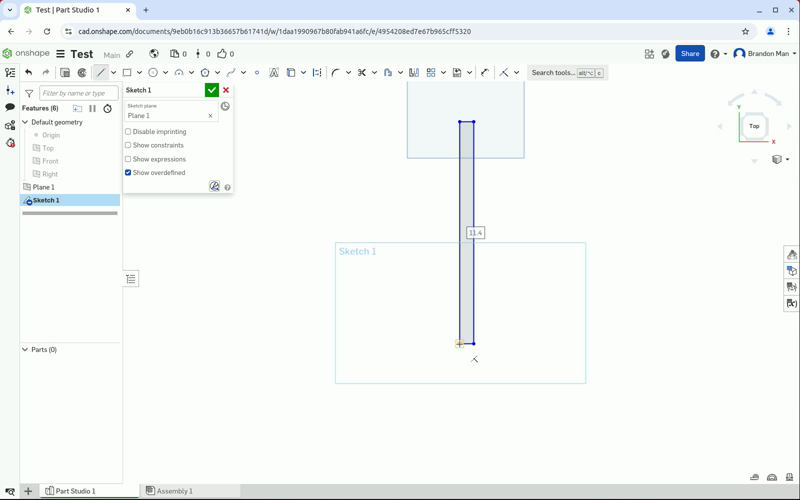
scroll(-6)
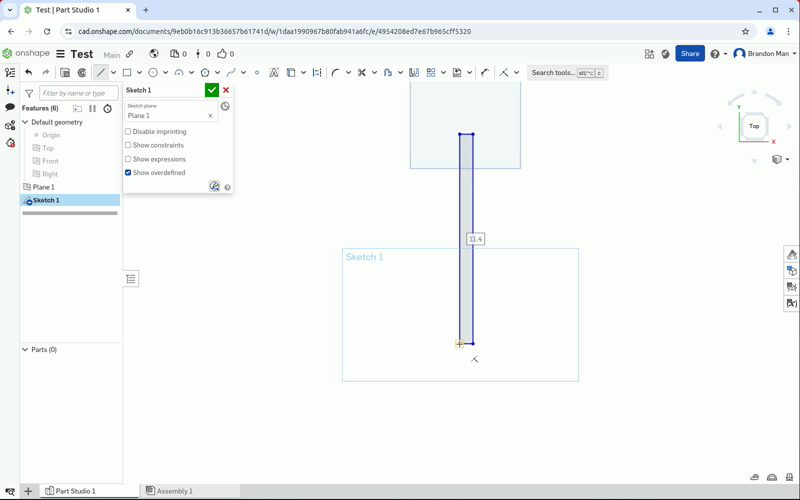
scroll(-6)
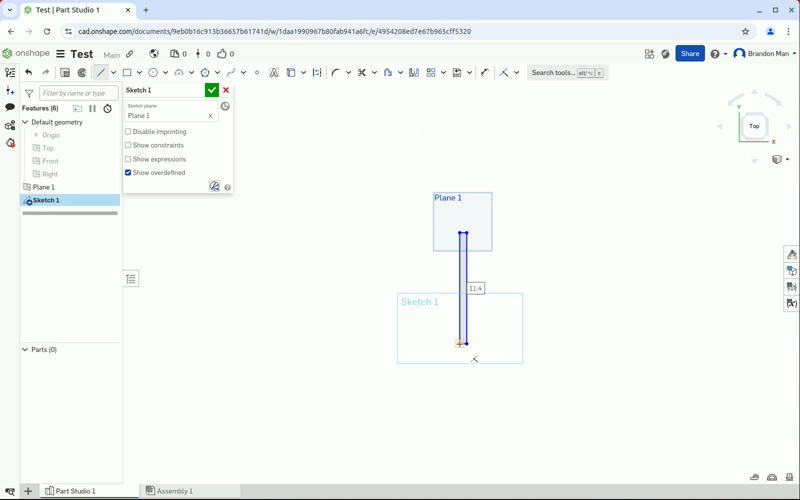
scroll(-6)
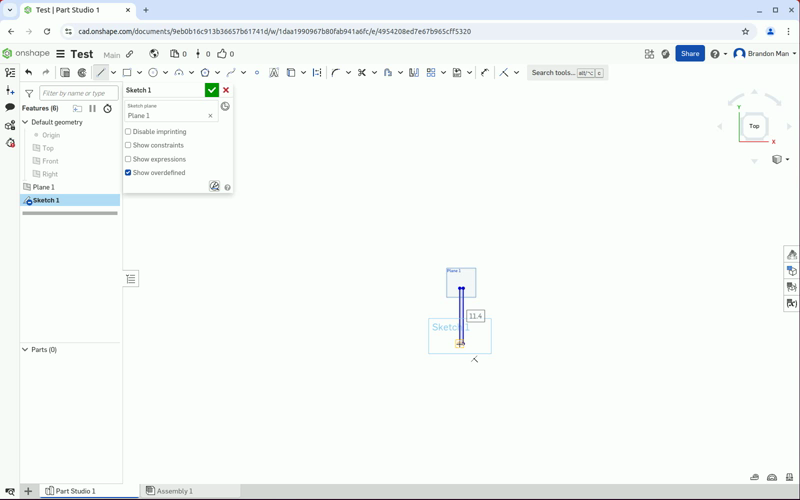
key(esc)
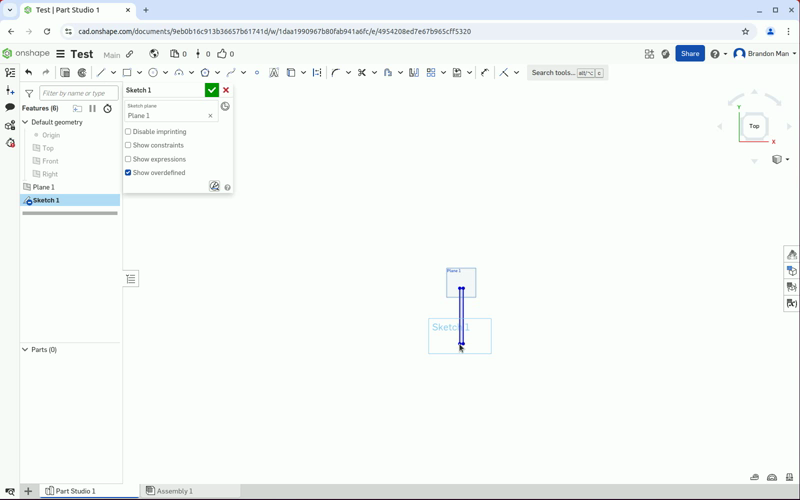
mouse_move(462, 330)
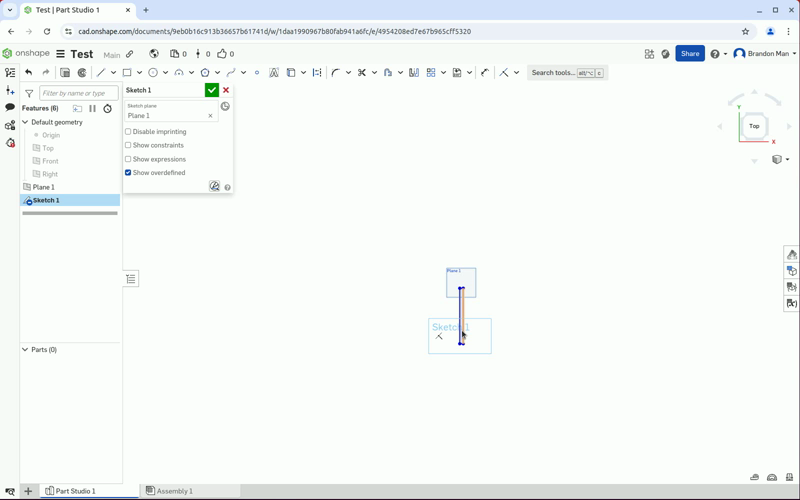
scroll(6)
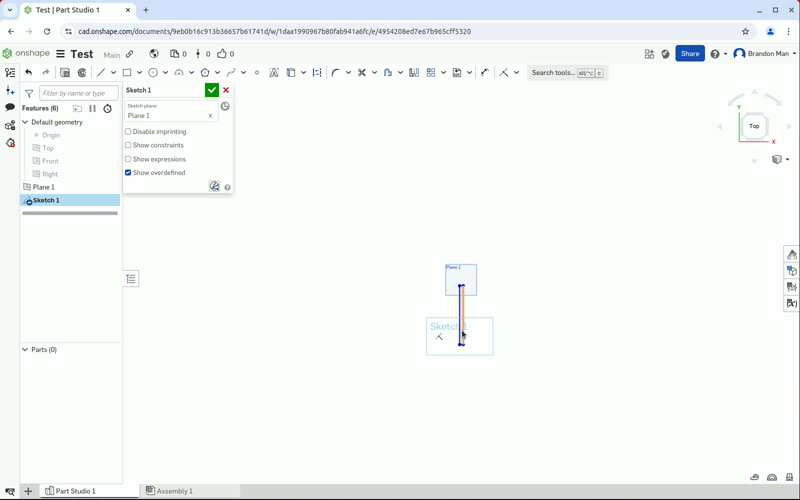
scroll(6)
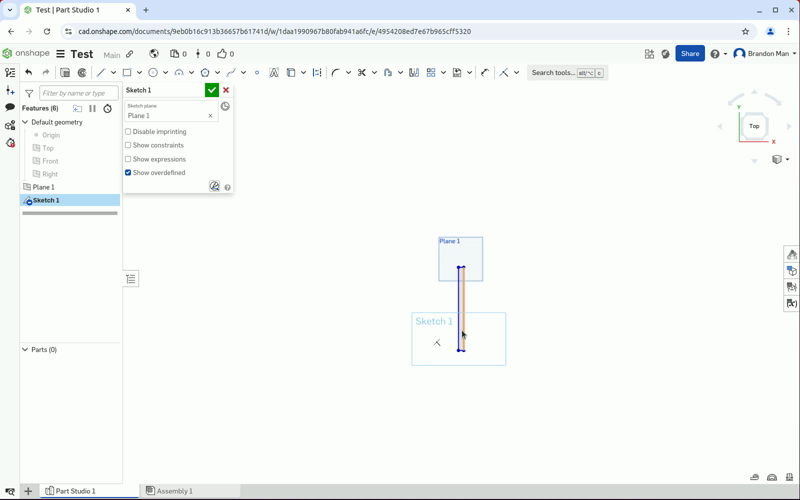
scroll(6)
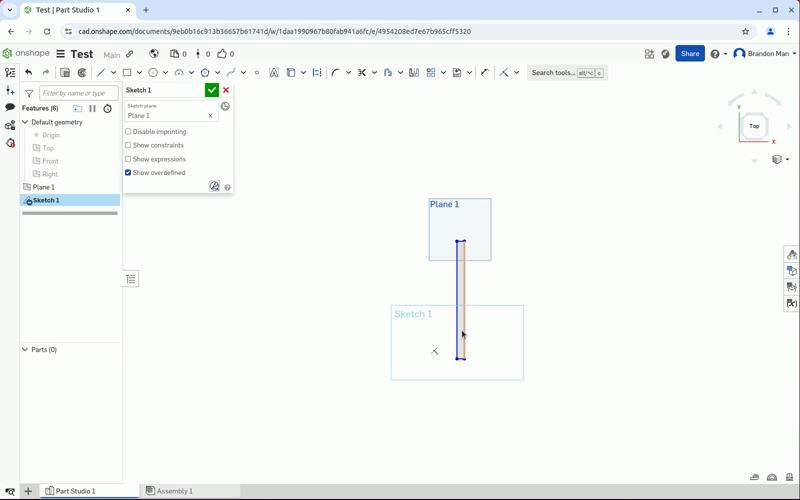
scroll(6)
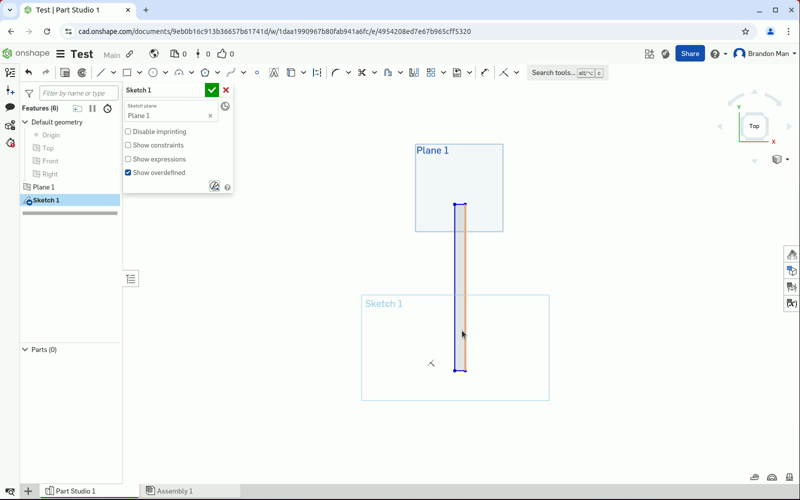
scroll(6)
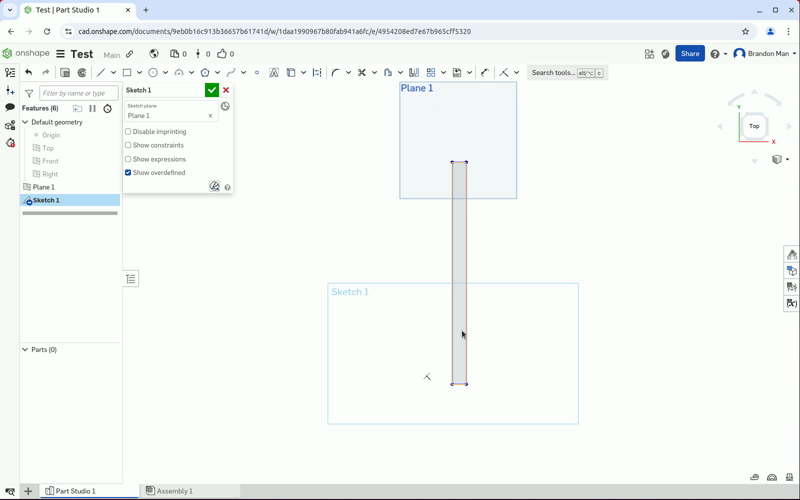
scroll(6)
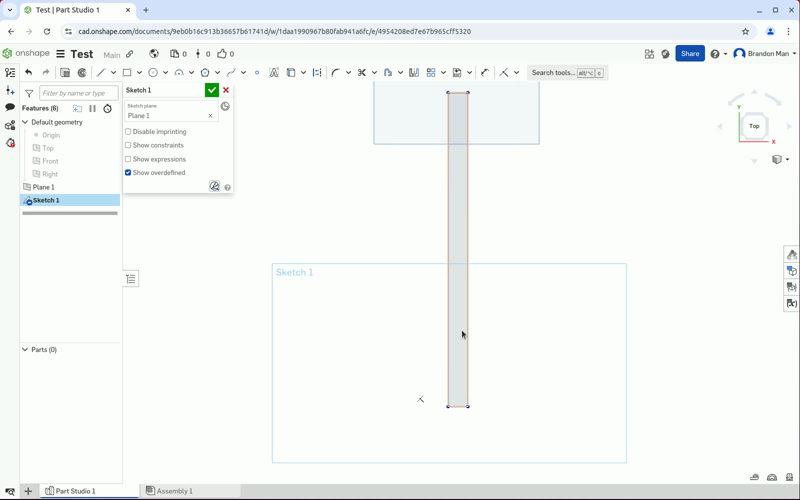
scroll(6)
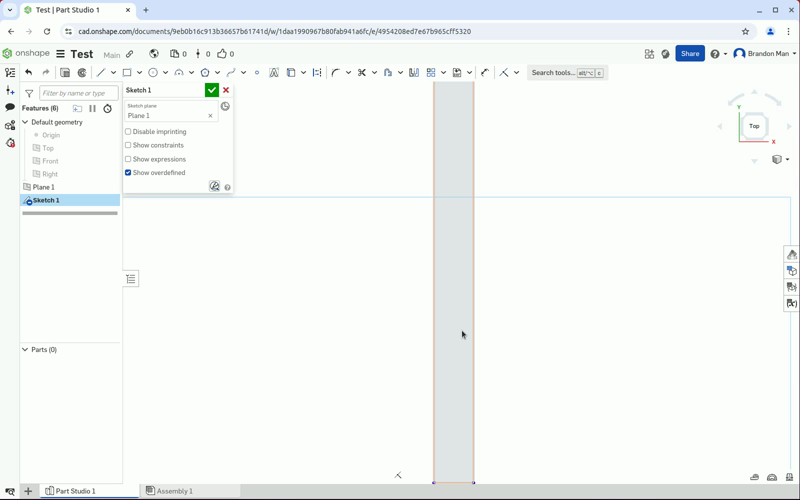
click(462, 330)
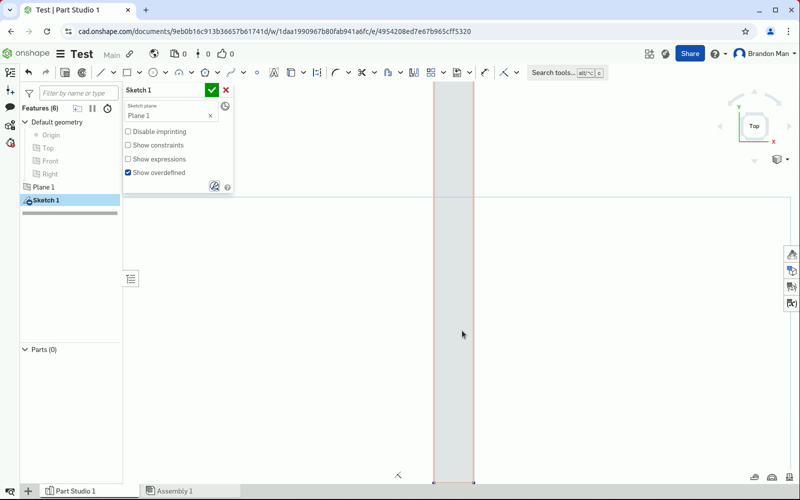
scroll(-6)
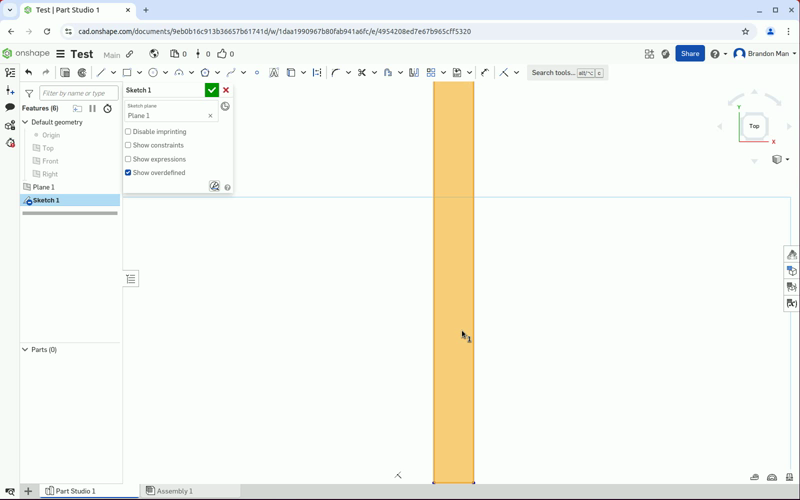
scroll(-6)
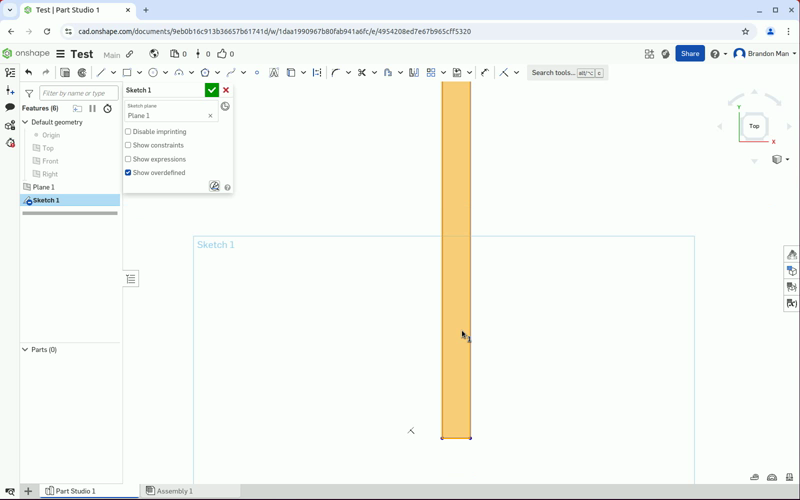
scroll(-6)
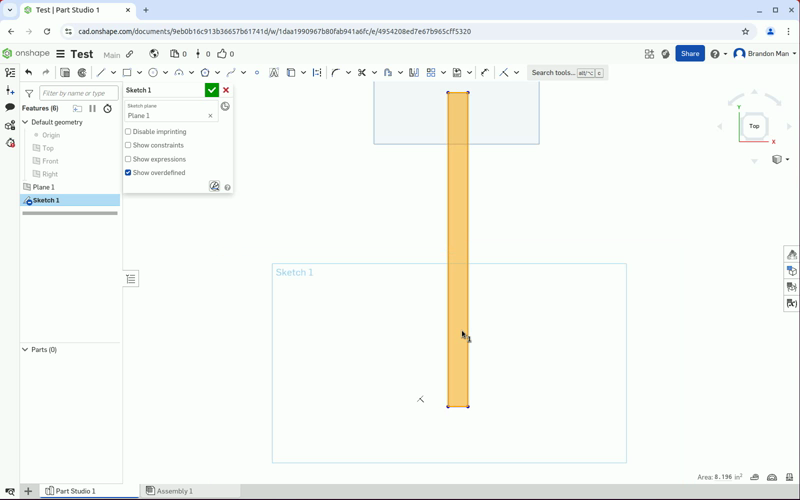
scroll(-6)
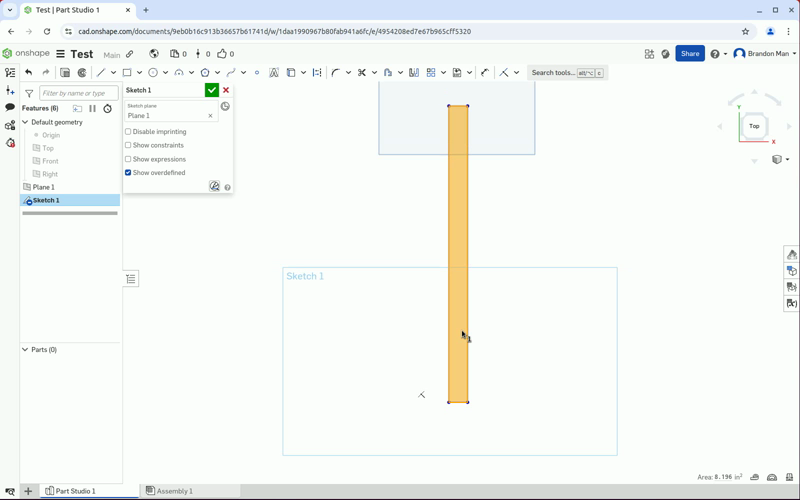
scroll(-6)
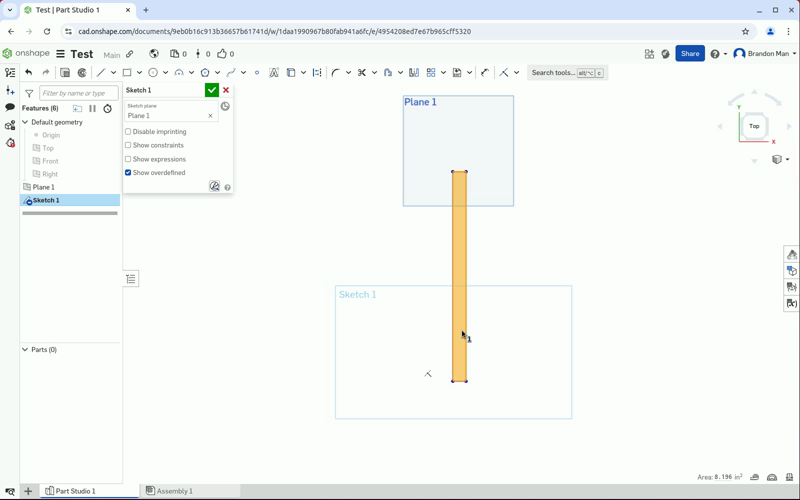
scroll(-6)
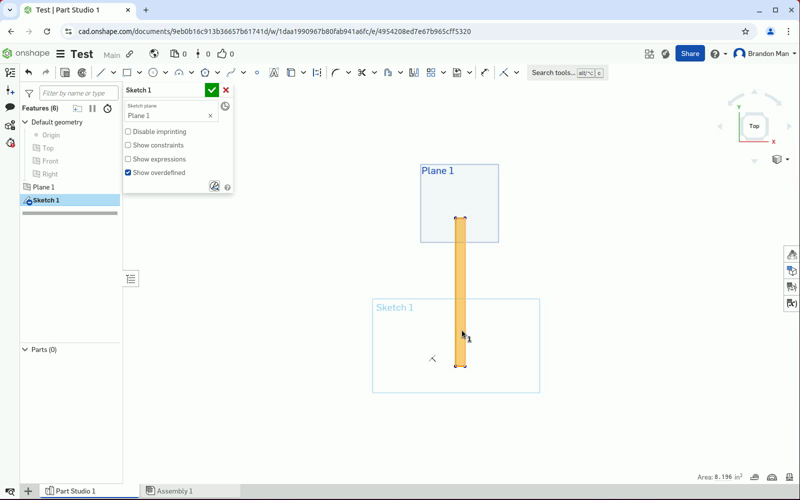
scroll(-6)
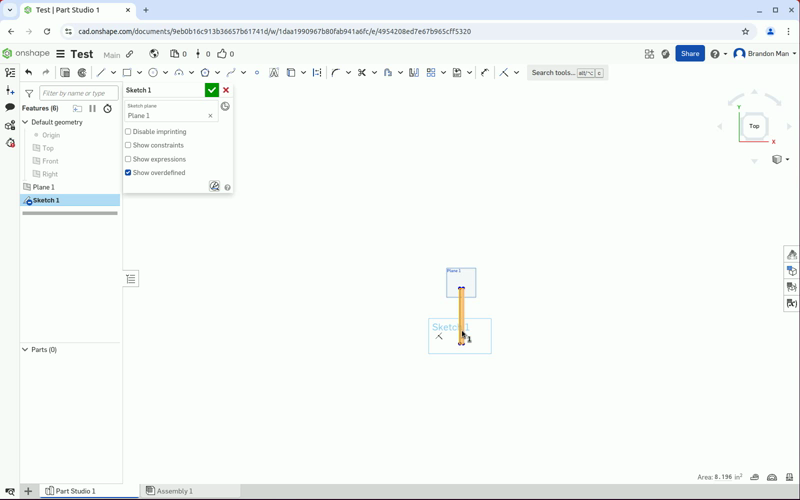
mouse_move(73, 352)
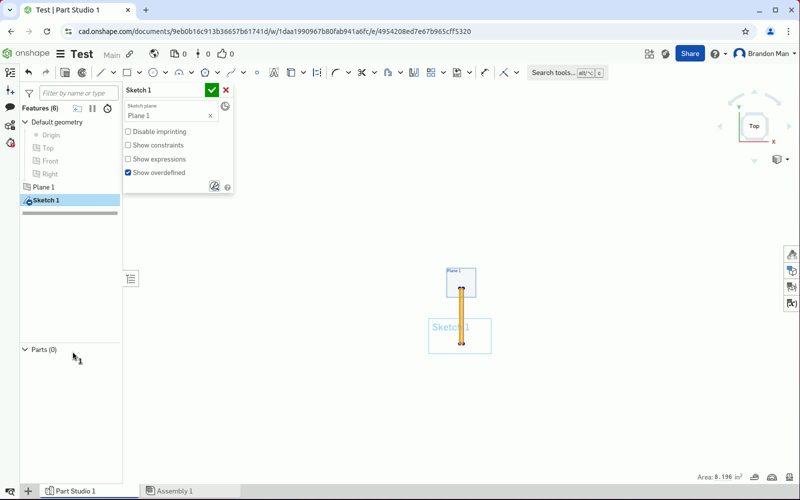
key(shift+y)
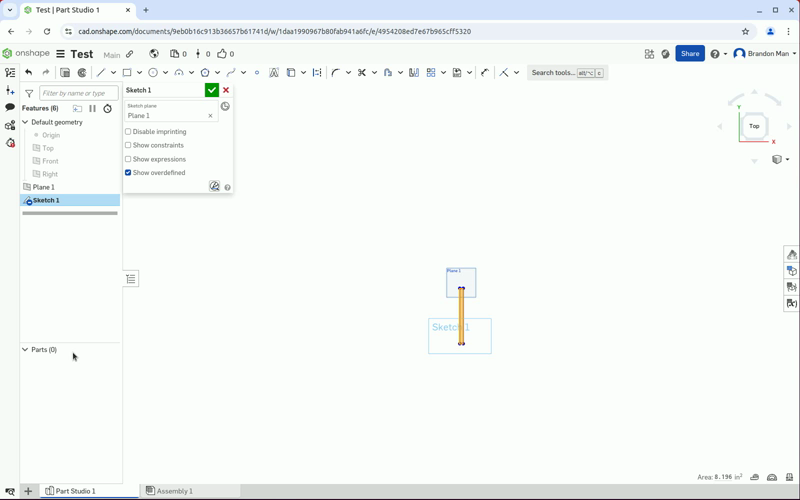
key(shift+e)
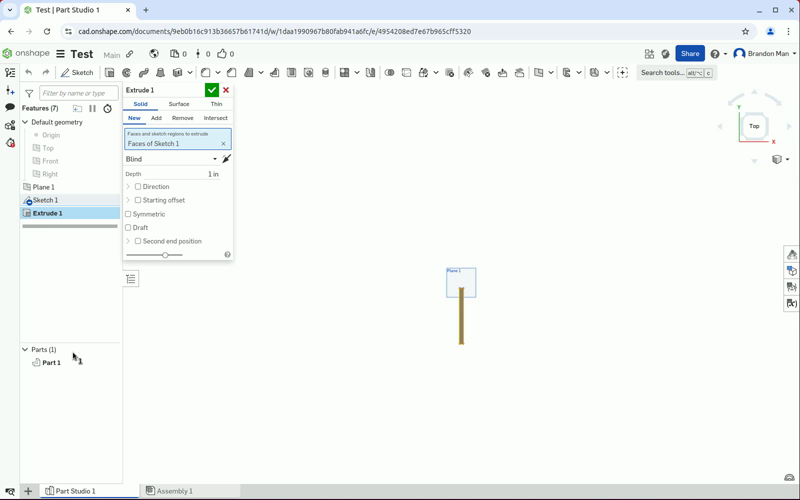
mouse_move(143, 106)
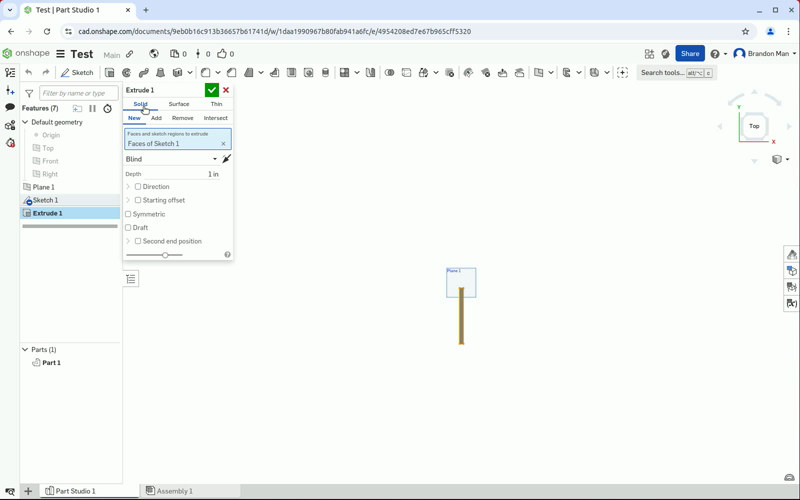
click(143, 106)
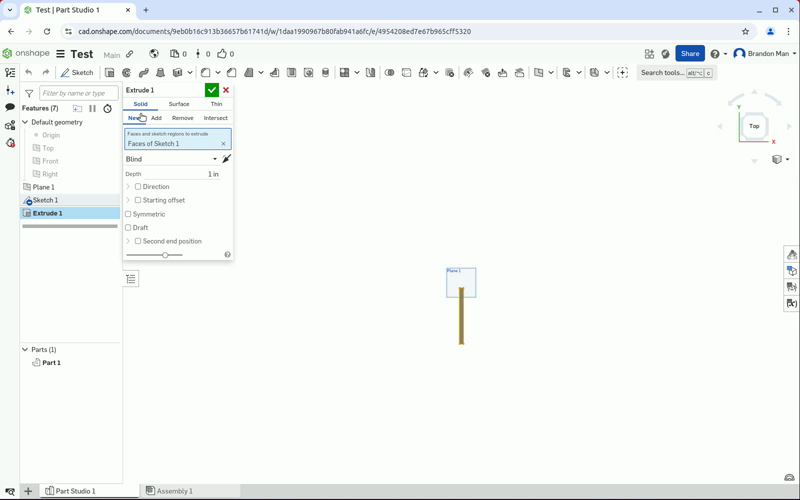
mouse_move(137, 120)
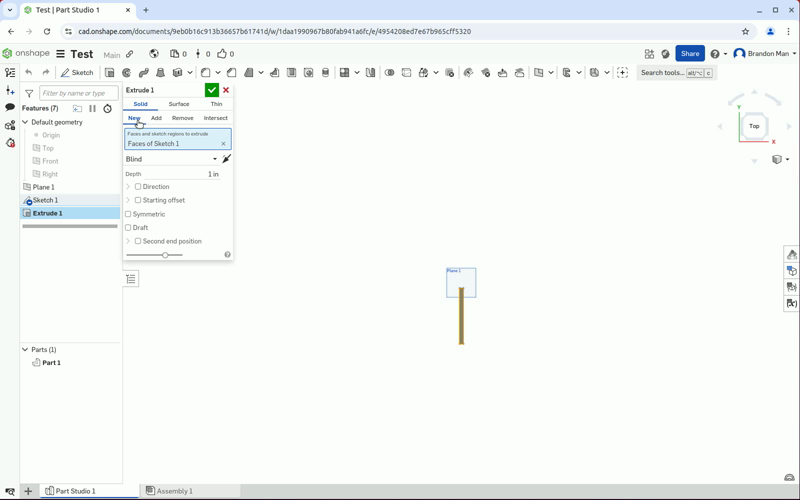
click(137, 120)
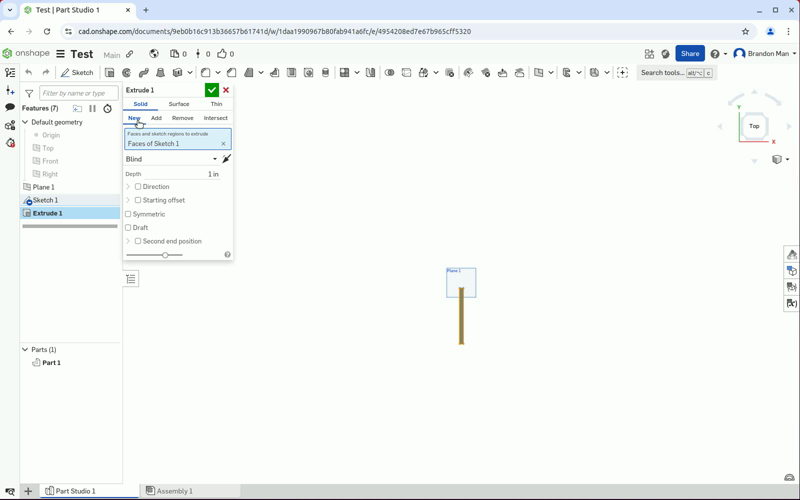
key(tab, 4)
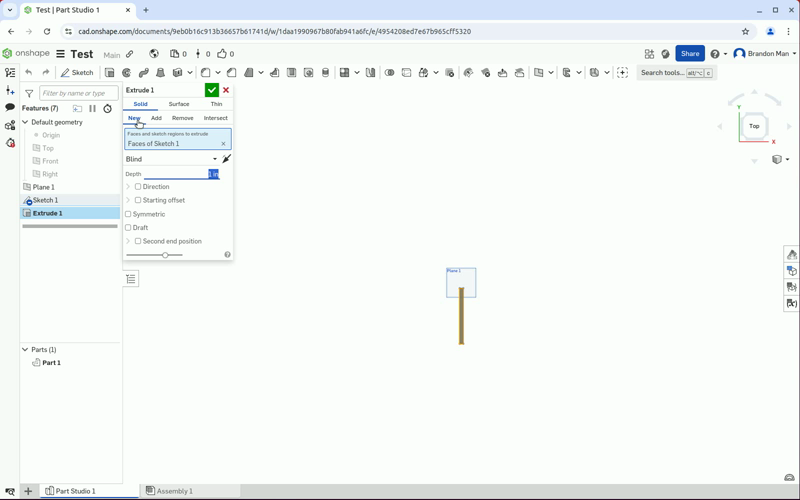
text(4.814)
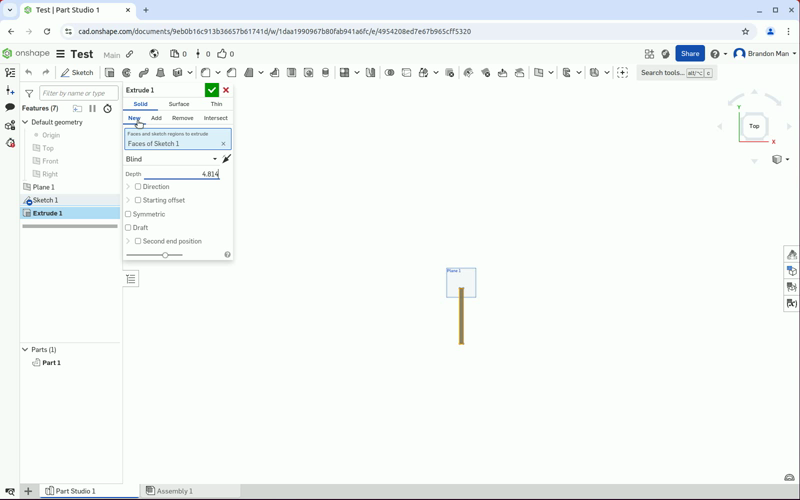
key(enter)
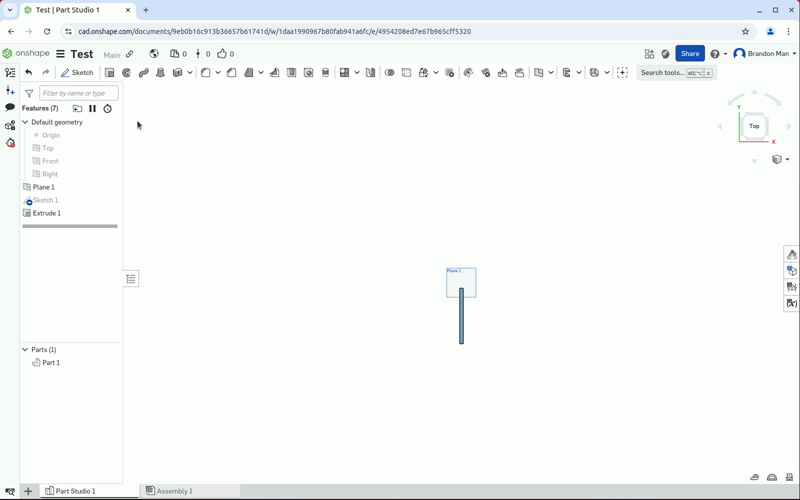
key(shift+h)
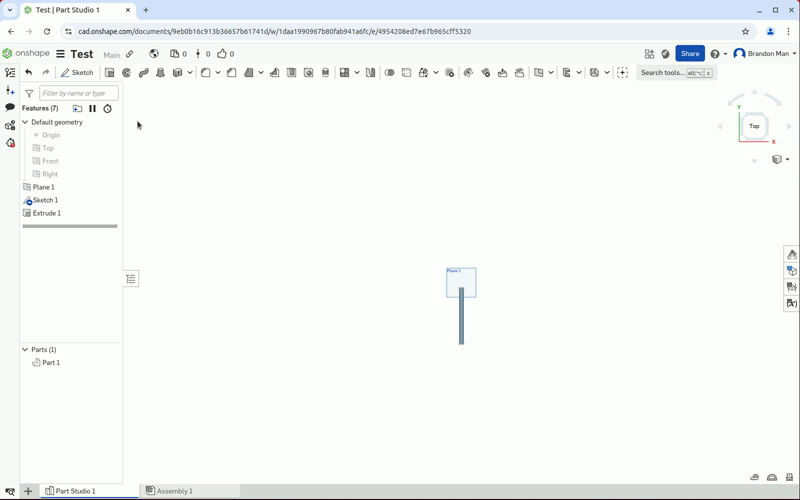
key(shift+h)
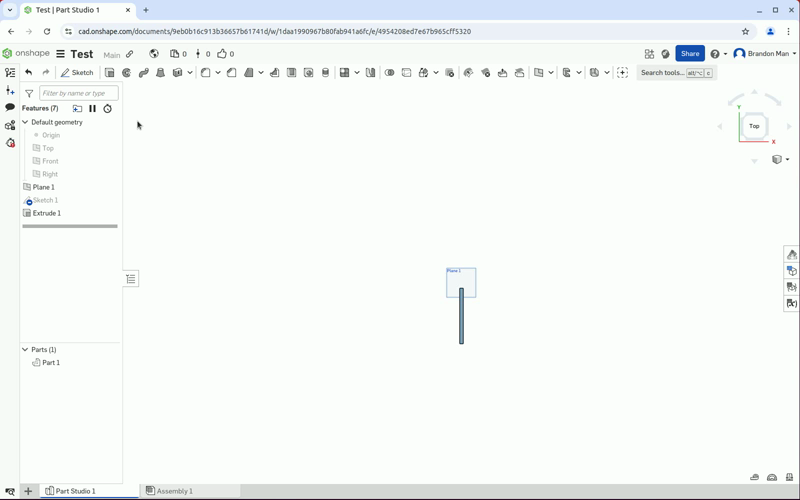
mouse_move(73, 189)
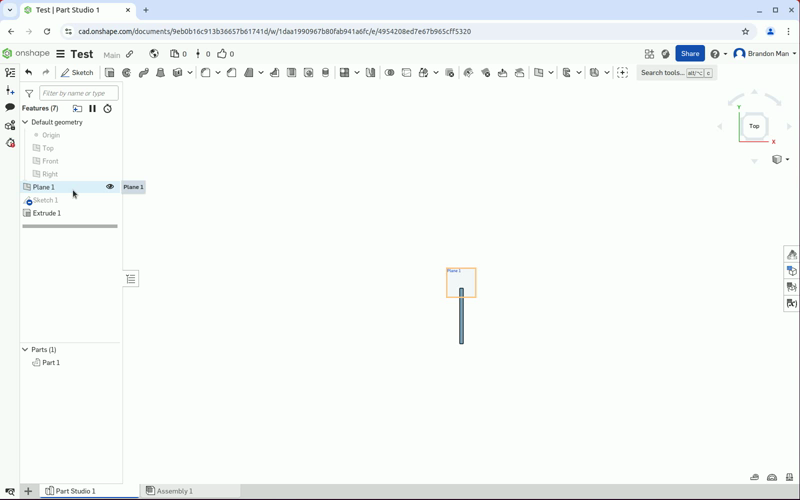
click(73, 189)
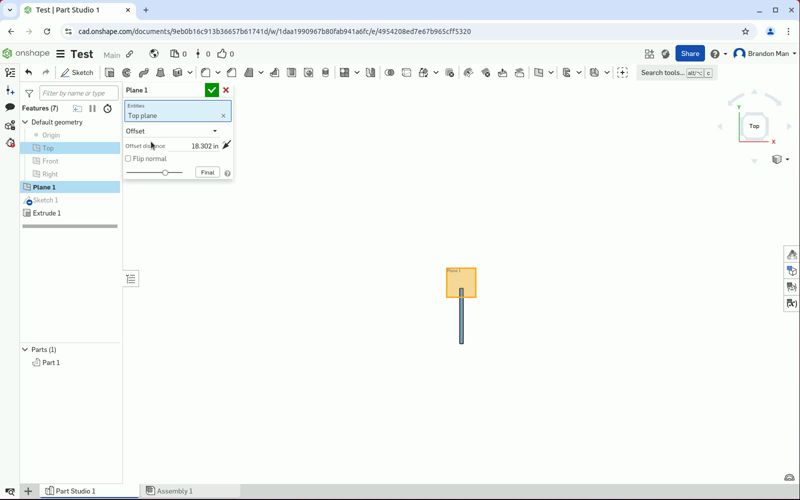
mouse_move(229, 92)
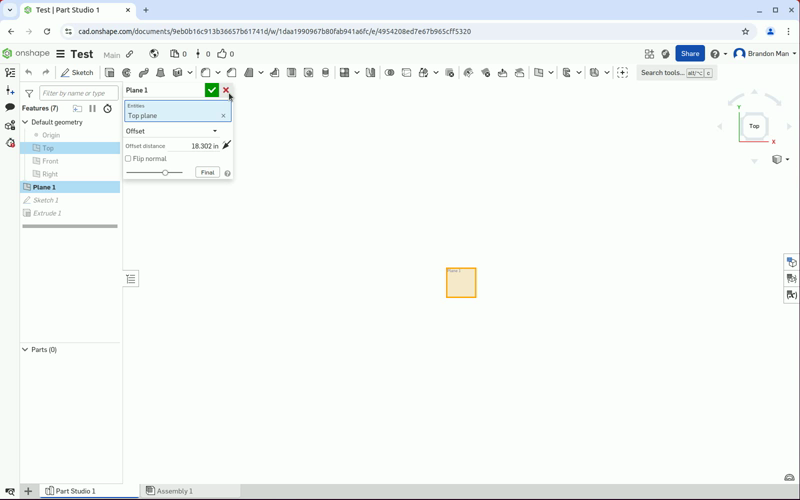
click(229, 92)
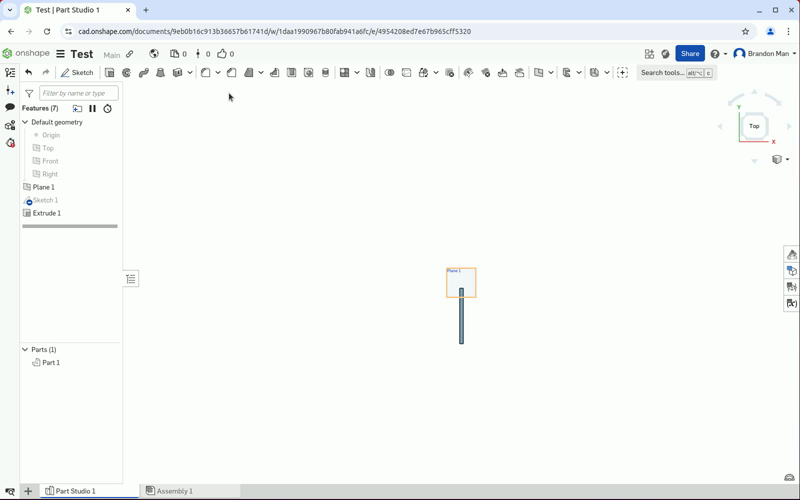
mouse_move(73, 352)
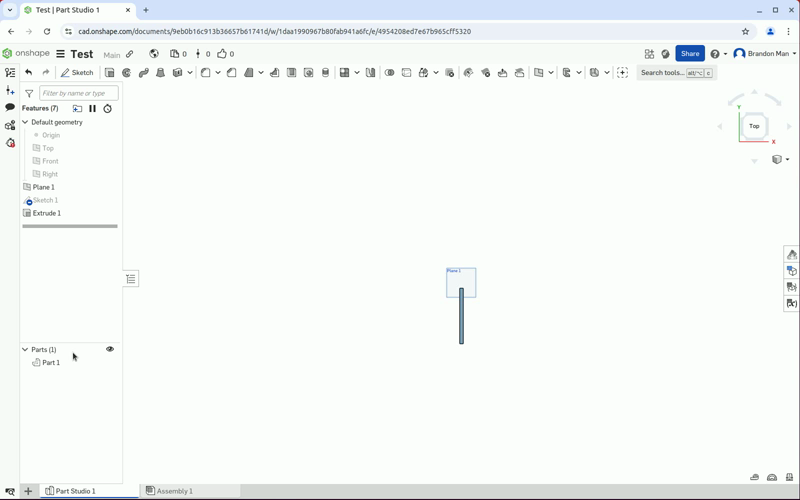
key(y)
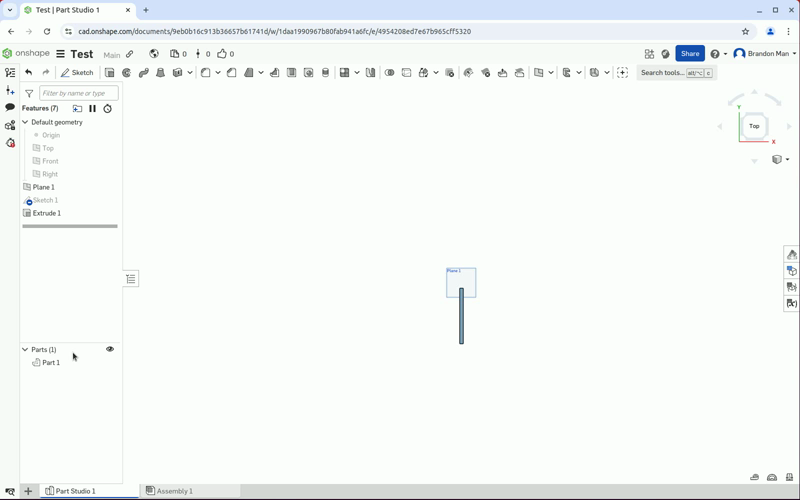
key(shift+p)
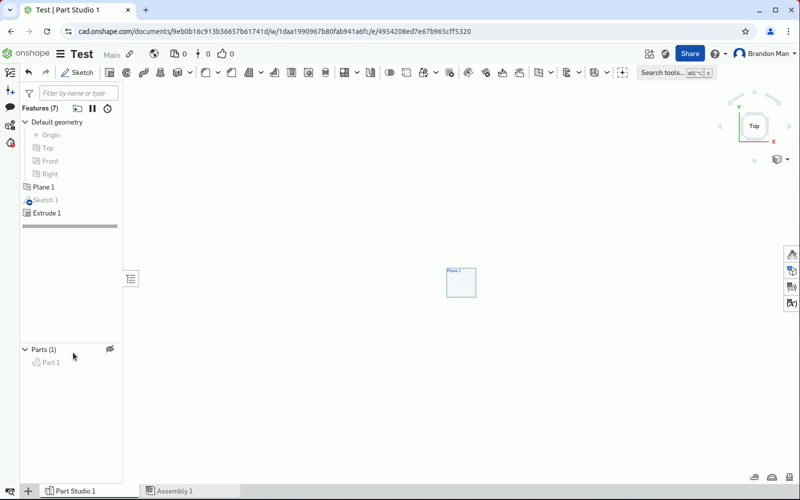
key(space)
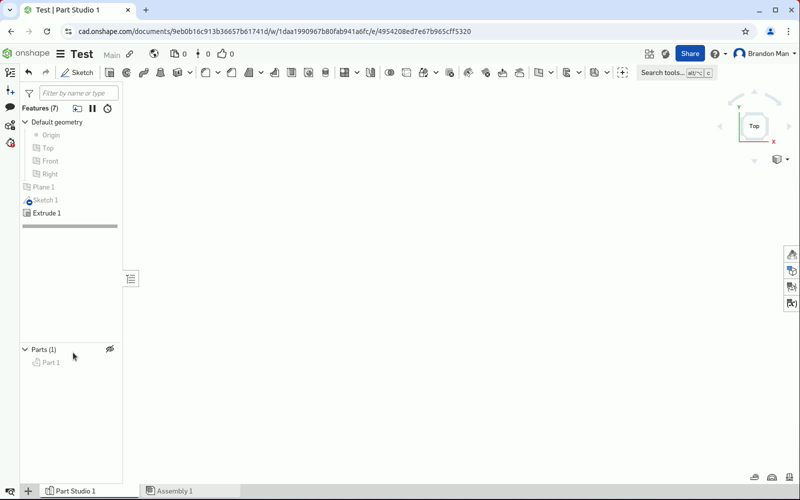
key_down(shift)
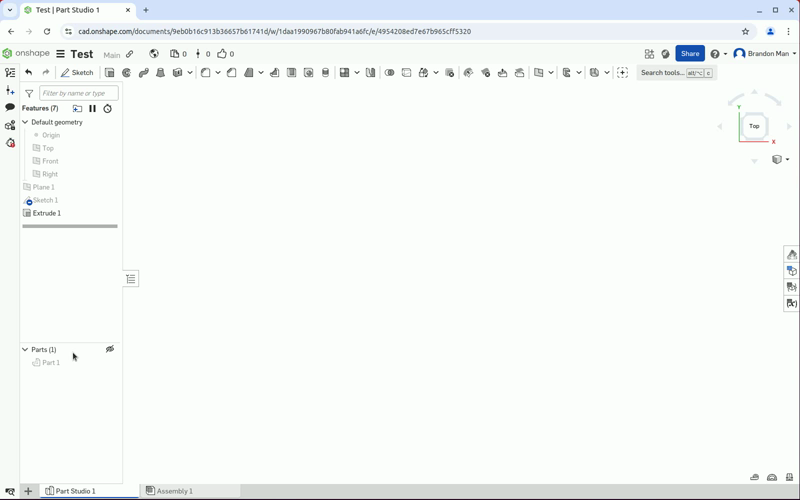
key(up)
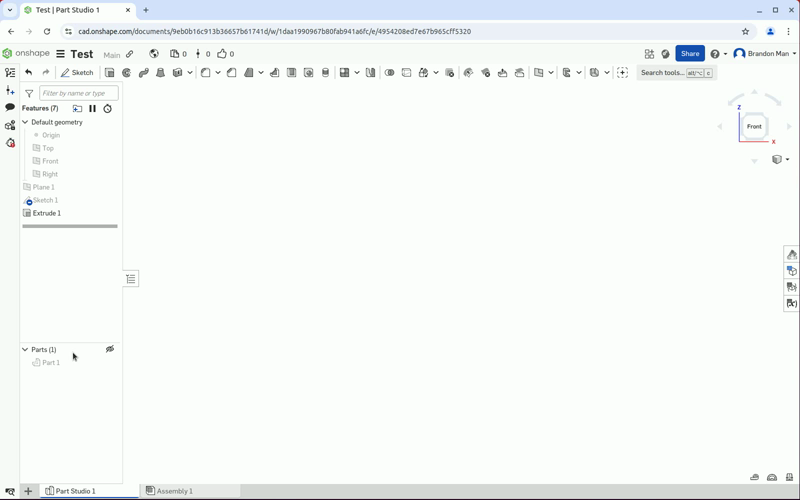
key_up(shift)
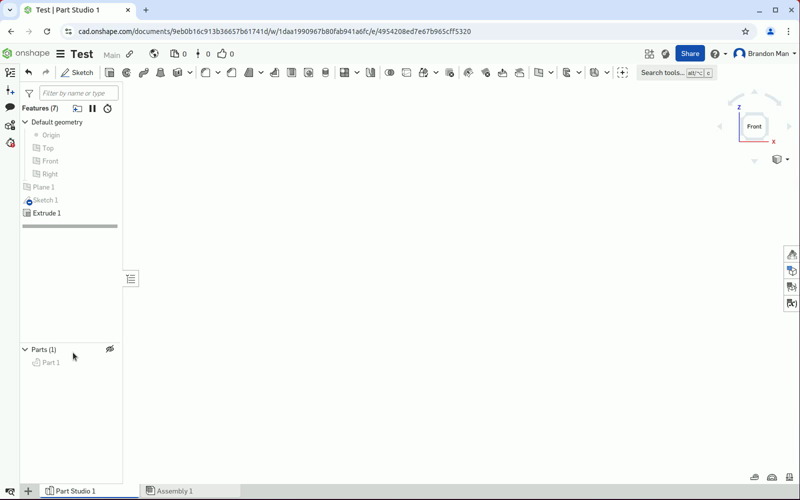
key(space)
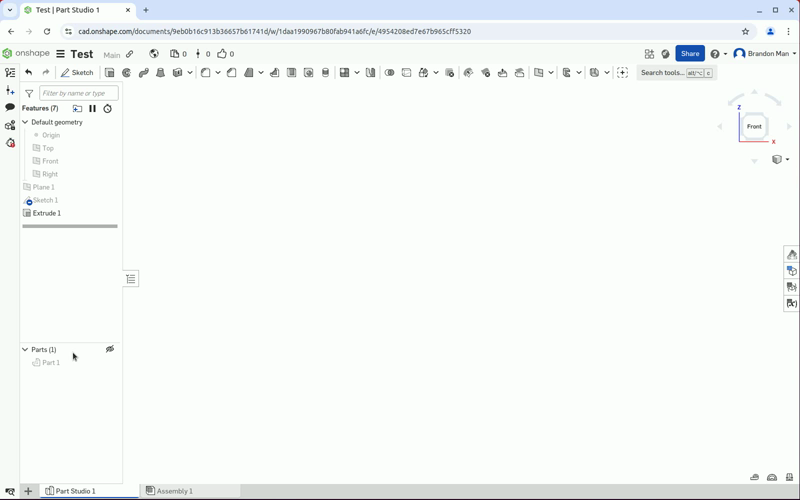
key_down(shift)
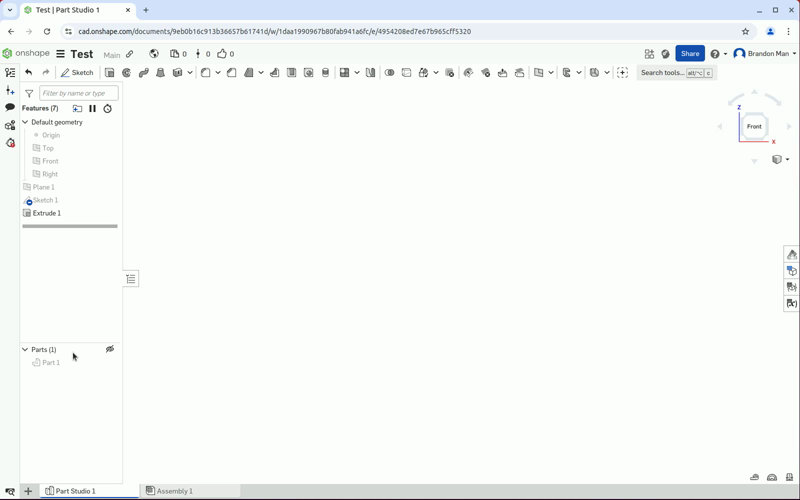
key(left)
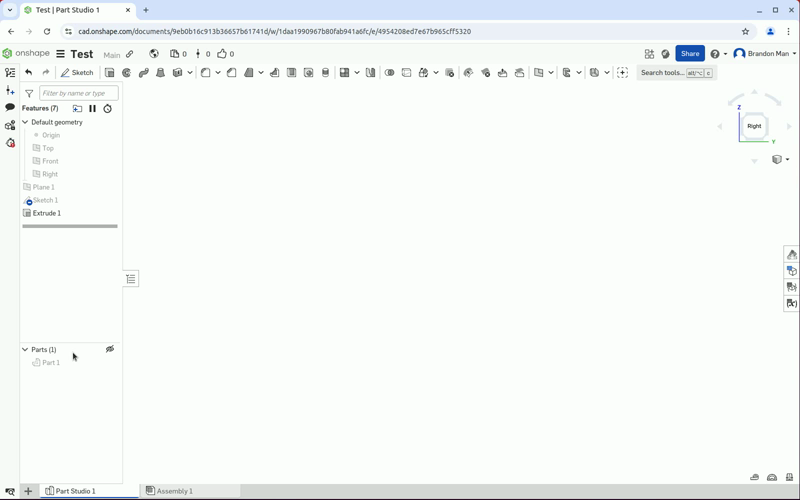
key_up(shift)
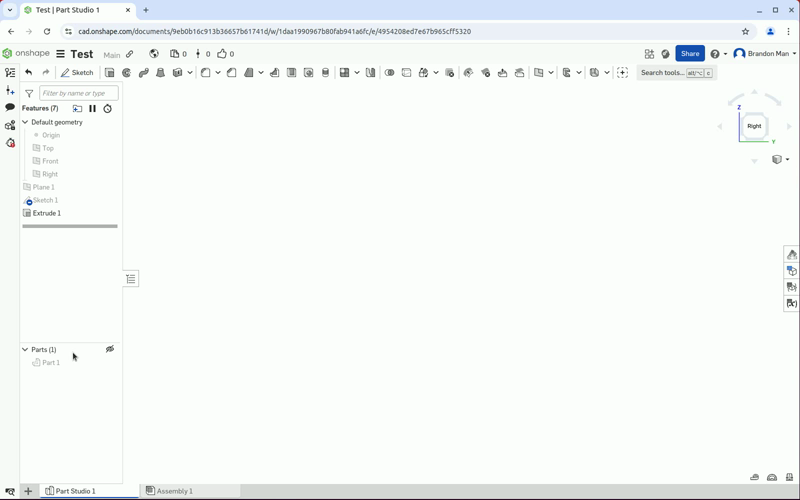
mouse_move(73, 352)
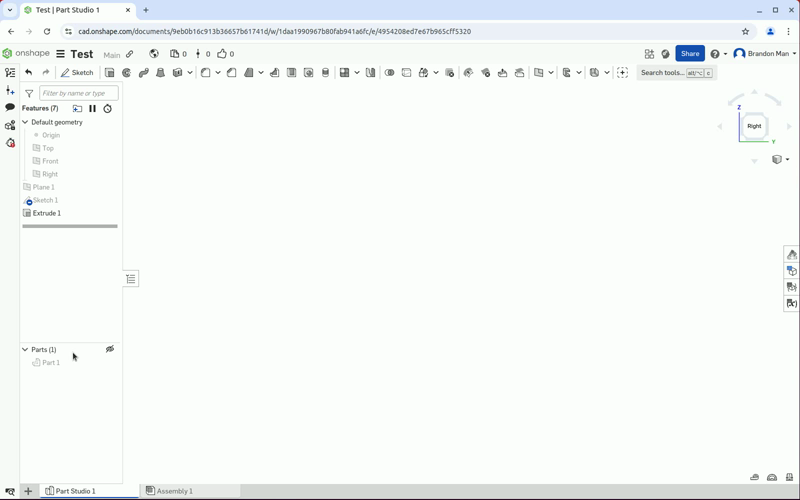
key(shift+y)
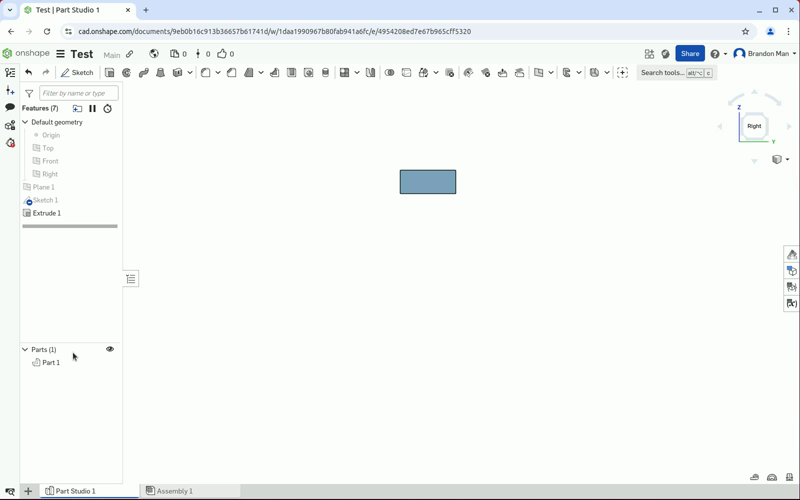
mouse_move(541, 75)
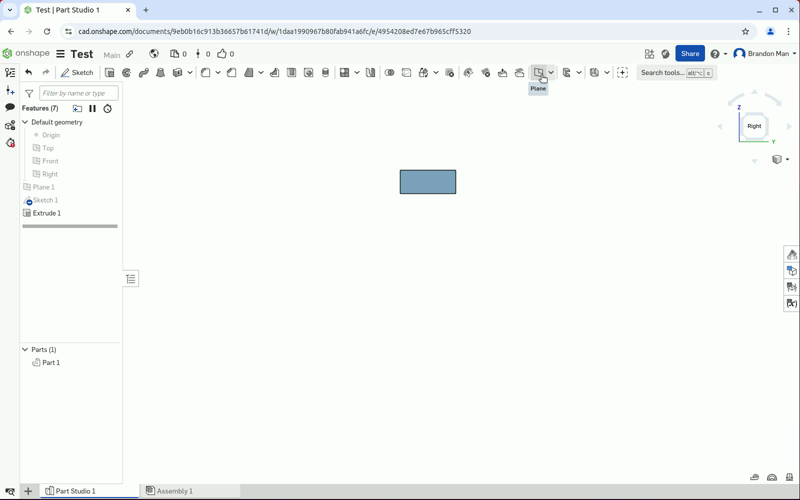
click(541, 75)
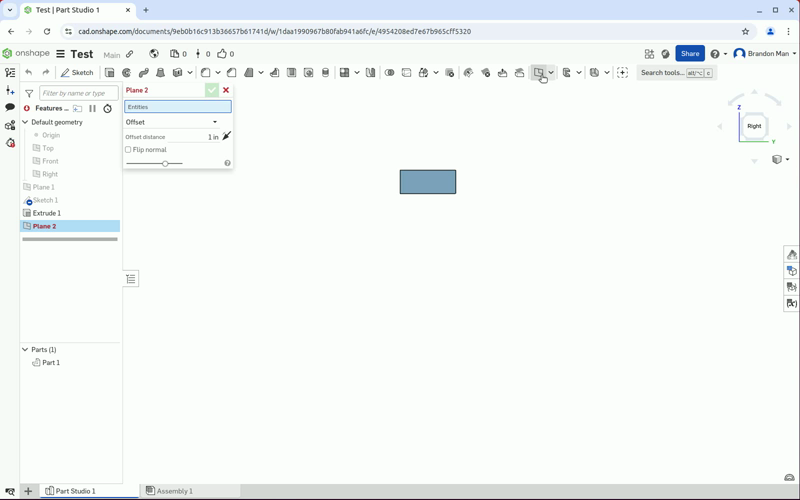
mouse_move(73, 176)
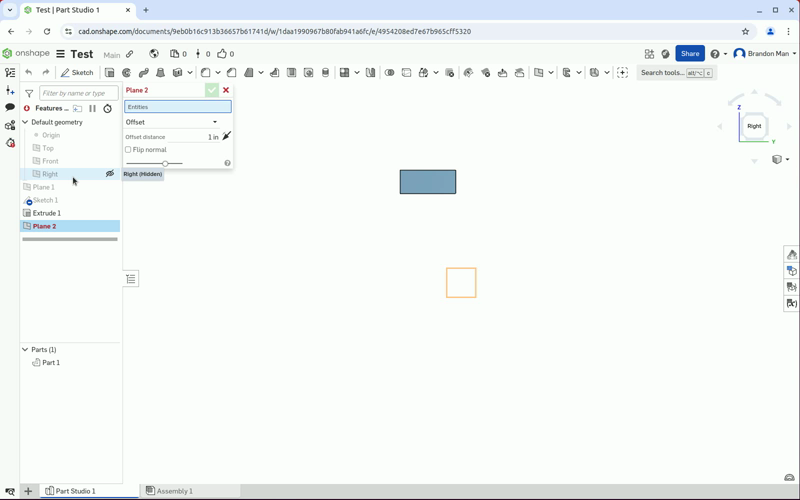
click(73, 176)
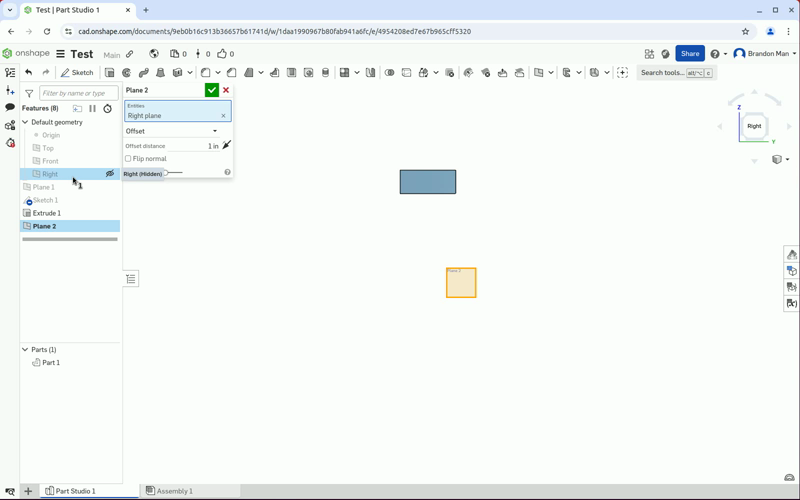
key(tab, 2)
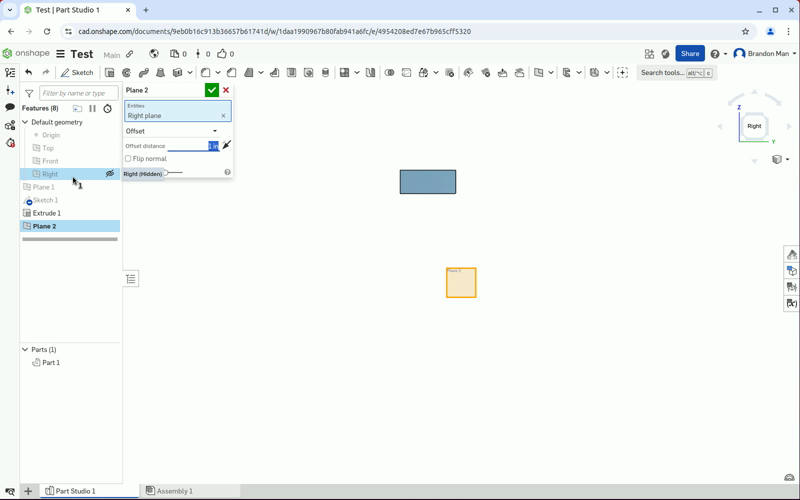
text(0.246)
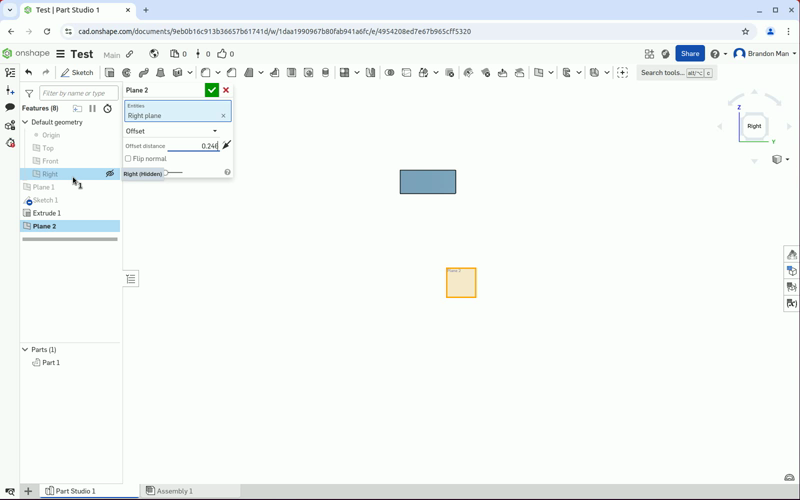
key(enter, 2)
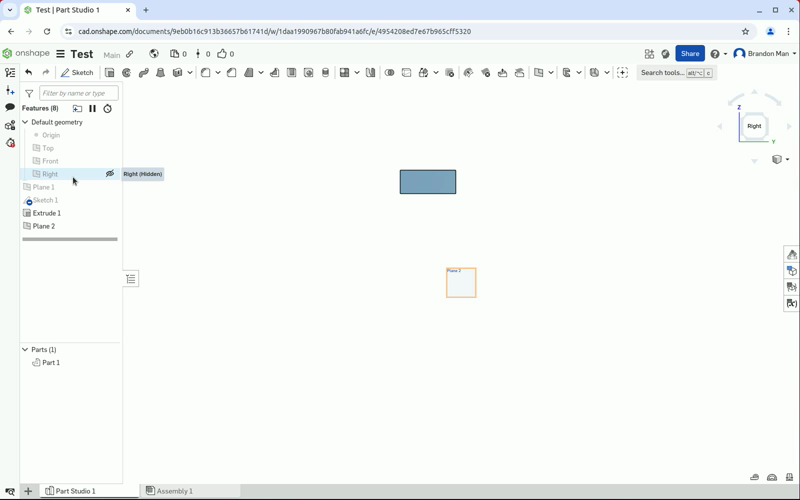
key(shift+s)
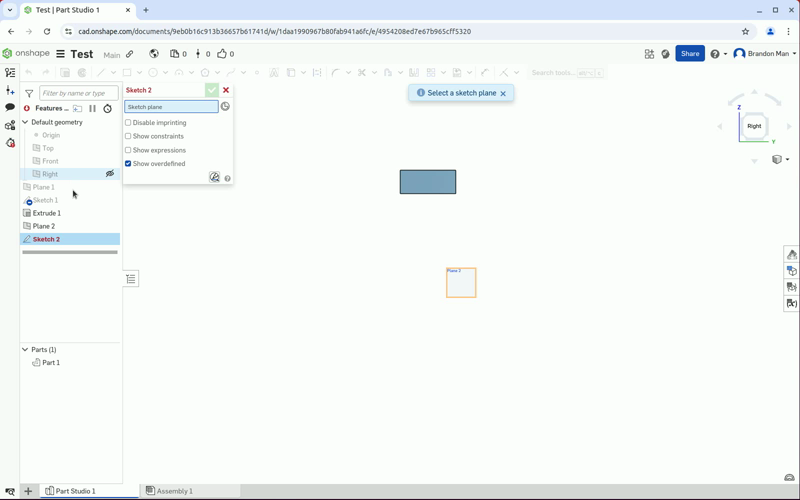
mouse_move(73, 228)
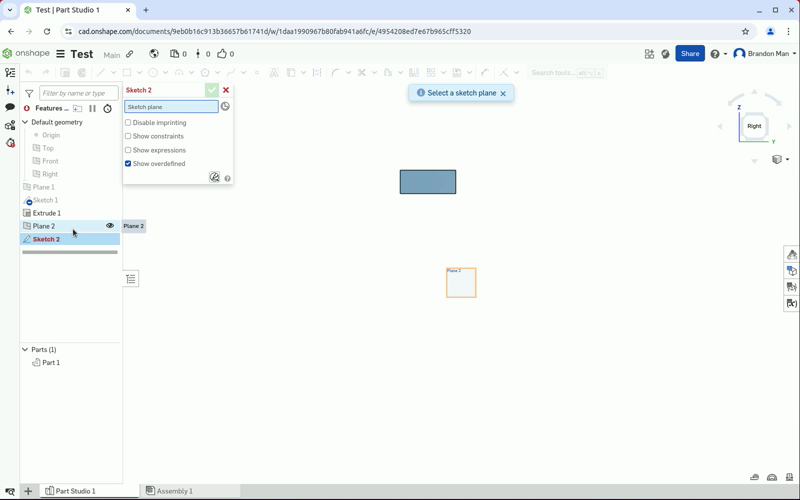
click(73, 228)
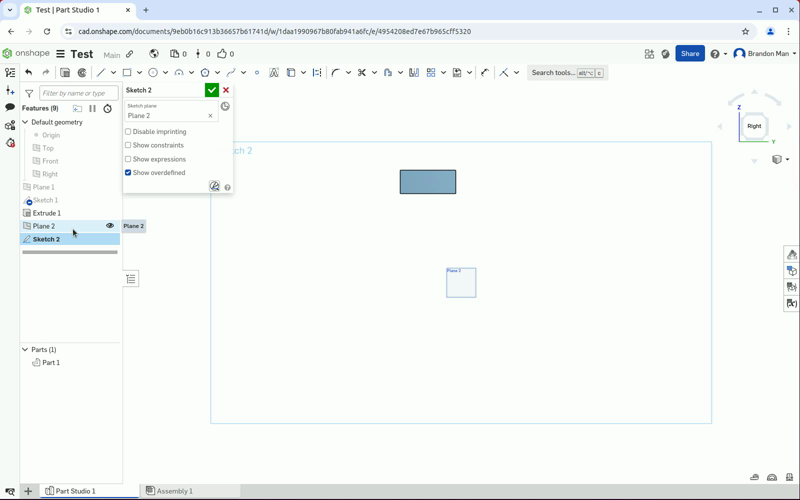
mouse_move(73, 352)
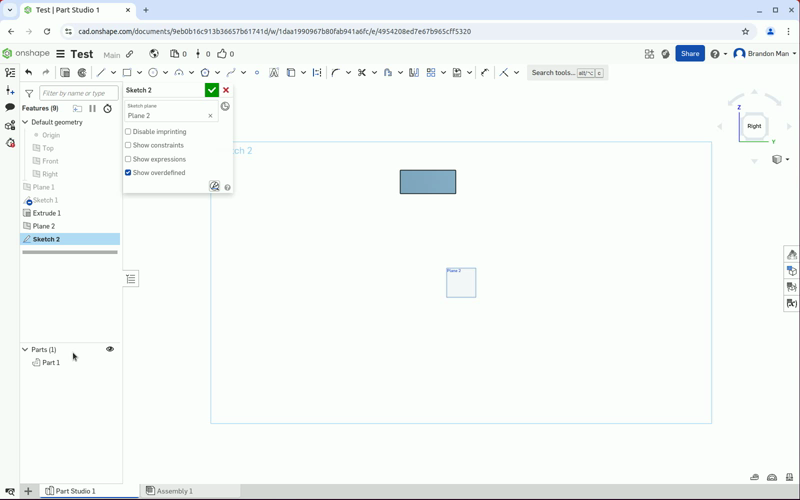
key(y)
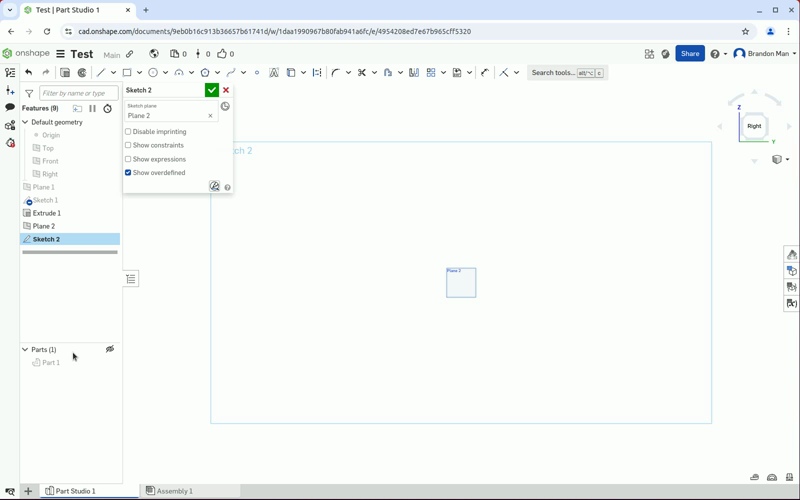
key(l)
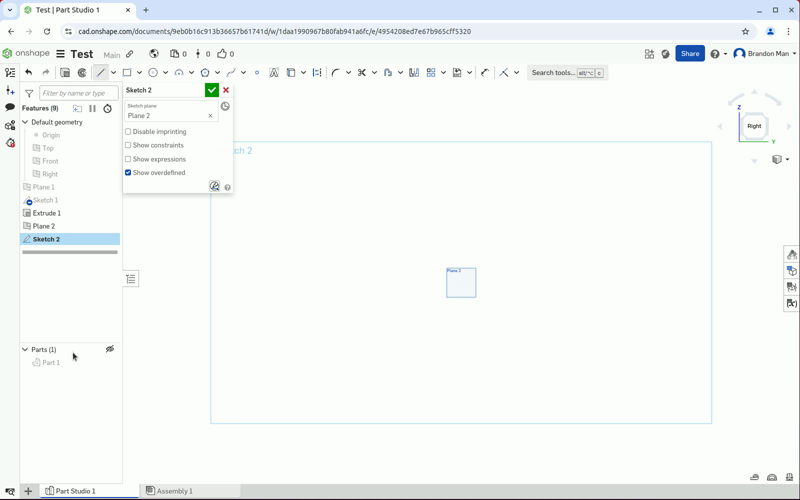
key_down(shift)
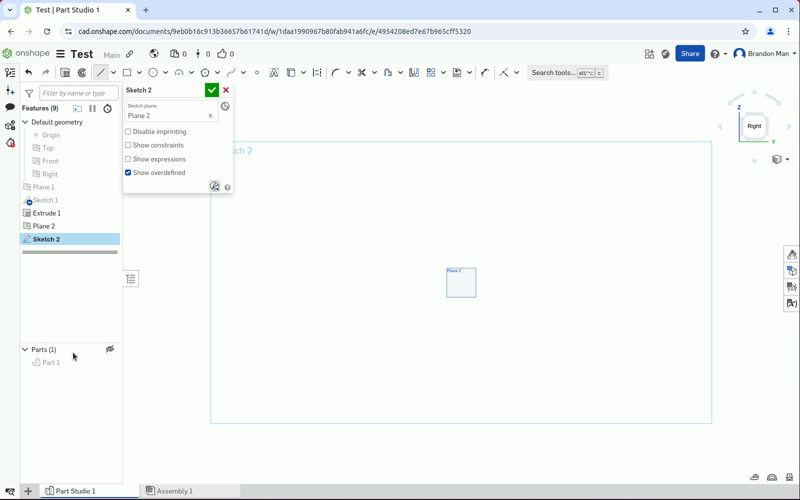
mouse_move(437, 185)
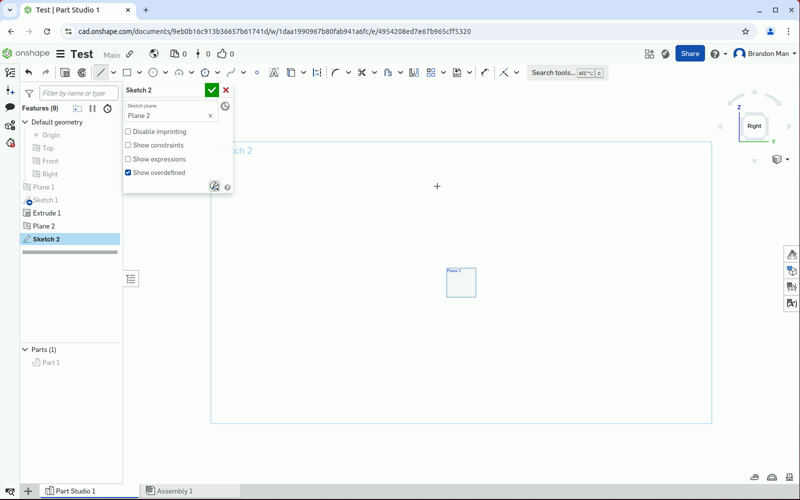
click(437, 185)
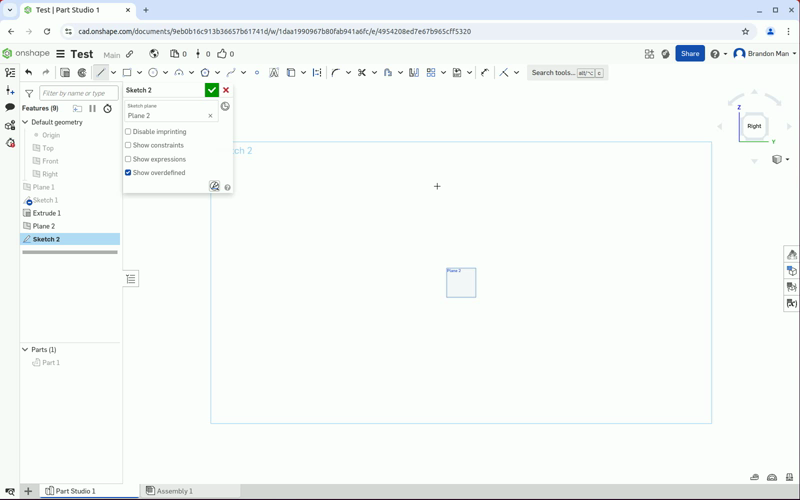
key_up(shift)
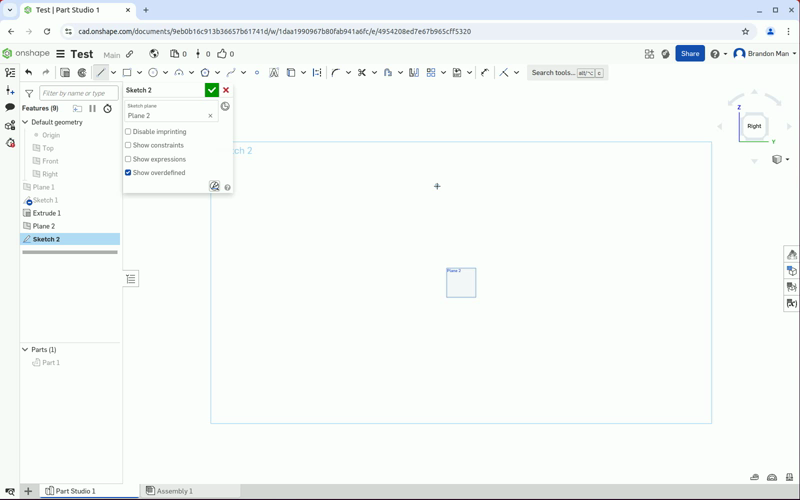
key_down(shift)
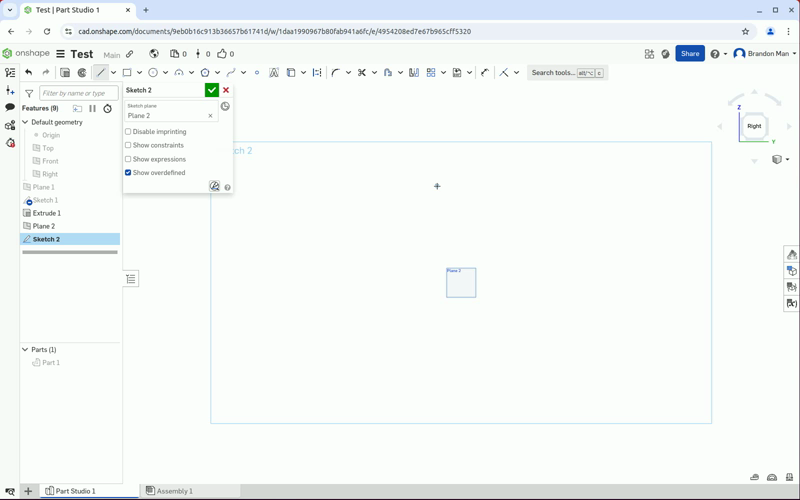
mouse_move(467, 185)
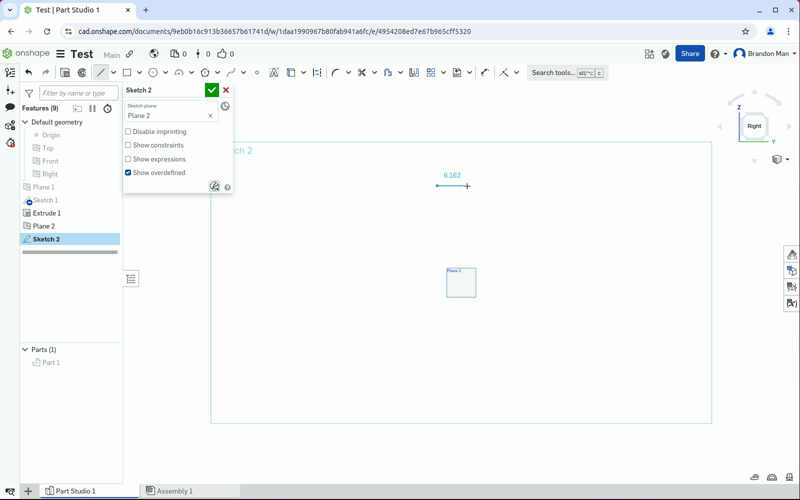
mouse_move(452, 185)
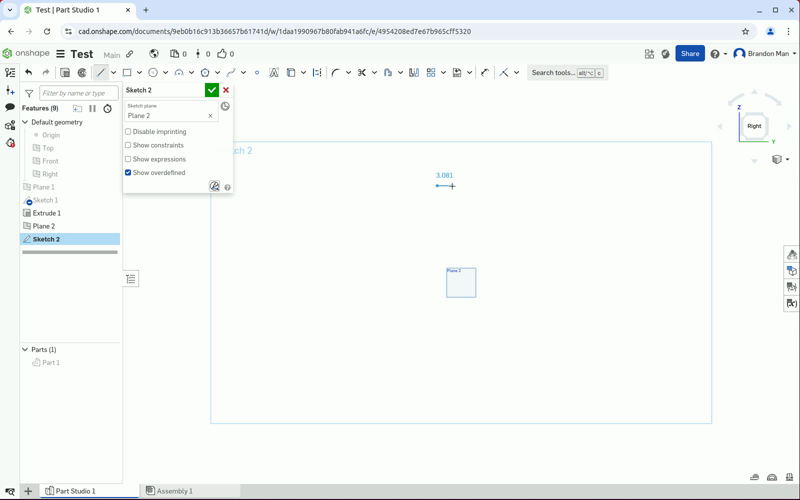
click(452, 185)
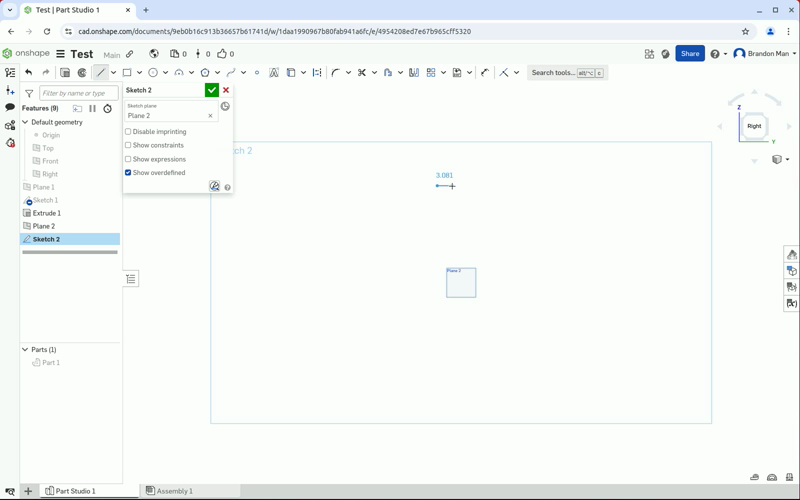
key_up(shift)
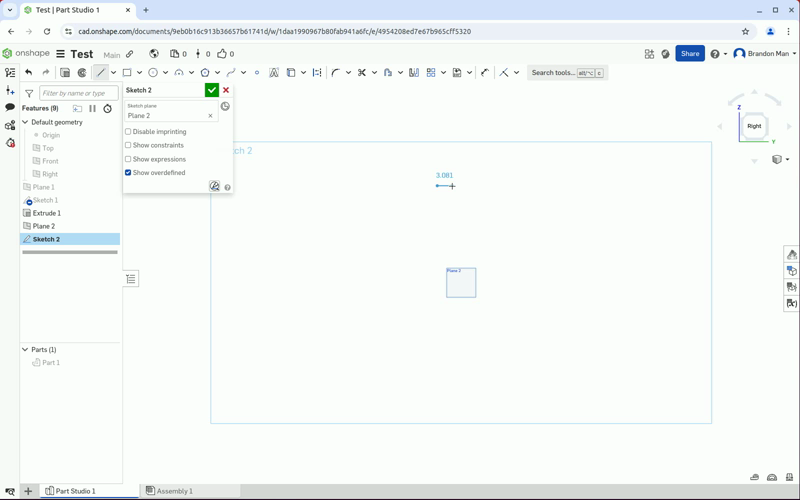
key_down(shift)
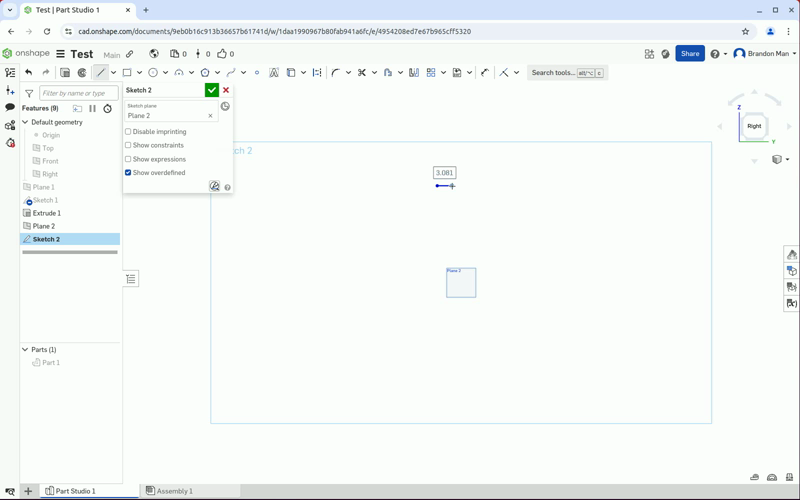
mouse_move(482, 185)
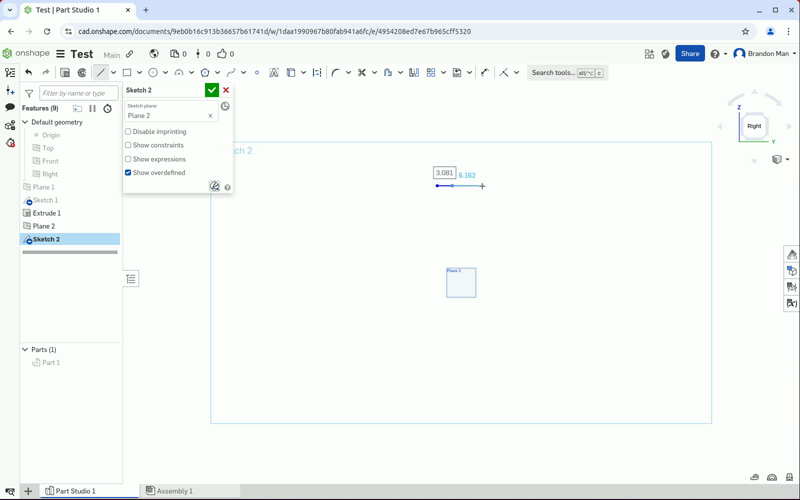
mouse_move(452, 178)
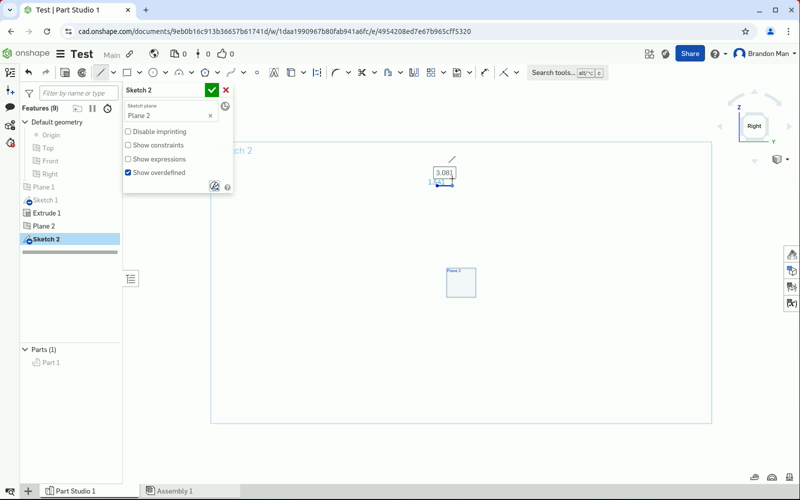
click(452, 178)
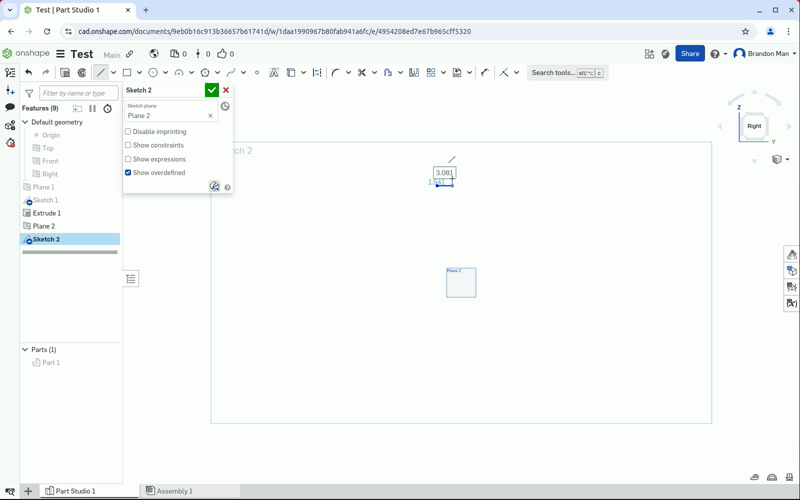
key_up(shift)
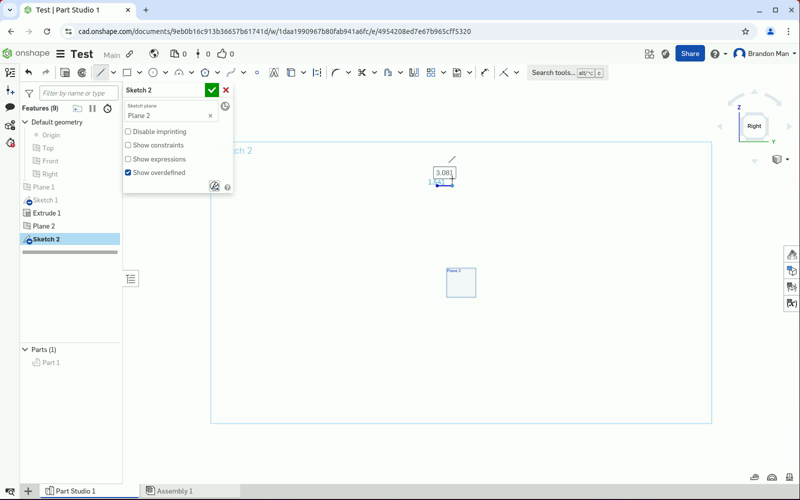
key_down(shift)
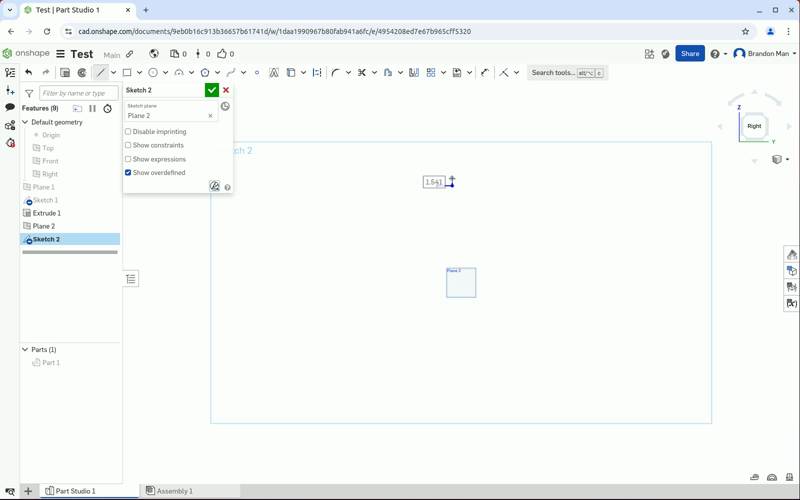
mouse_move(482, 178)
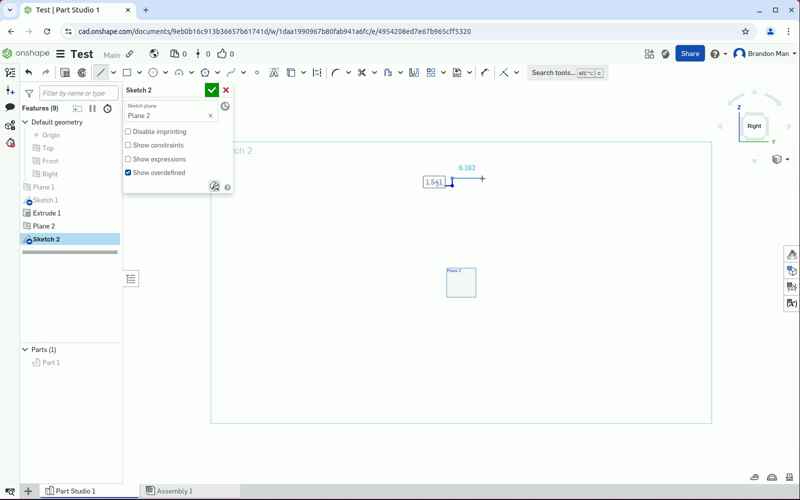
mouse_move(437, 178)
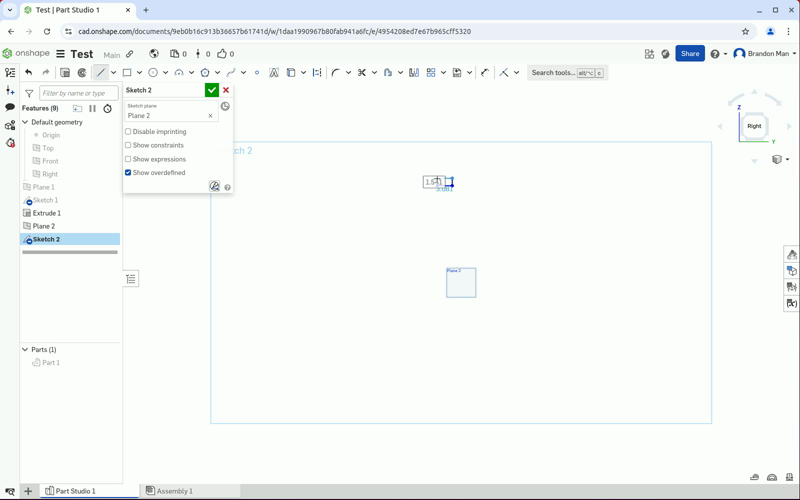
click(437, 178)
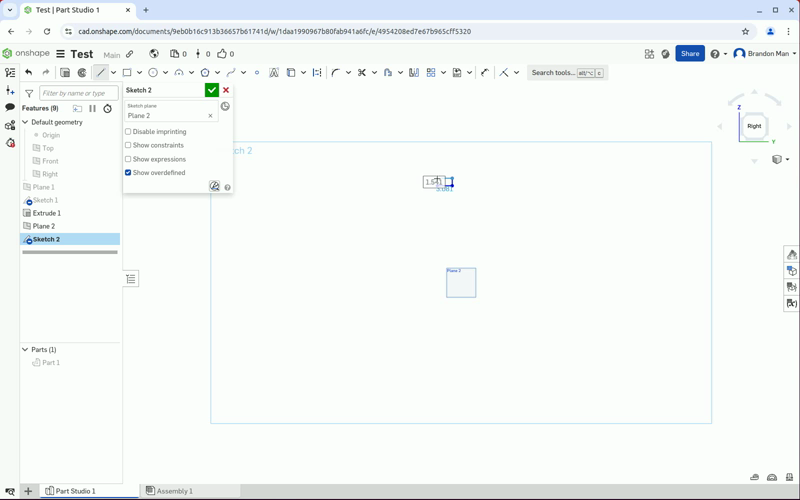
key_up(shift)
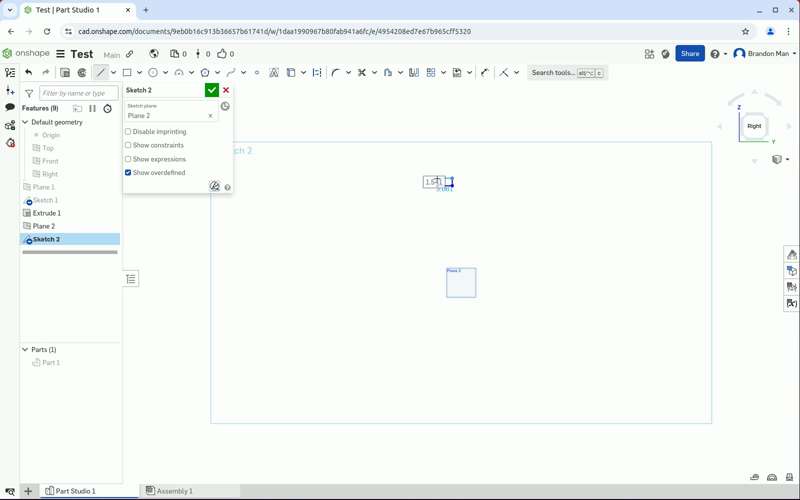
mouse_move(467, 178)
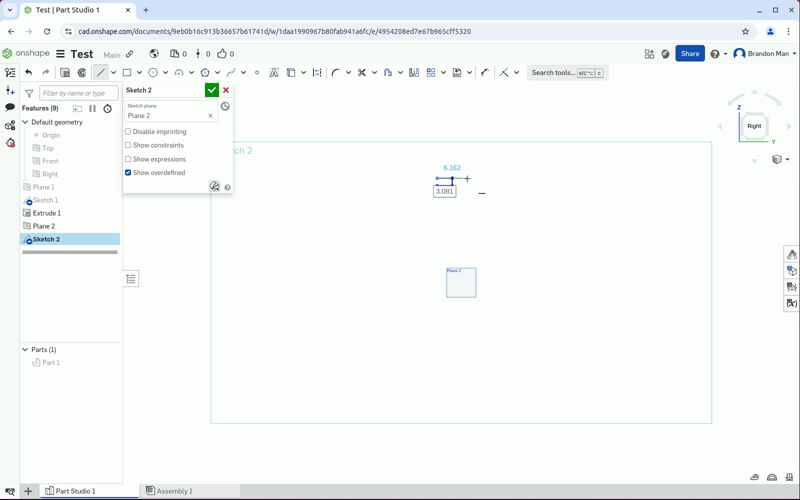
key_down(shift)
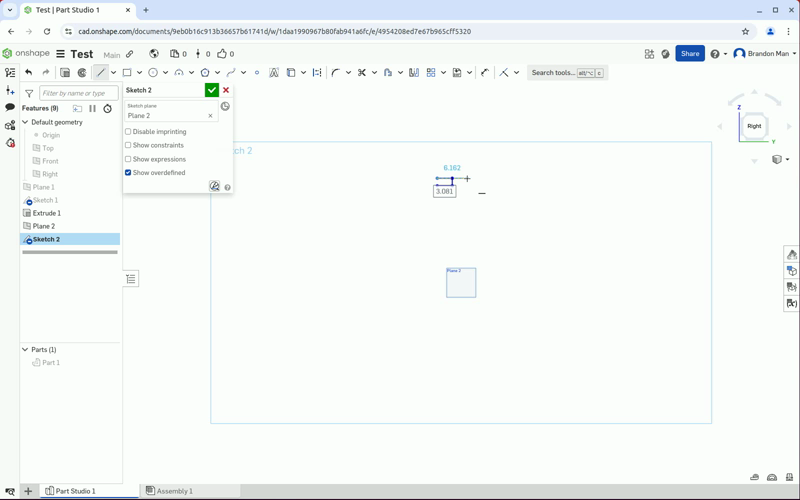
mouse_move(437, 185)
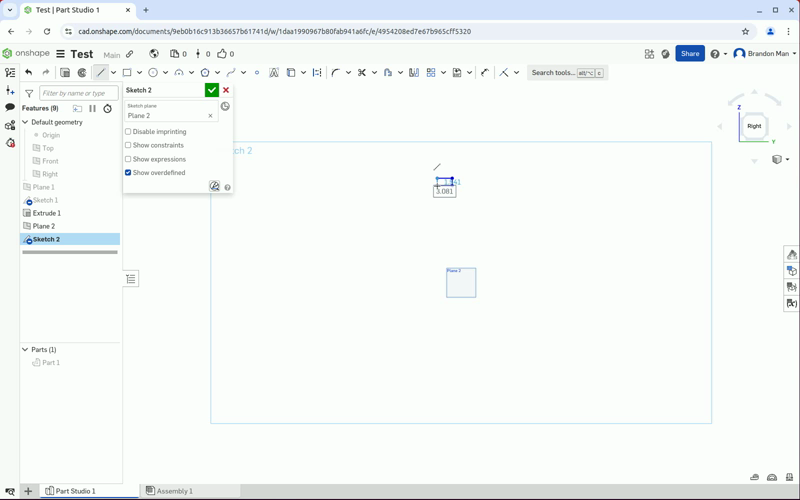
key_up(shift)
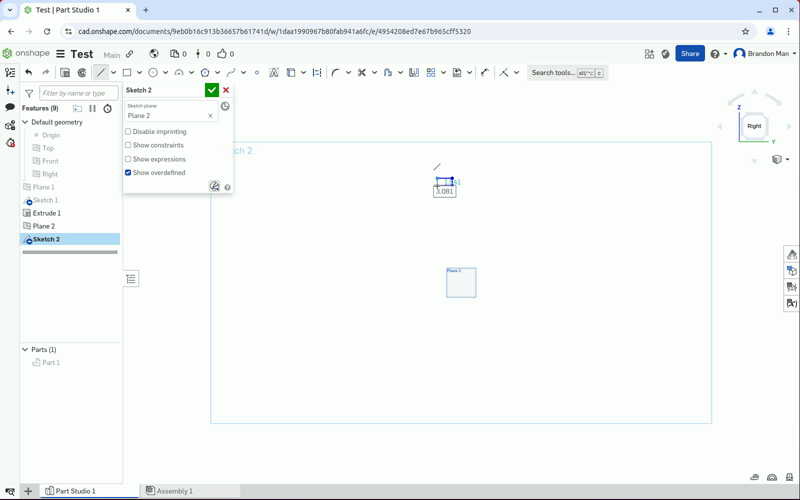
click(437, 185)
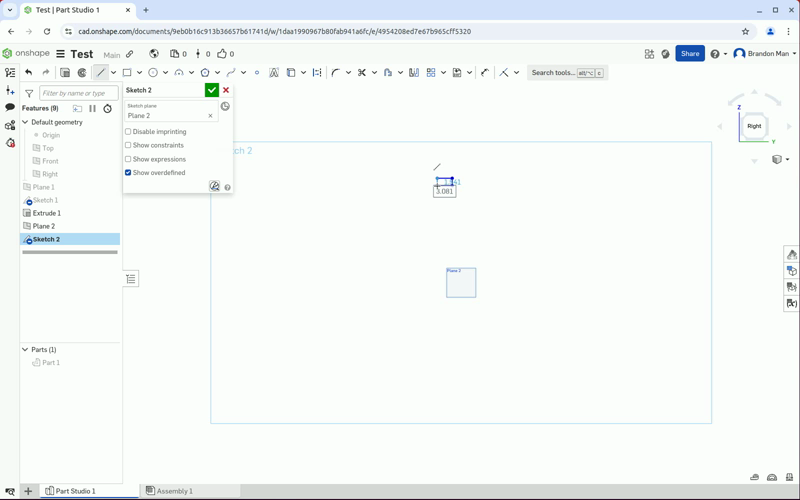
key(esc)
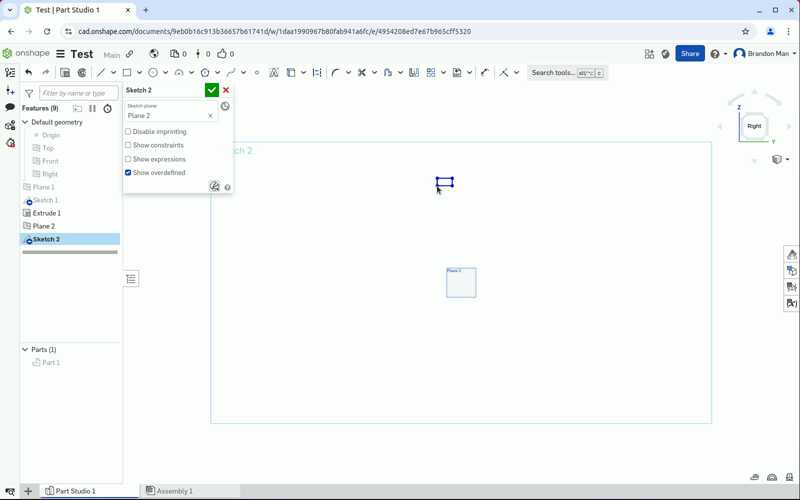
mouse_move(446, 182)
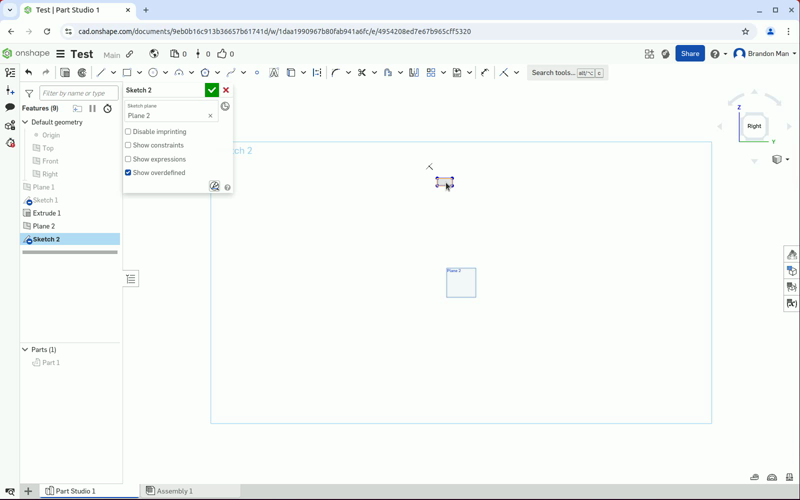
scroll(6)
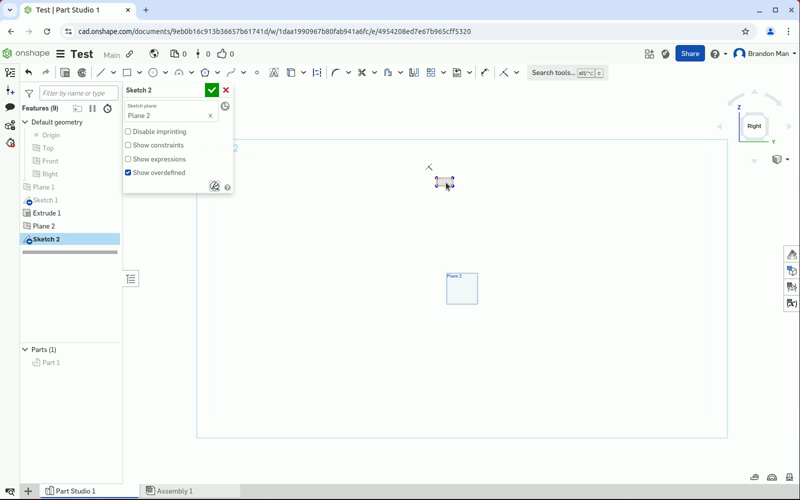
scroll(6)
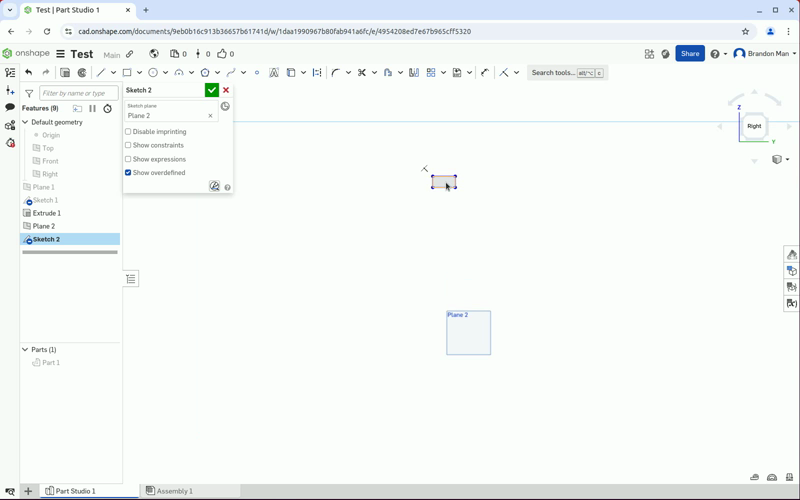
scroll(6)
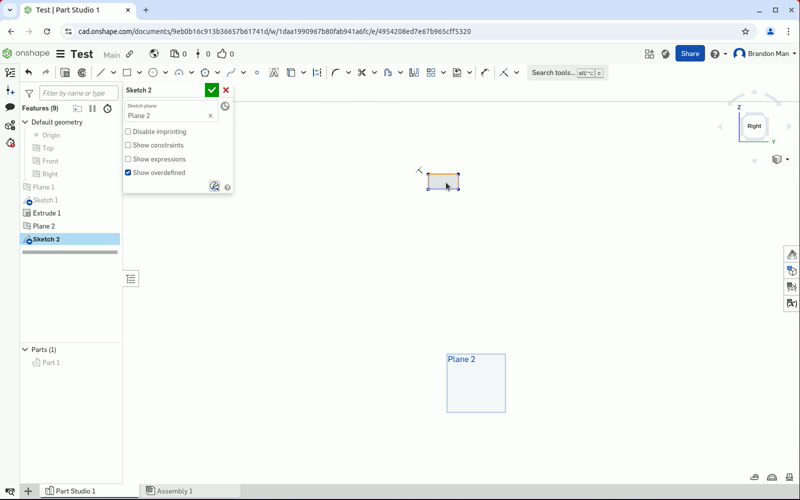
scroll(6)
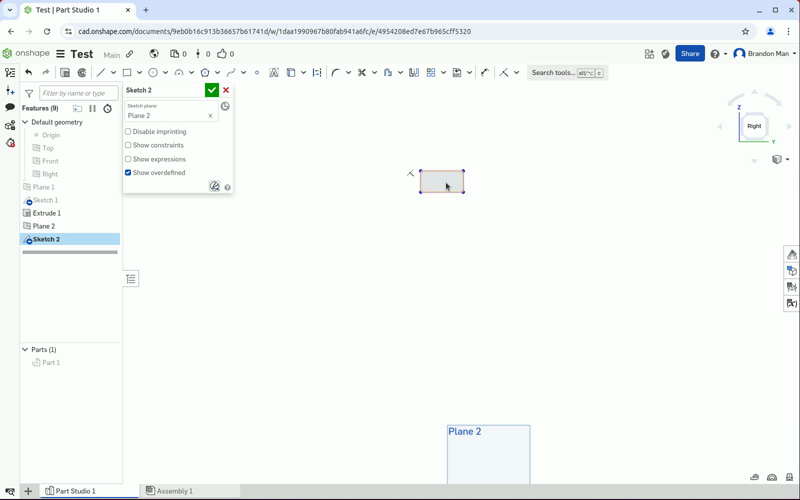
scroll(6)
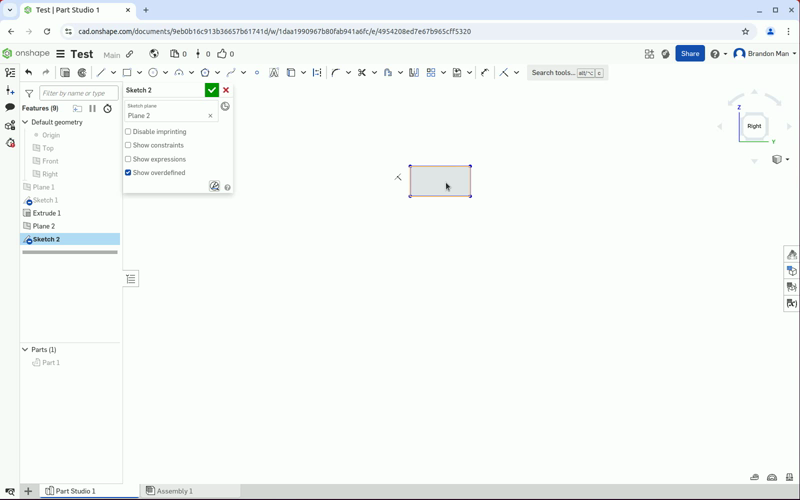
scroll(6)
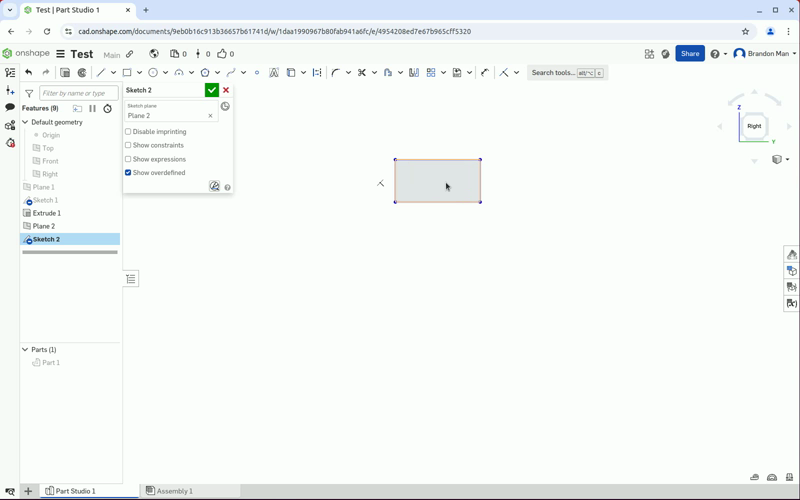
scroll(6)
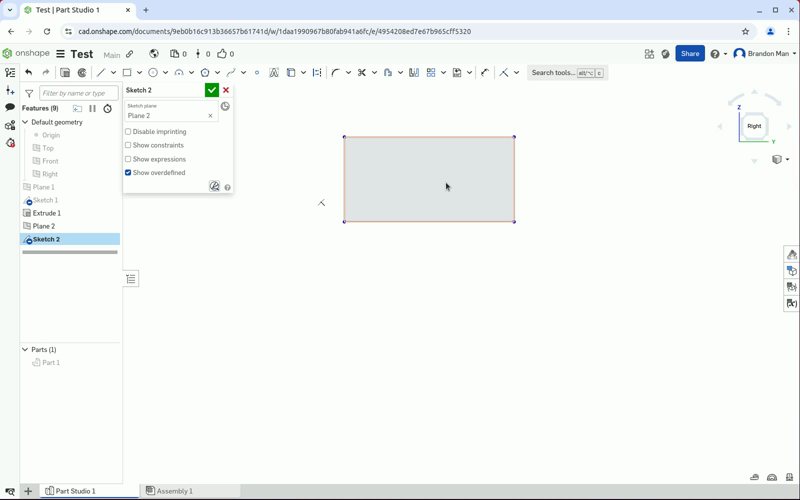
click(446, 182)
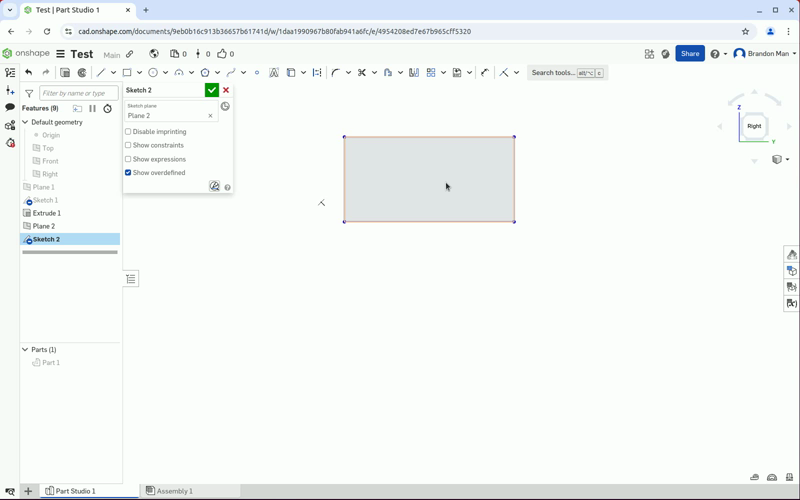
scroll(-6)
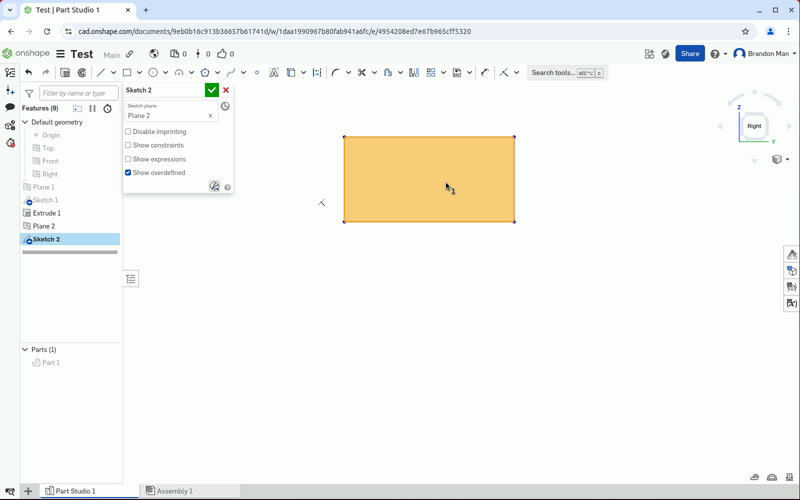
scroll(-6)
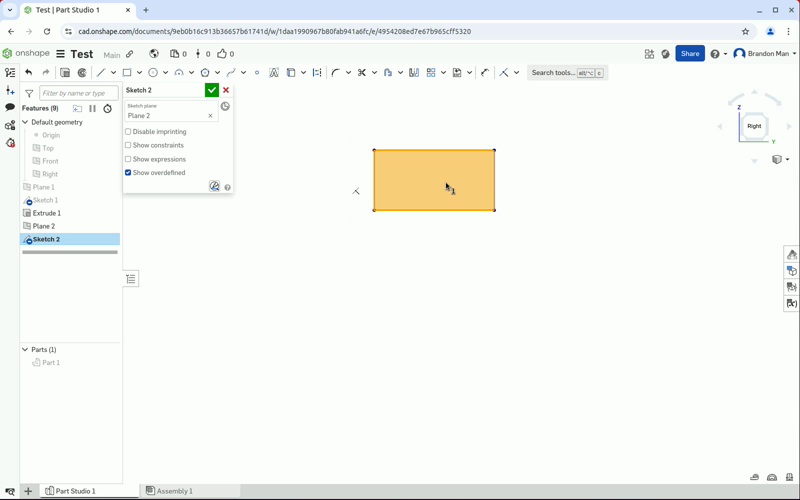
scroll(-6)
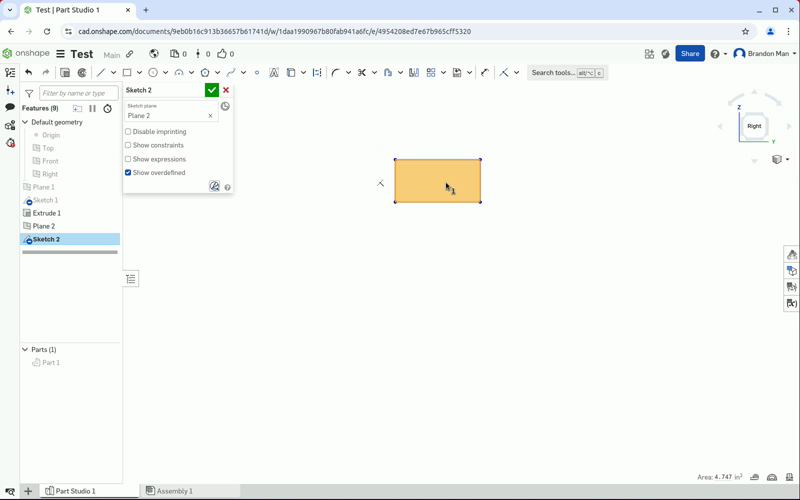
scroll(-6)
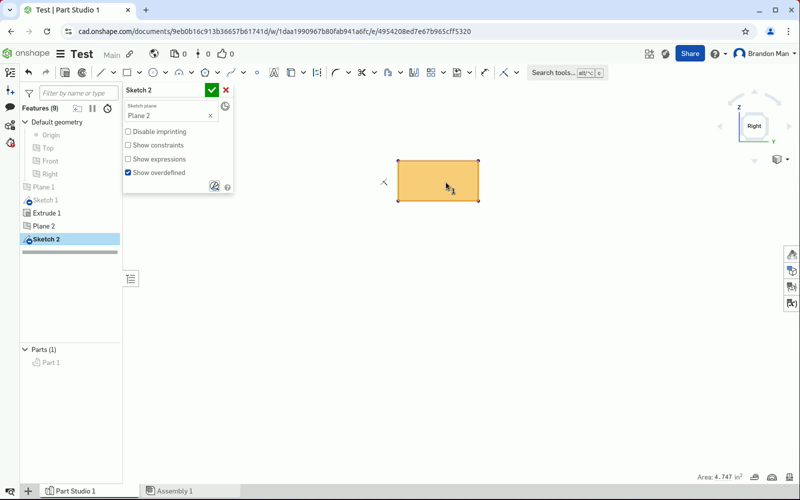
scroll(-6)
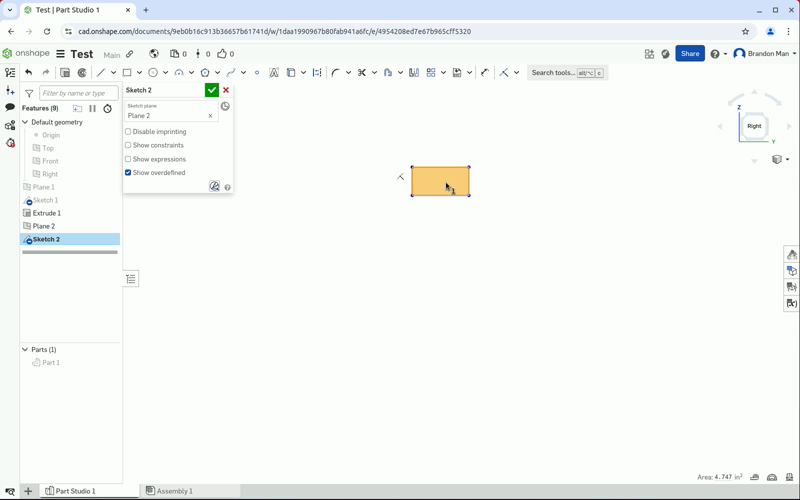
scroll(-6)
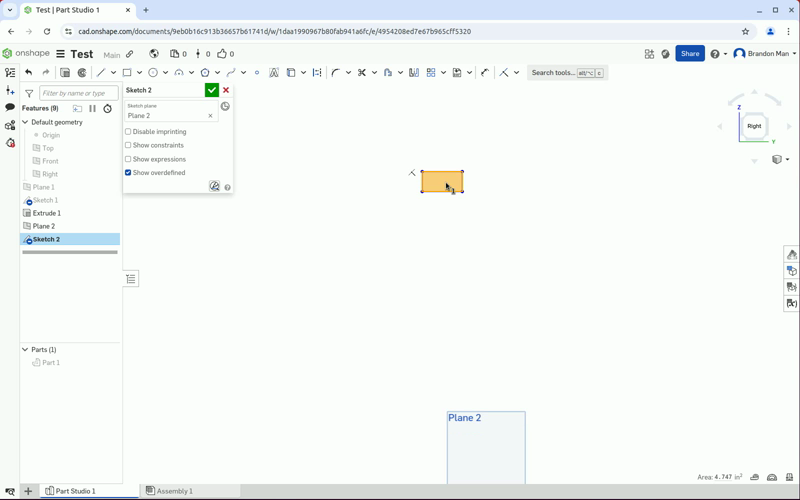
scroll(-6)
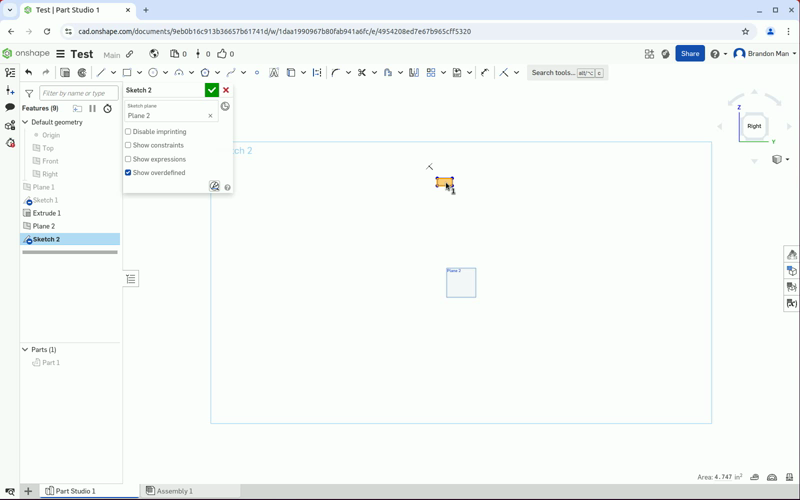
mouse_move(73, 352)
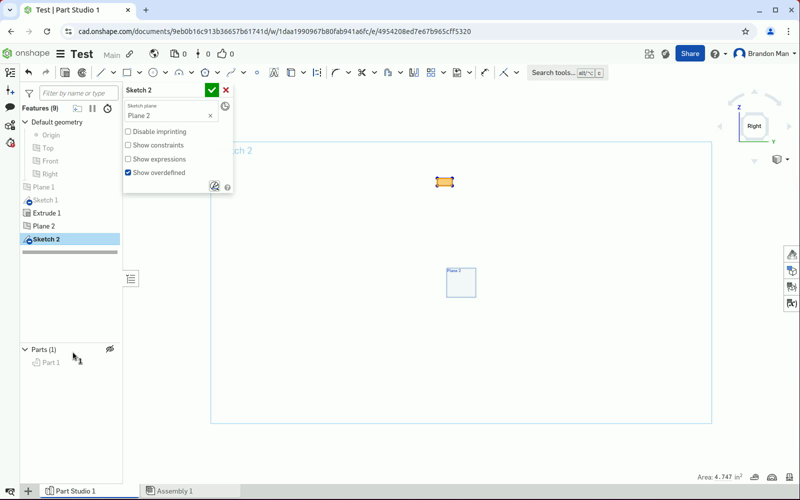
key(shift+y)
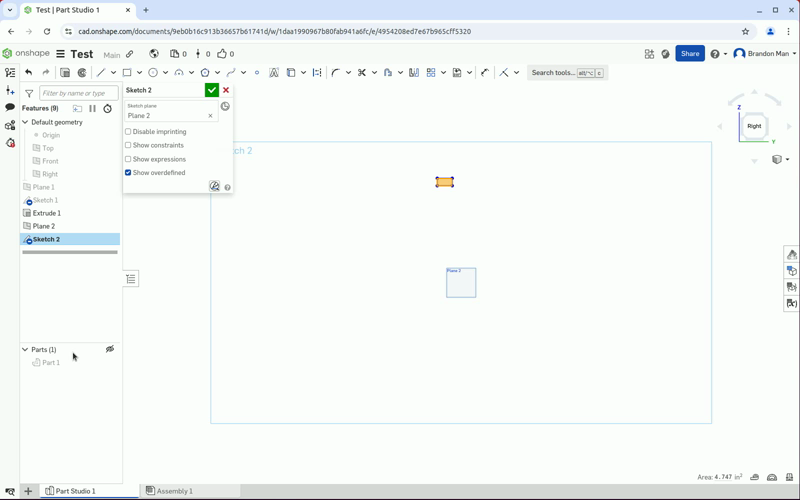
key(shift+e)
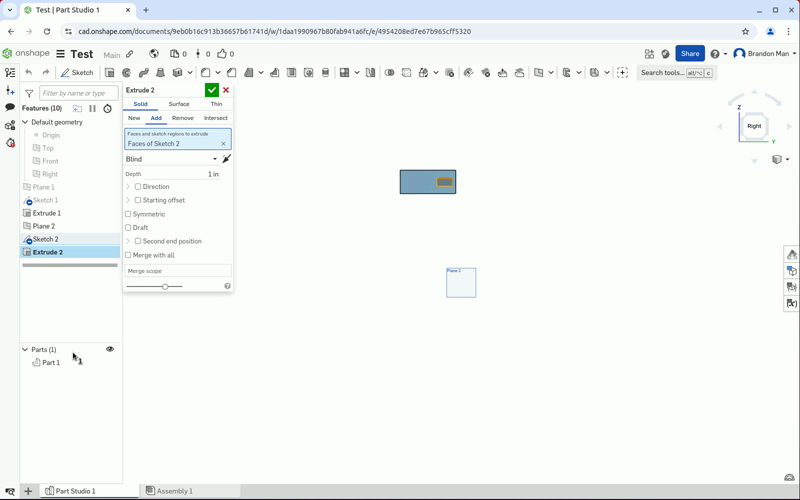
mouse_move(143, 106)
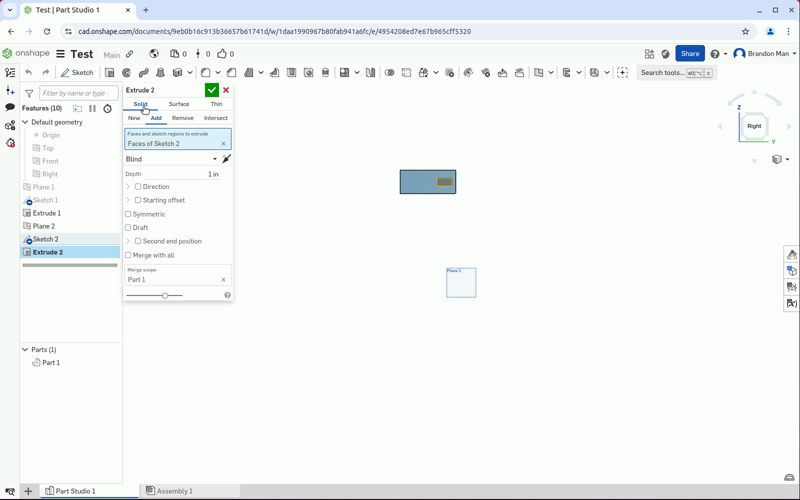
click(143, 106)
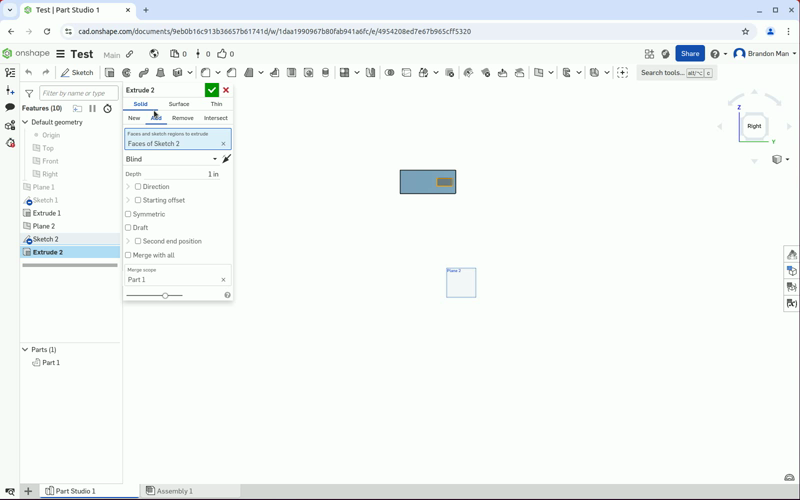
mouse_move(186, 120)
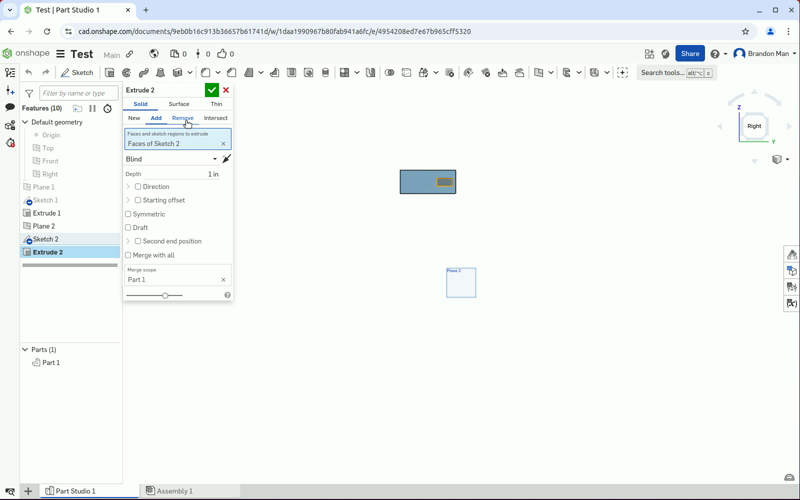
click(186, 120)
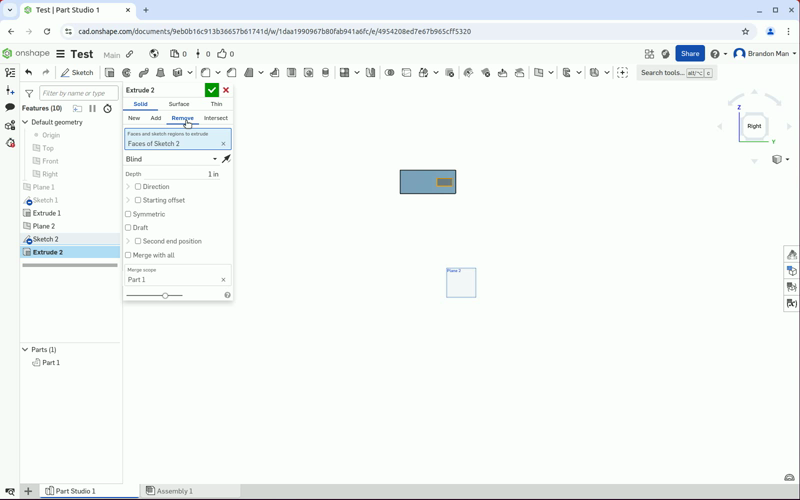
key(tab, 4)
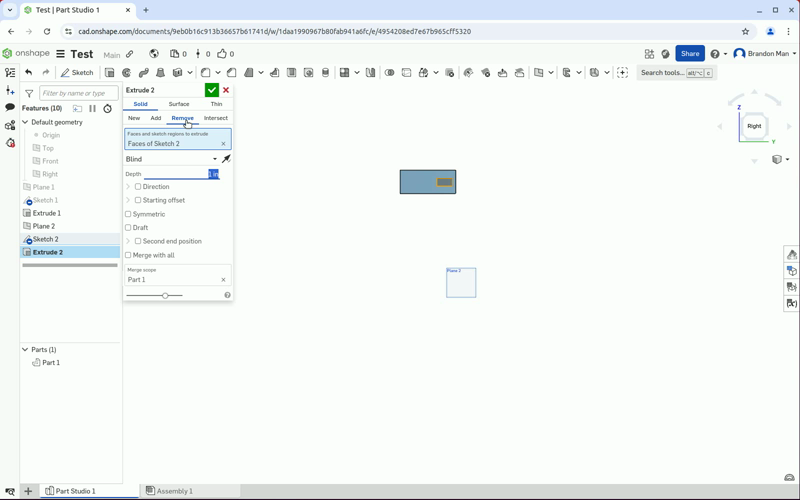
text(6.018)
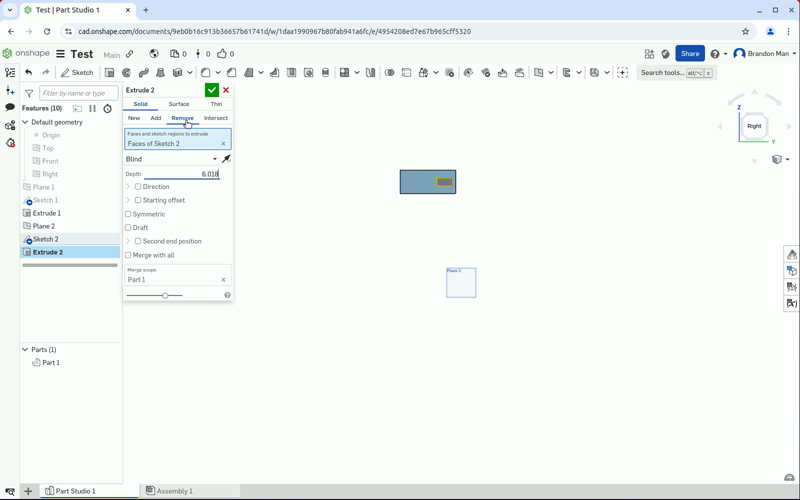
key(tab, 6)
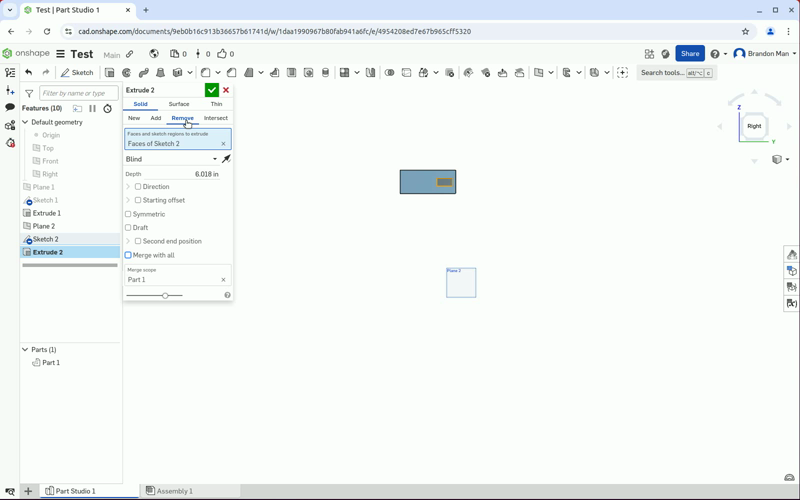
key(space)
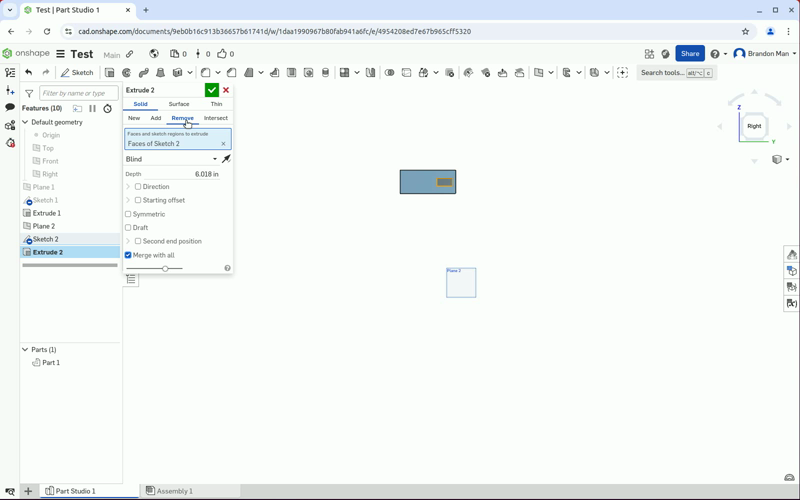
key(enter)
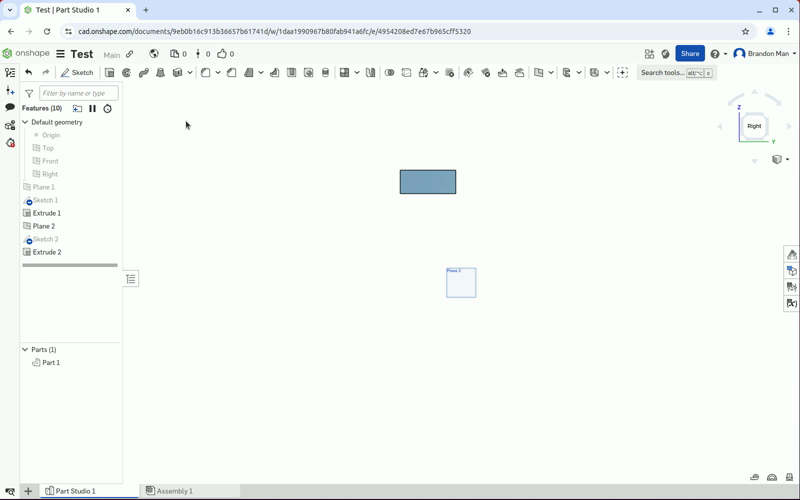
key(shift+h)
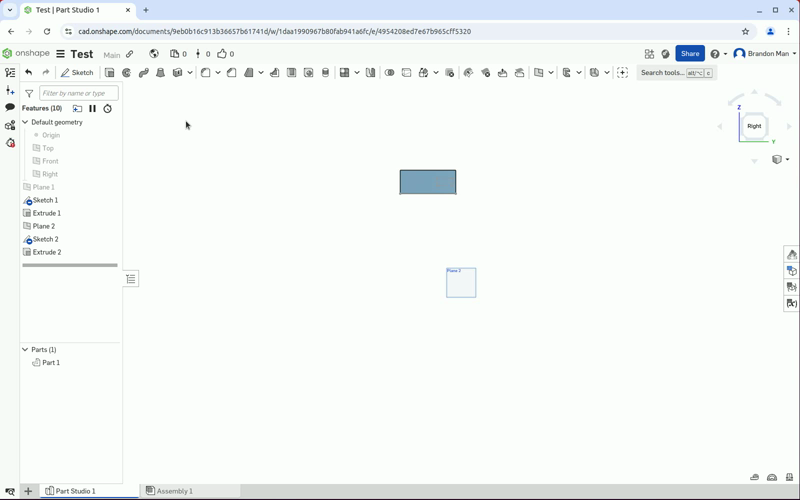
key(shift+h)
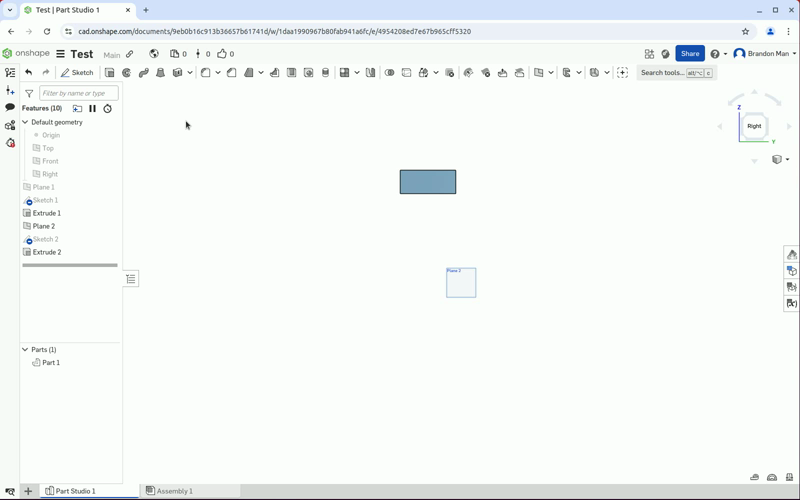
mouse_move(73, 189)
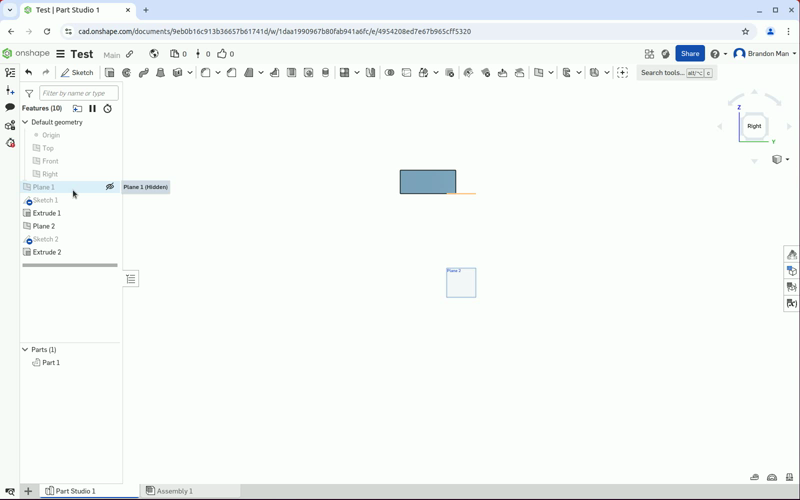
click(73, 189)
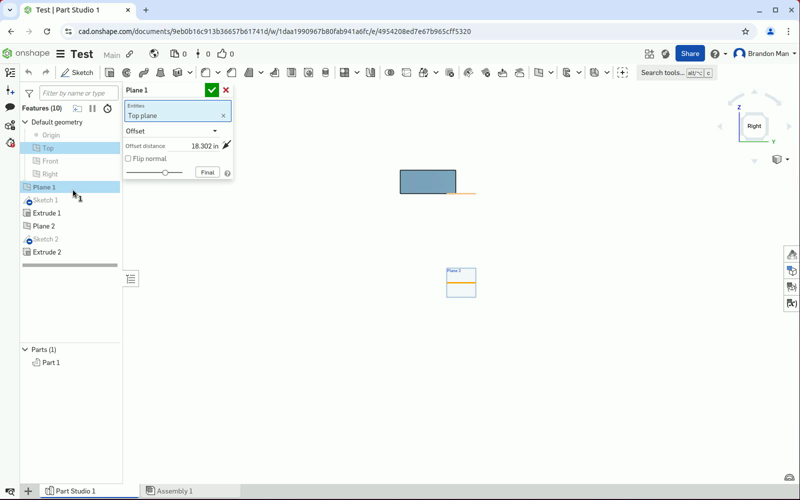
mouse_move(229, 92)
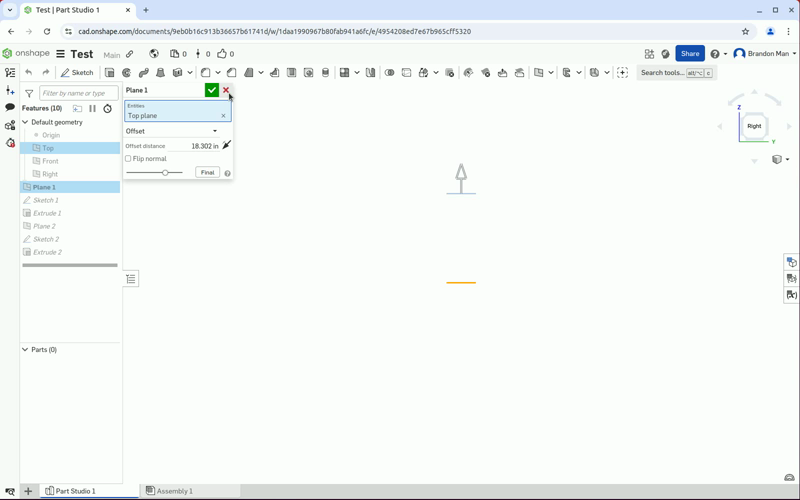
click(229, 92)
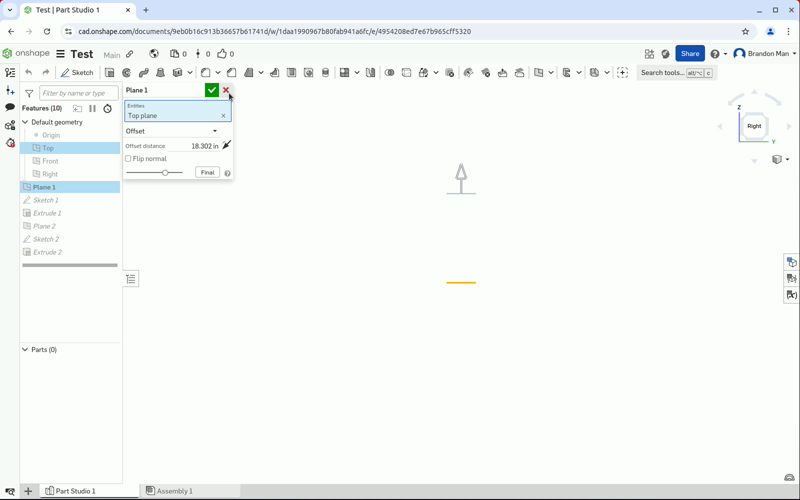
key(shift+s)
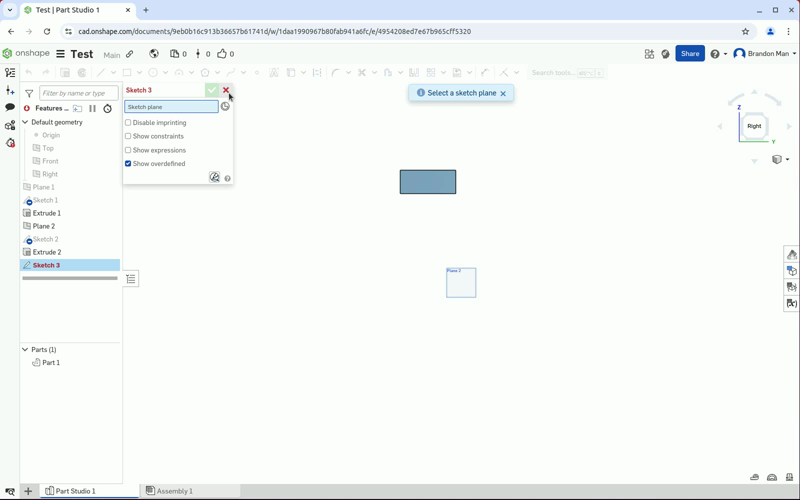
mouse_move(73, 228)
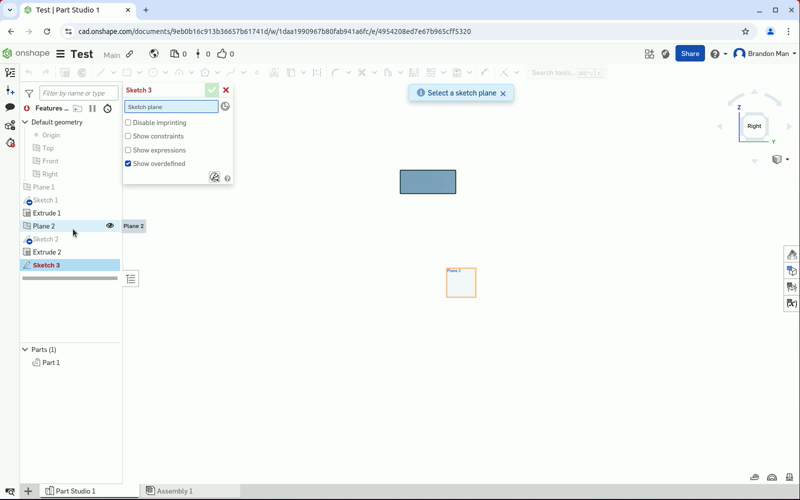
click(73, 228)
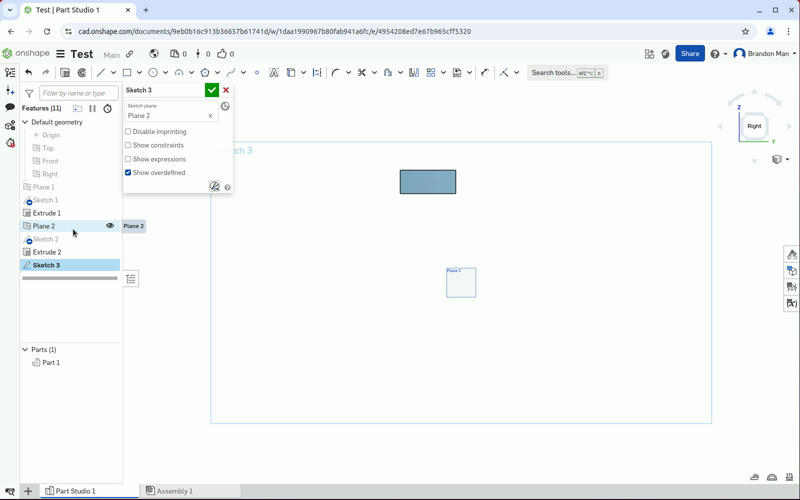
mouse_move(73, 352)
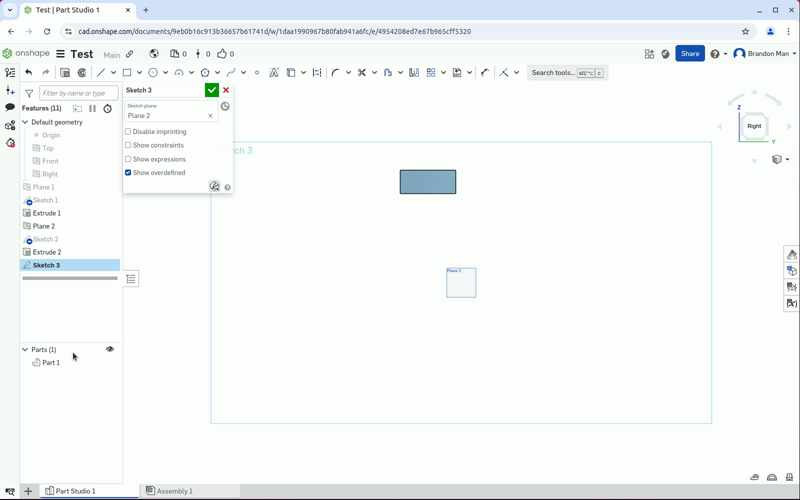
key(y)
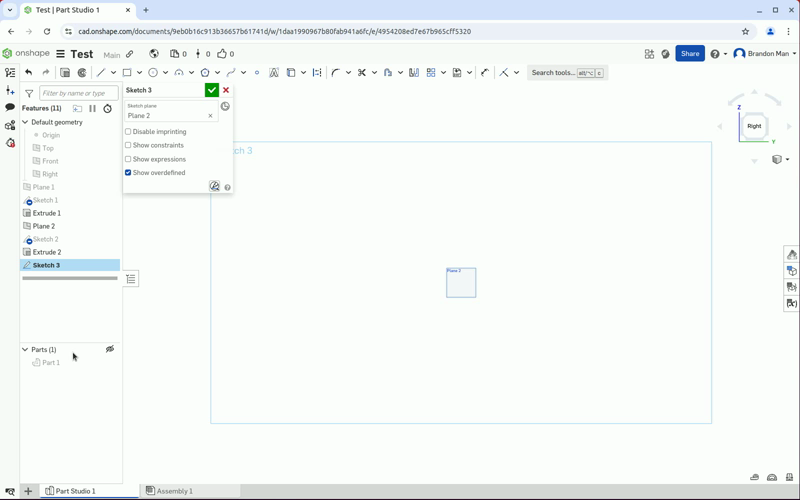
key(l)
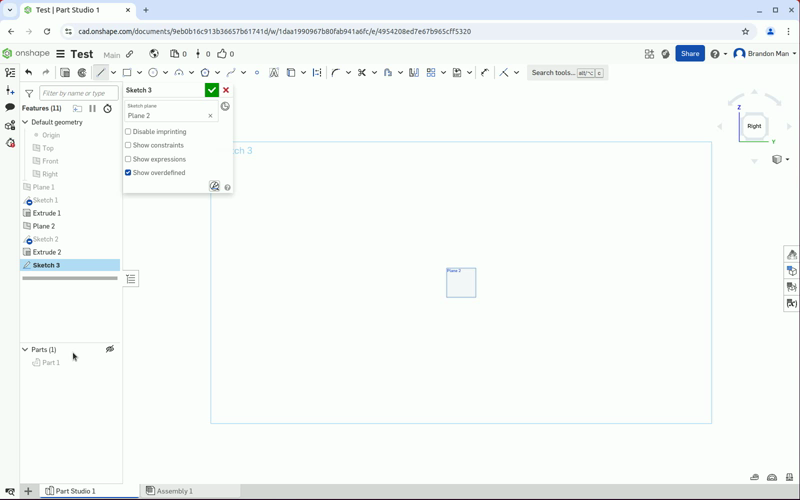
key_down(shift)
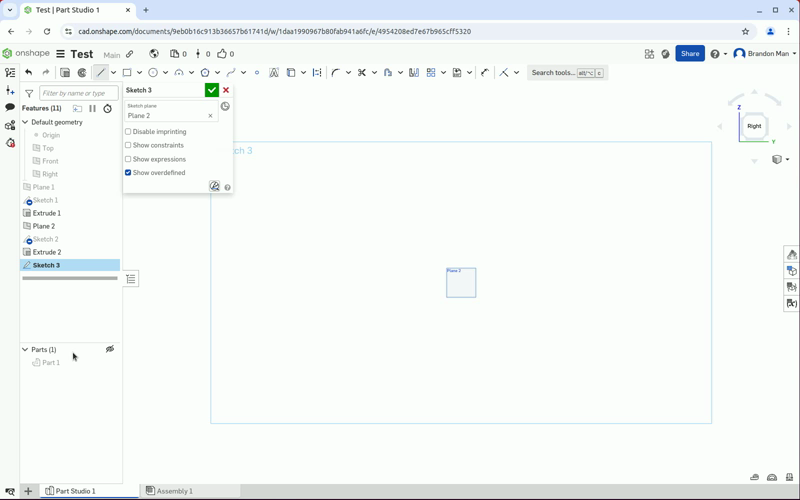
mouse_move(403, 185)
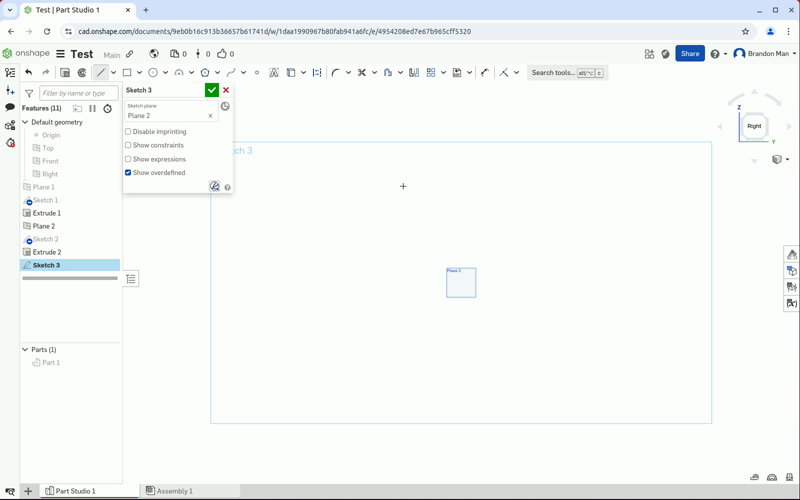
click(403, 185)
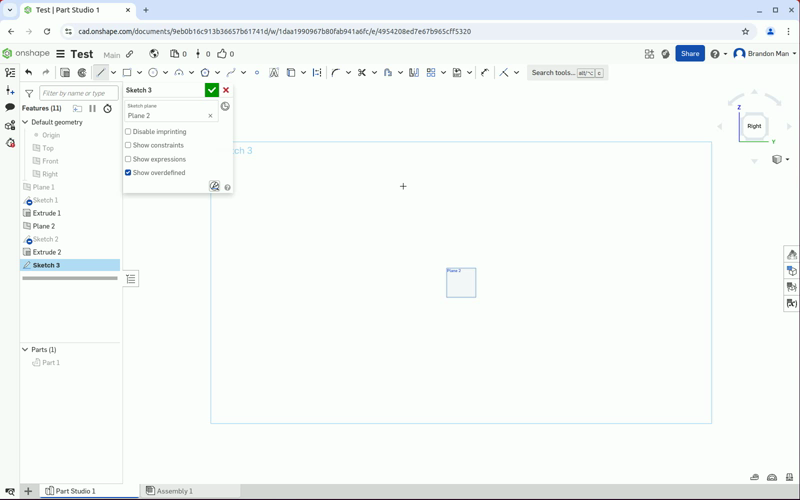
key_up(shift)
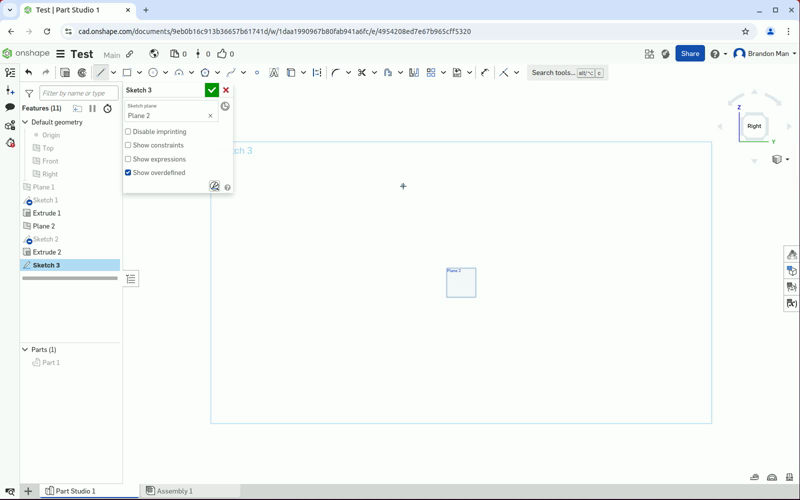
key_down(shift)
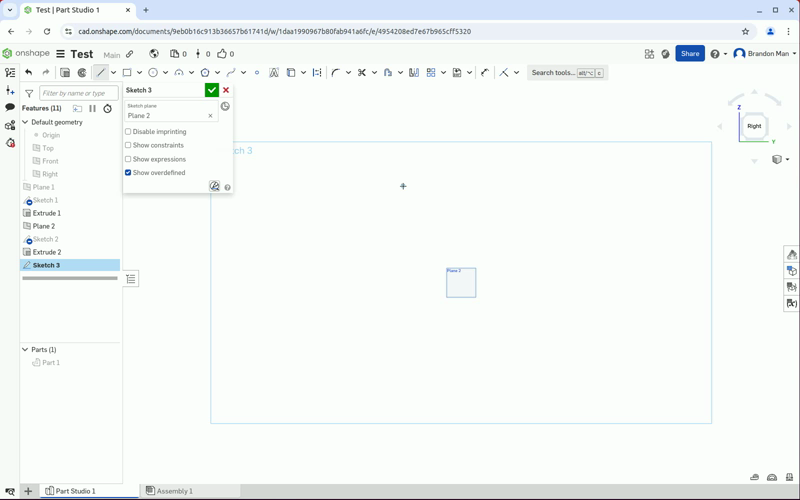
mouse_move(433, 185)
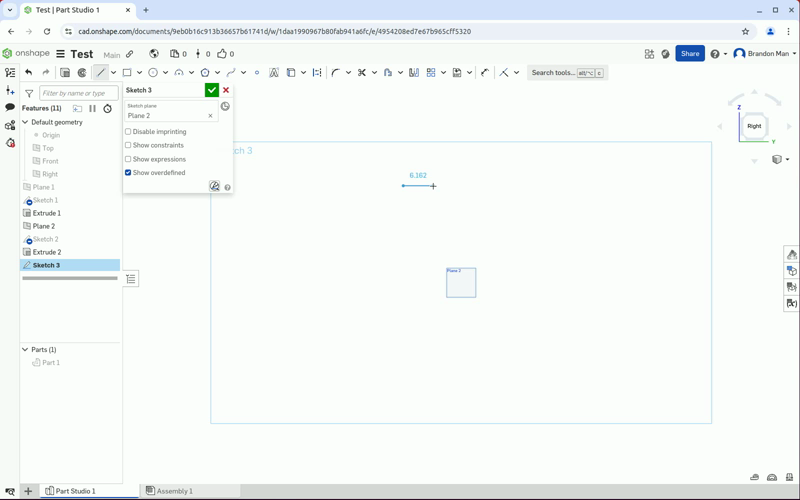
mouse_move(418, 185)
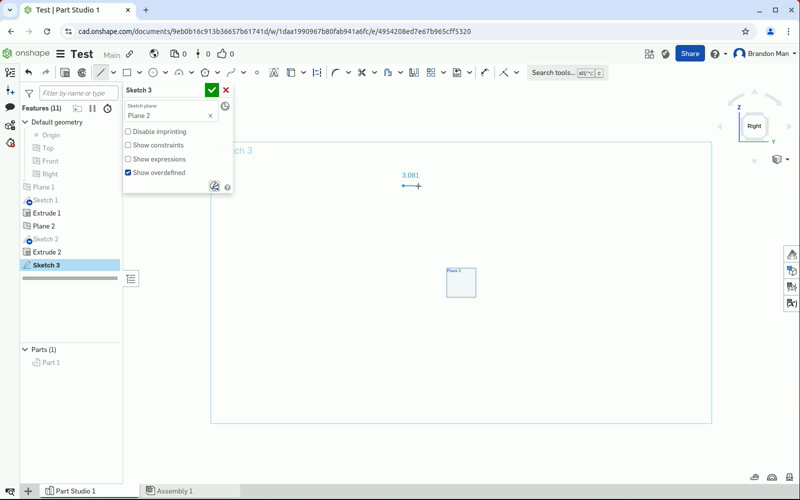
click(418, 185)
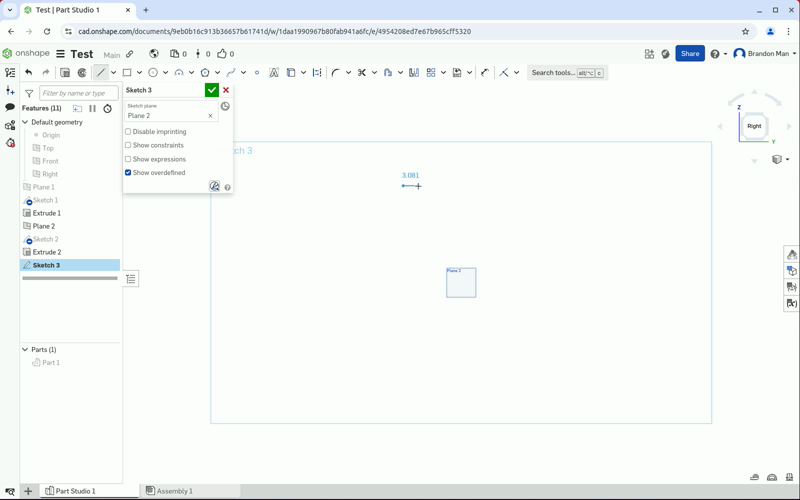
key_up(shift)
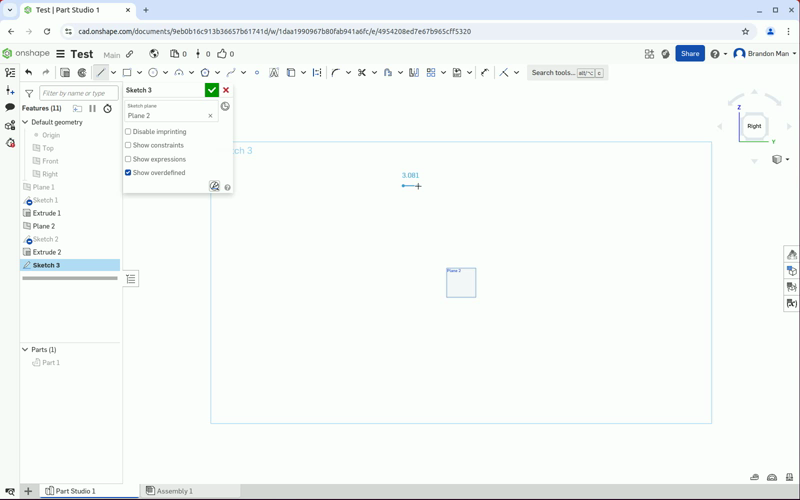
key_down(shift)
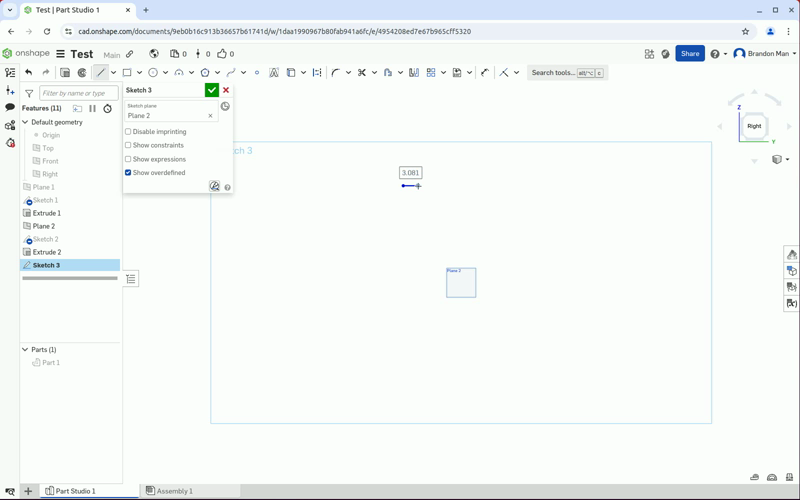
mouse_move(448, 185)
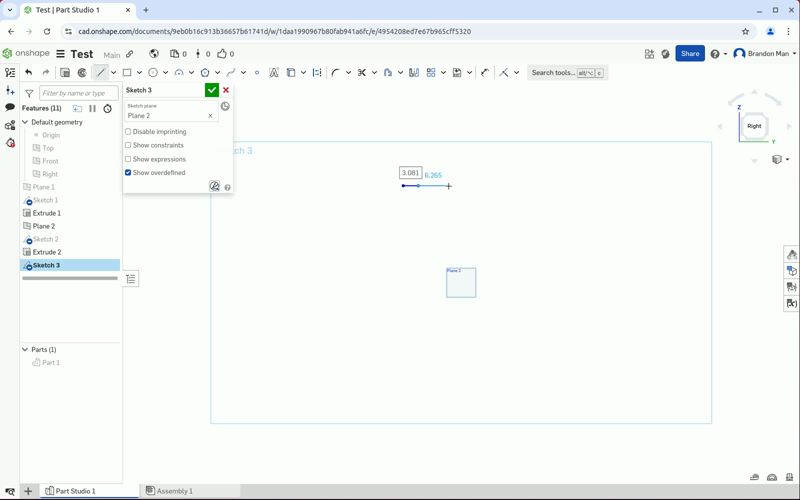
mouse_move(418, 178)
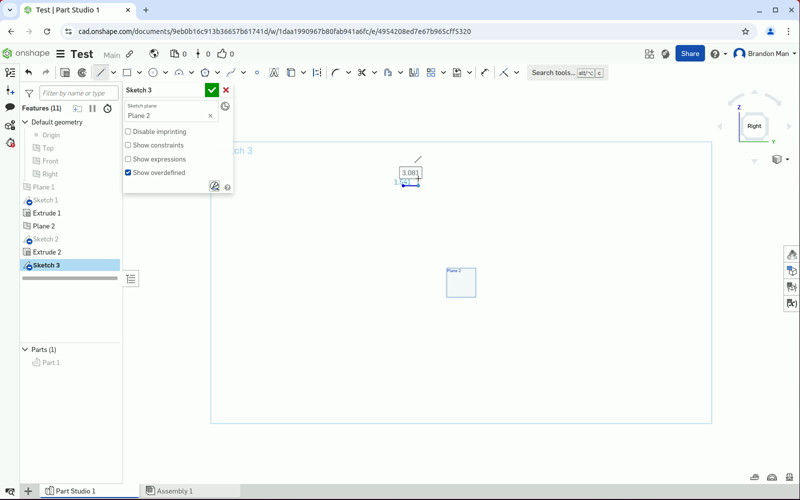
click(418, 178)
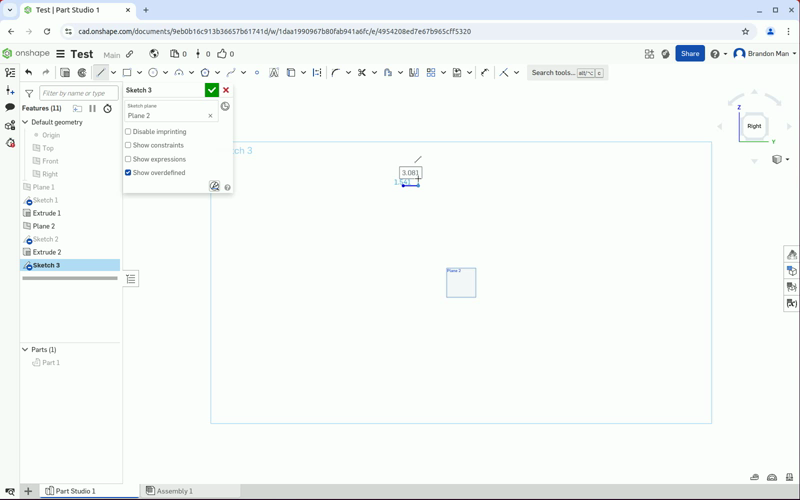
key_up(shift)
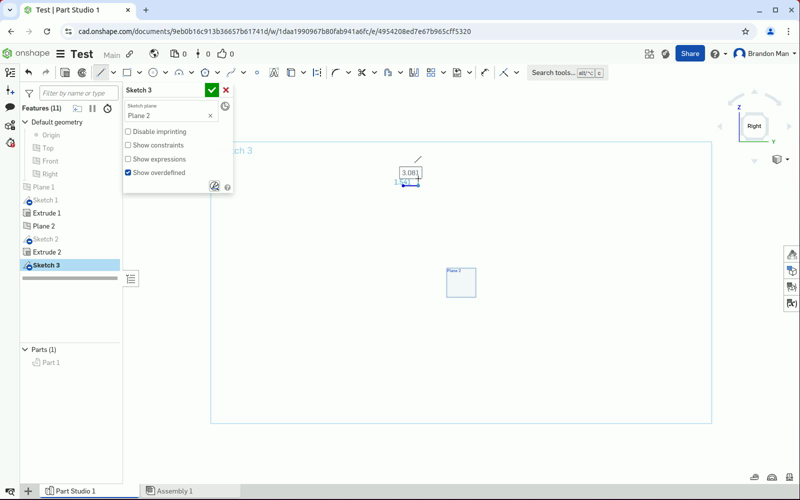
key_down(shift)
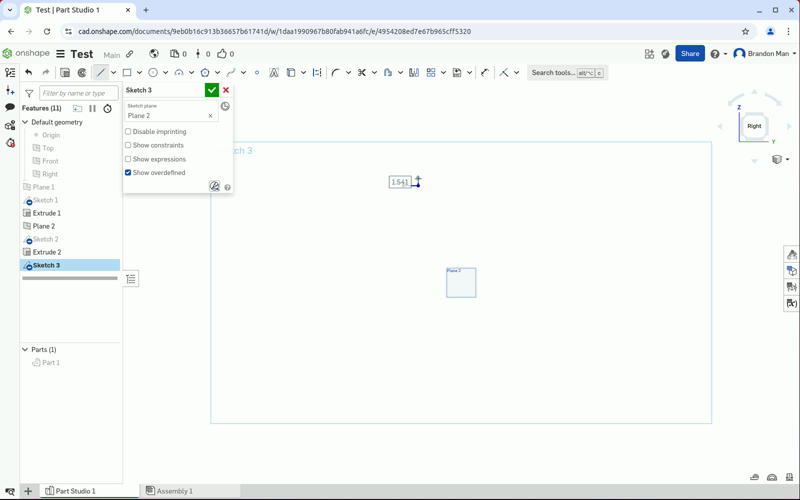
mouse_move(448, 178)
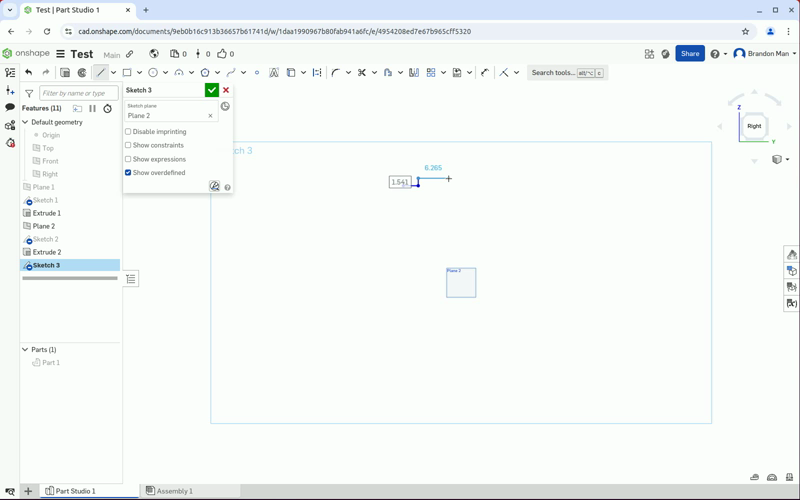
mouse_move(403, 178)
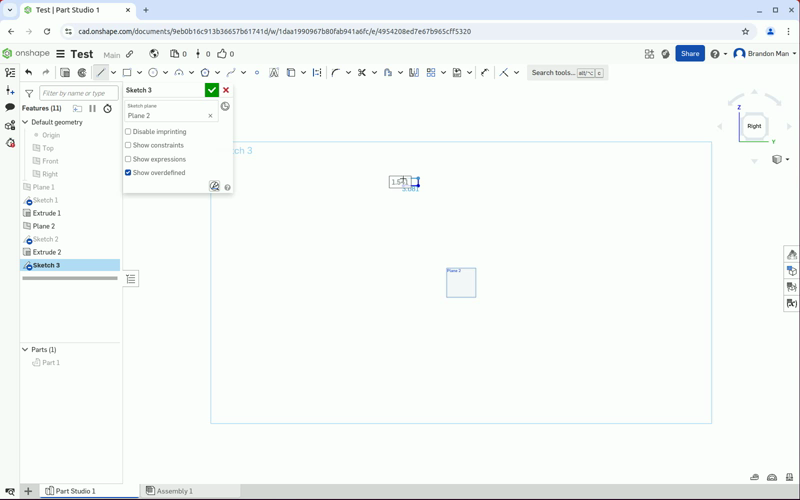
click(403, 178)
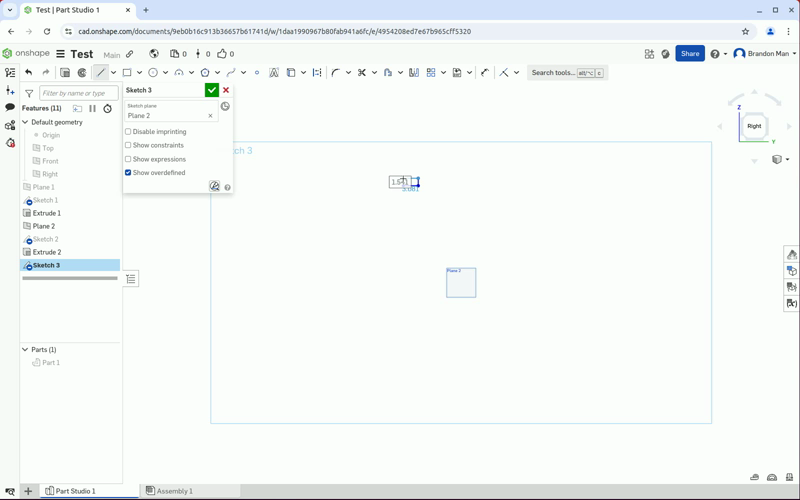
key_up(shift)
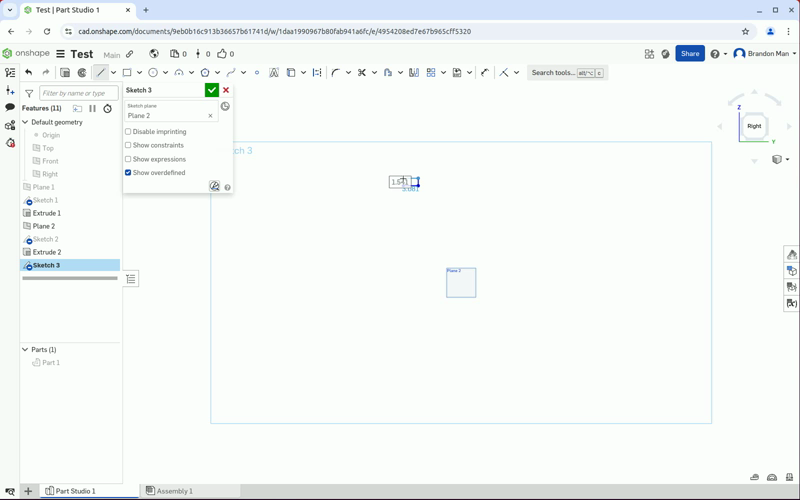
mouse_move(433, 178)
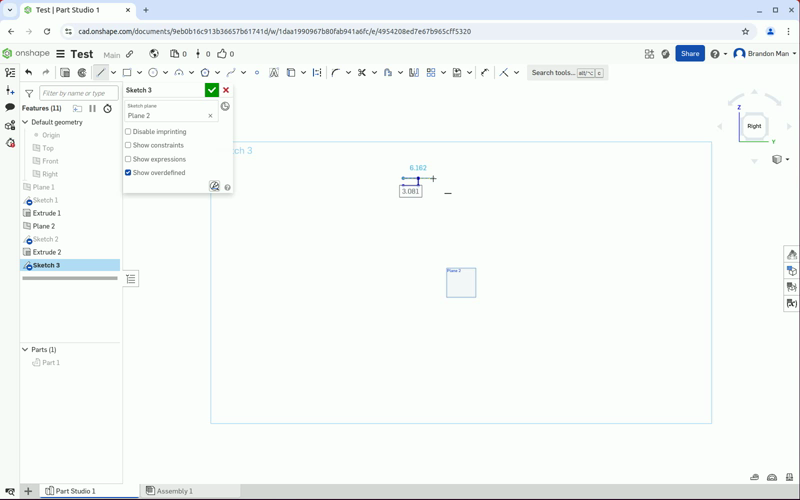
key_down(shift)
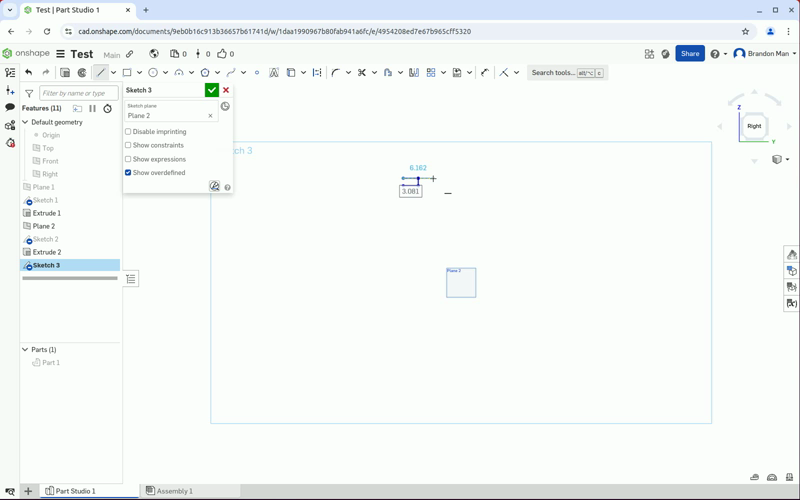
mouse_move(403, 185)
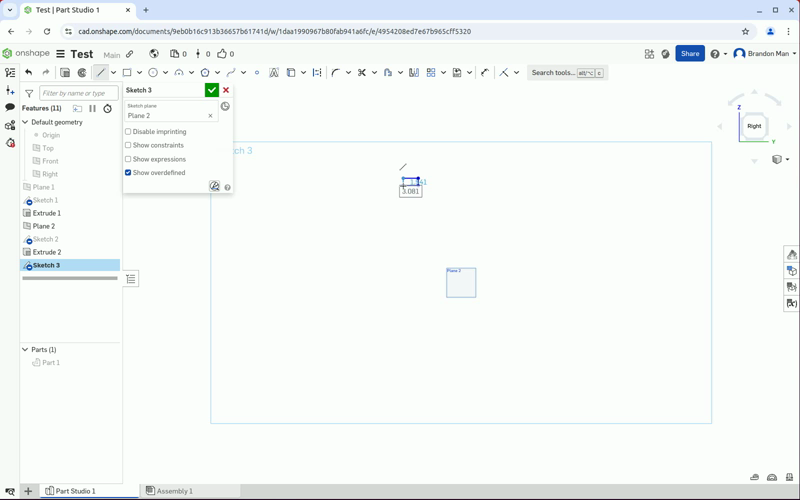
key_up(shift)
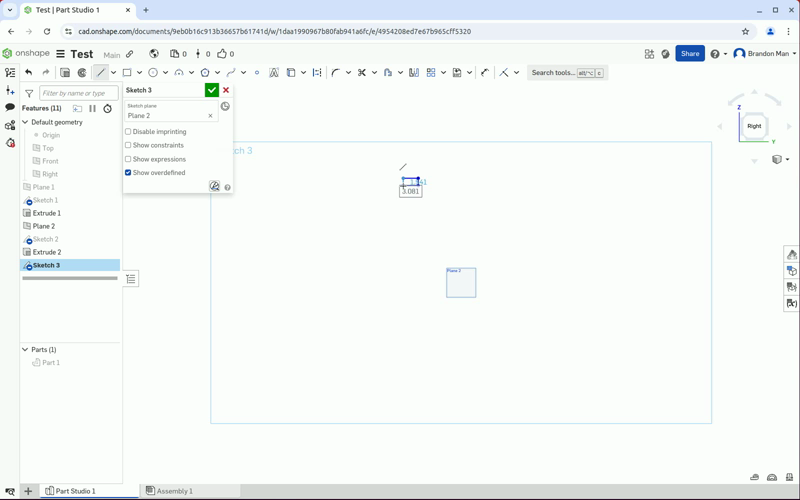
click(403, 185)
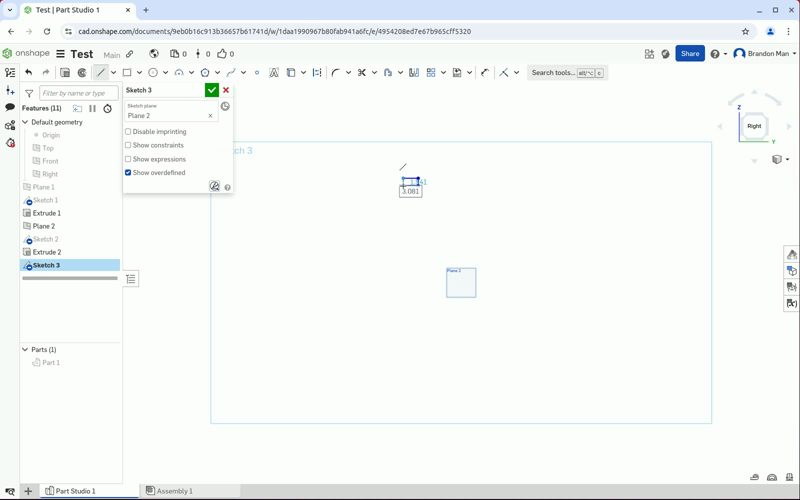
key(esc)
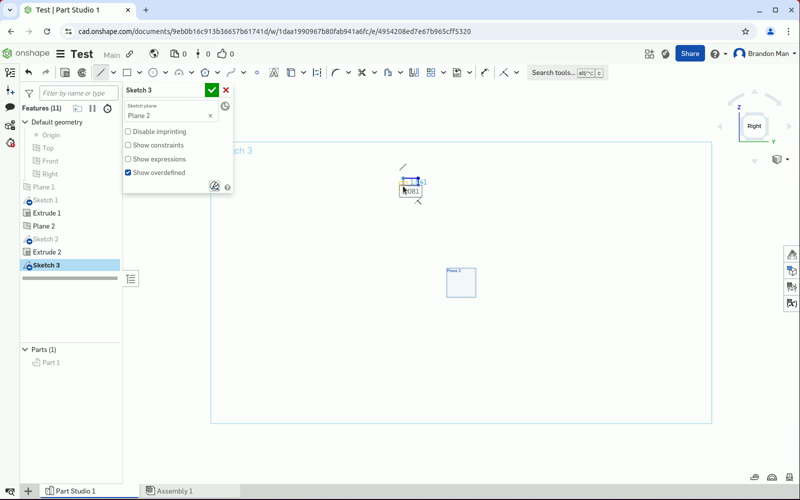
mouse_move(405, 180)
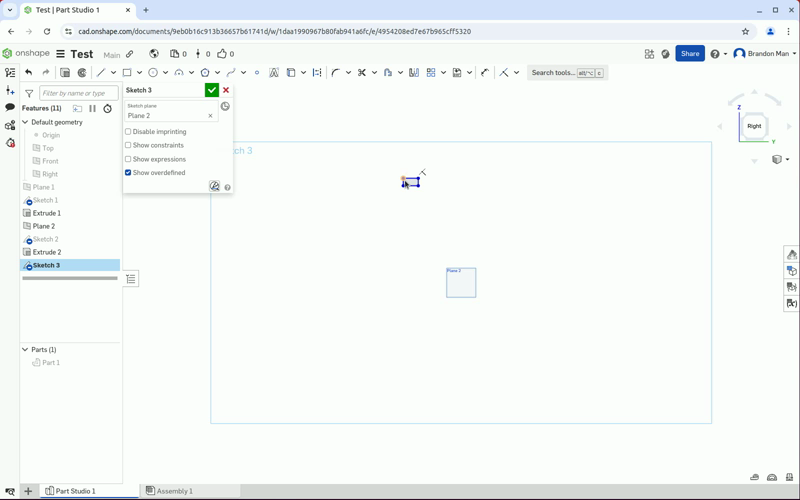
scroll(6)
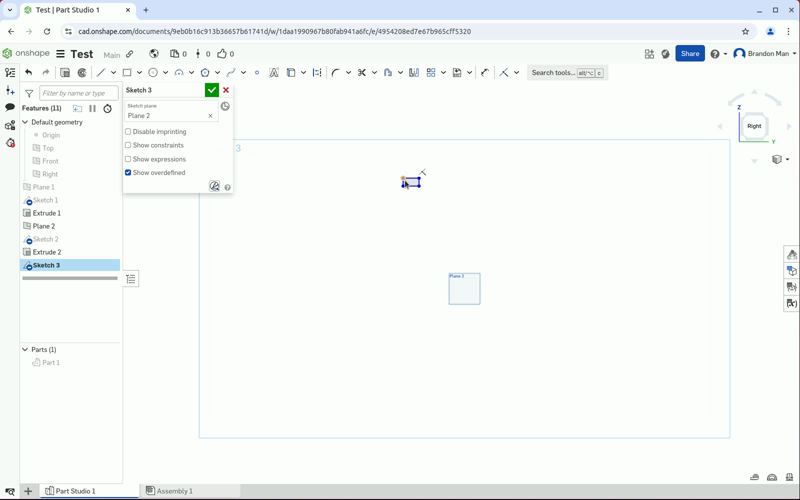
scroll(6)
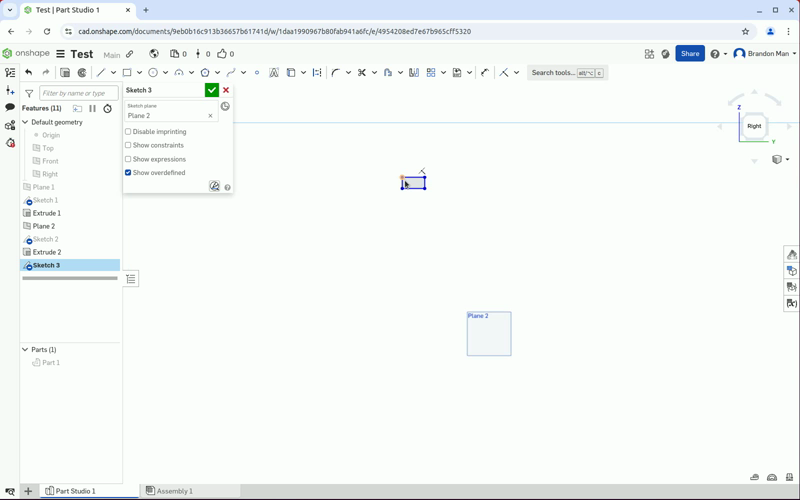
scroll(6)
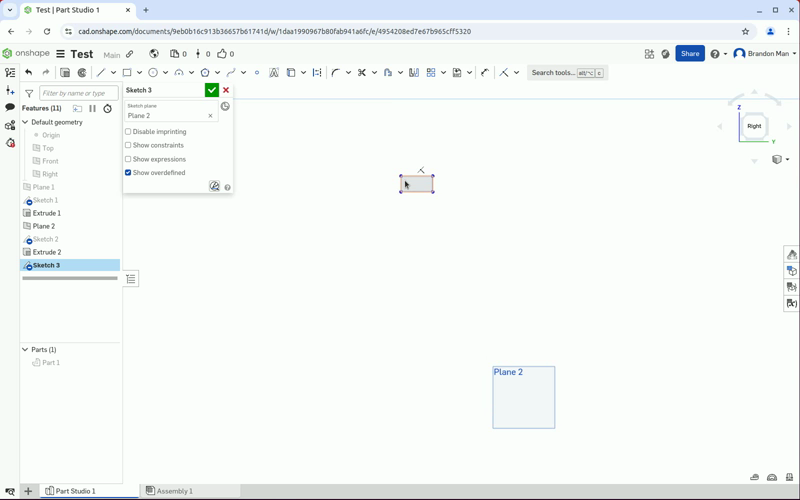
scroll(6)
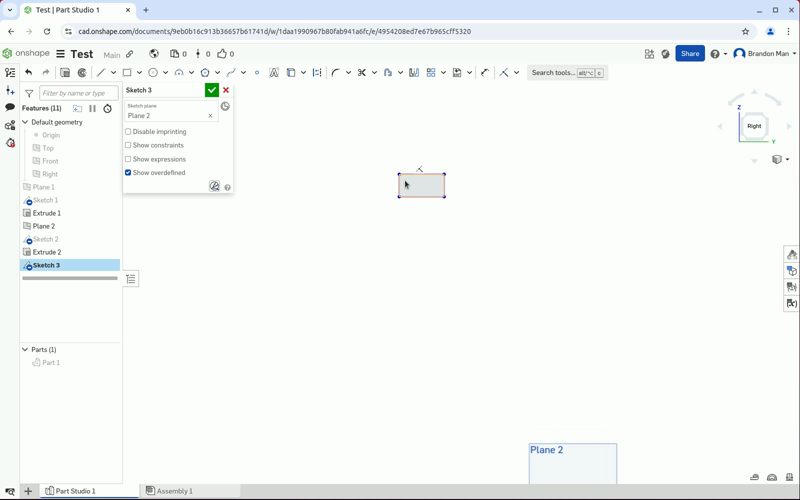
scroll(6)
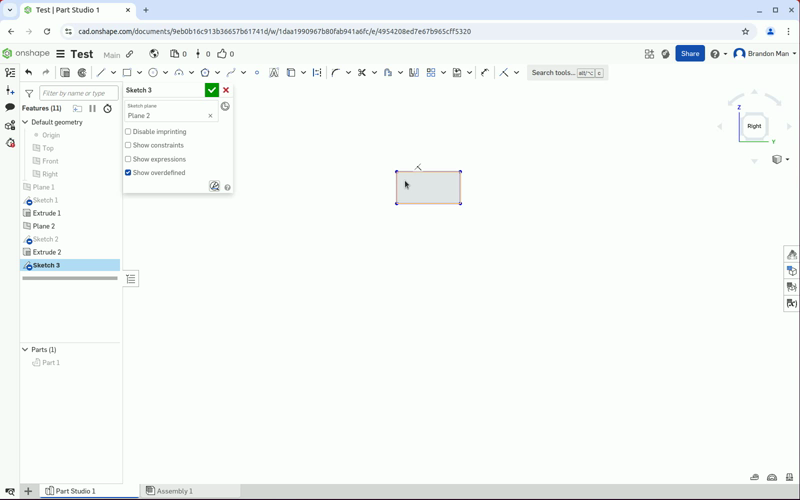
scroll(6)
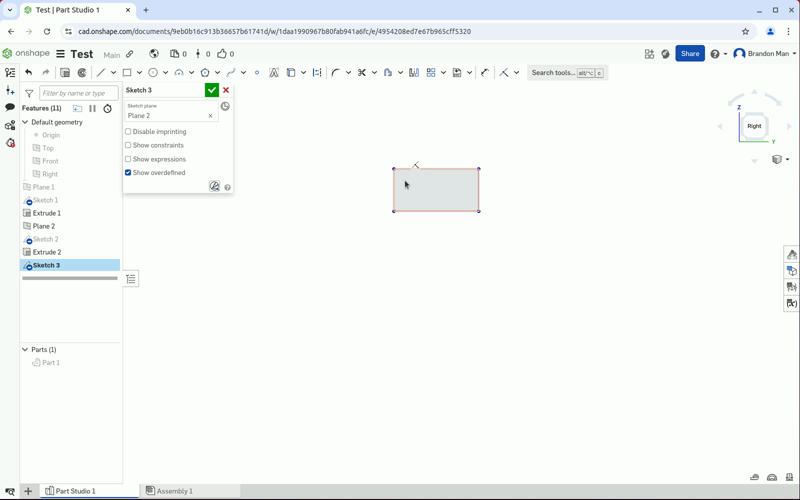
scroll(6)
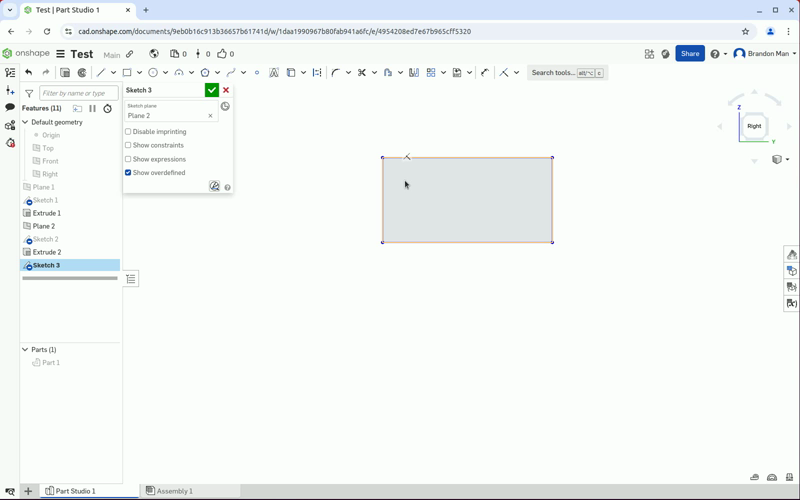
click(405, 180)
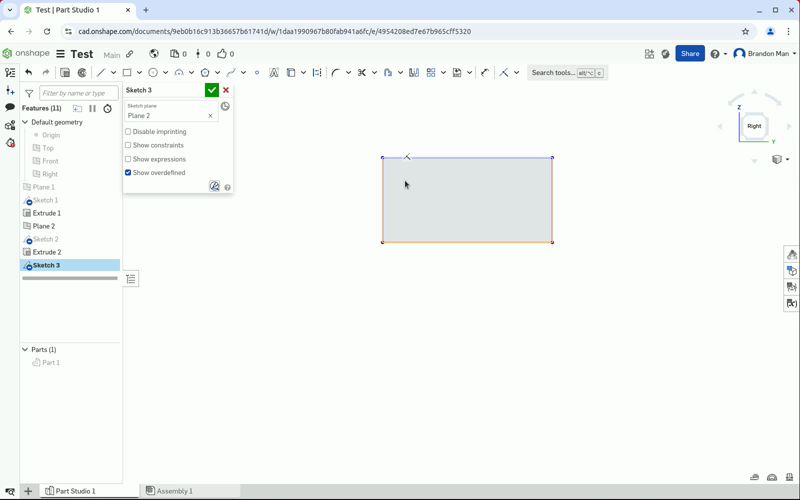
scroll(-6)
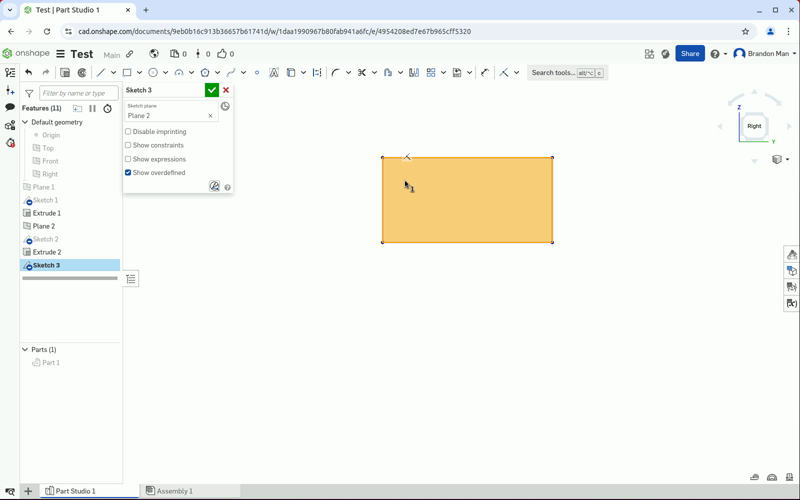
scroll(-6)
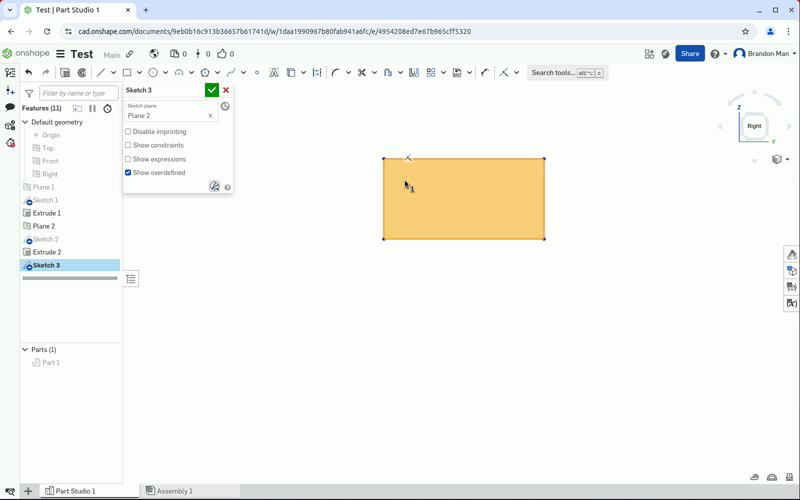
scroll(-6)
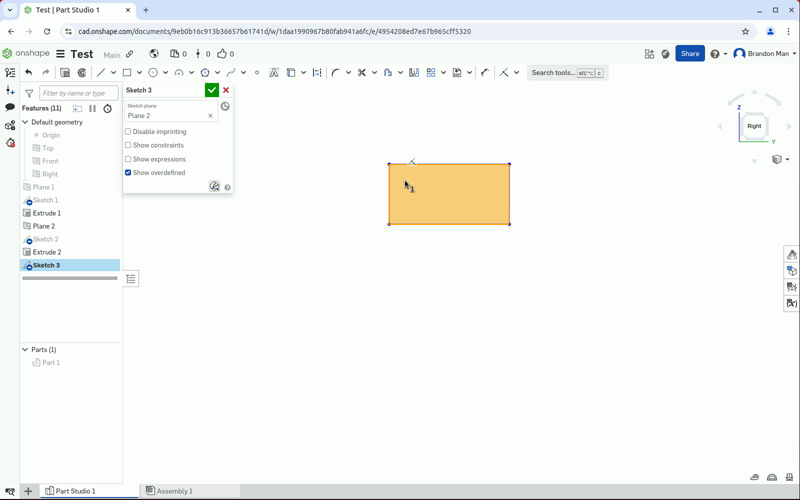
scroll(-6)
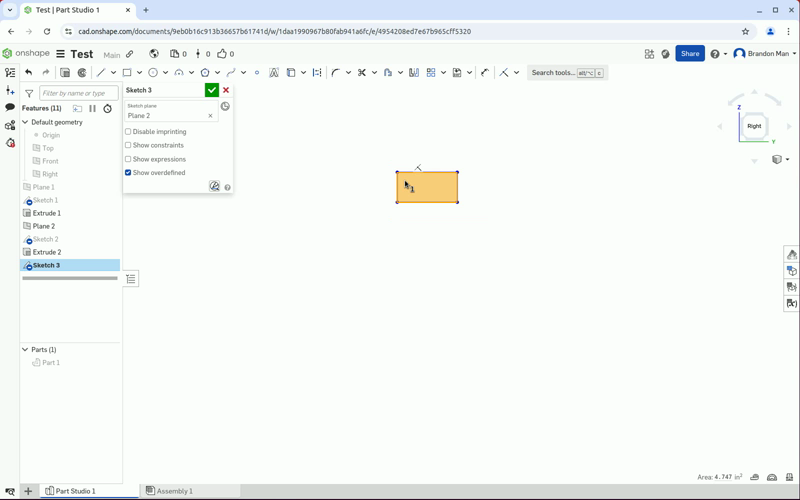
scroll(-6)
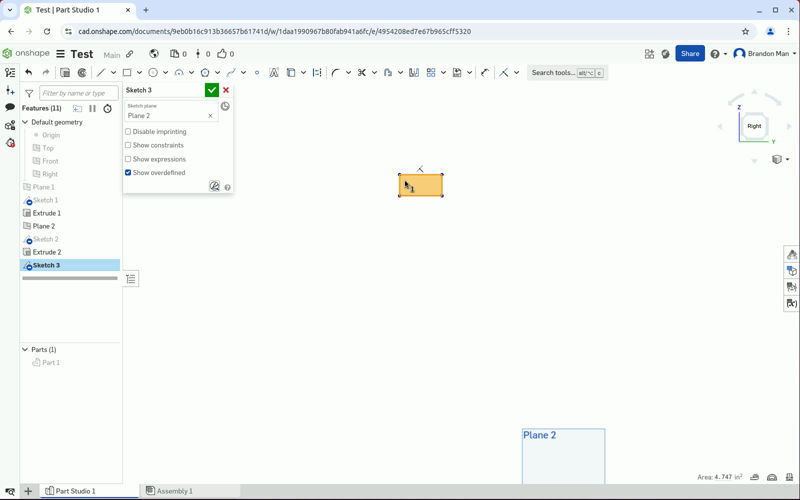
scroll(-6)
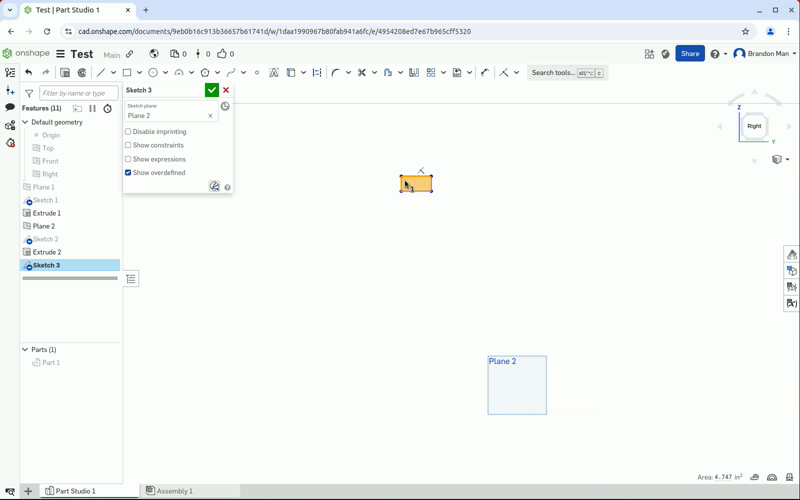
scroll(-6)
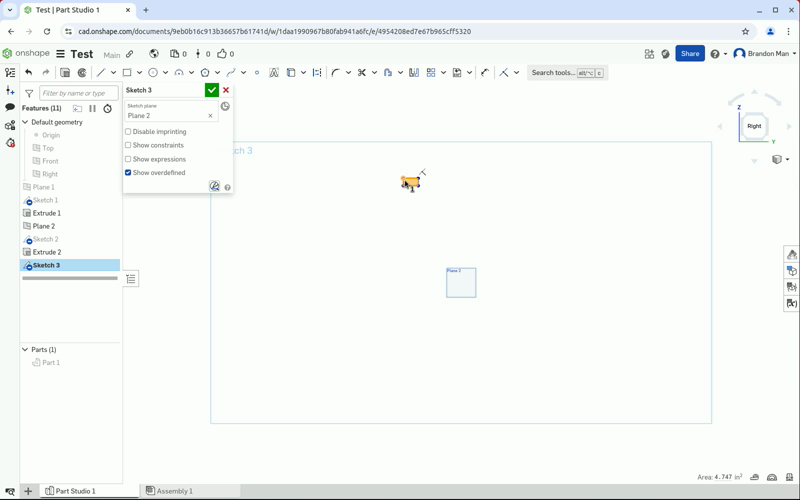
mouse_move(73, 352)
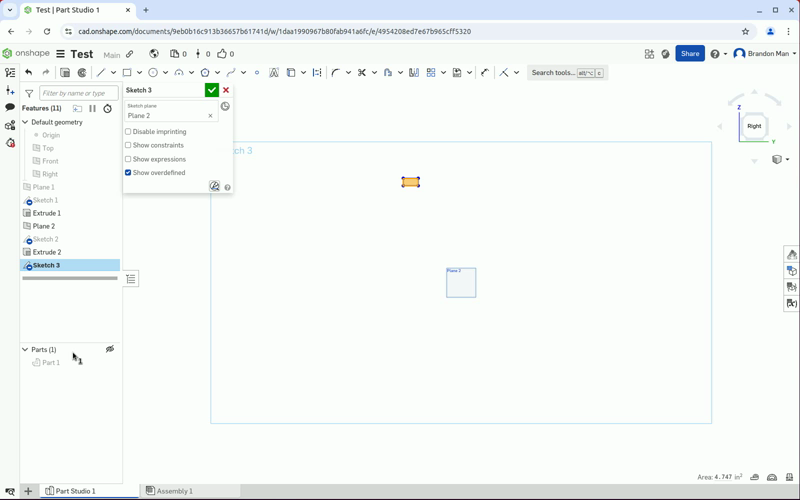
key(shift+y)
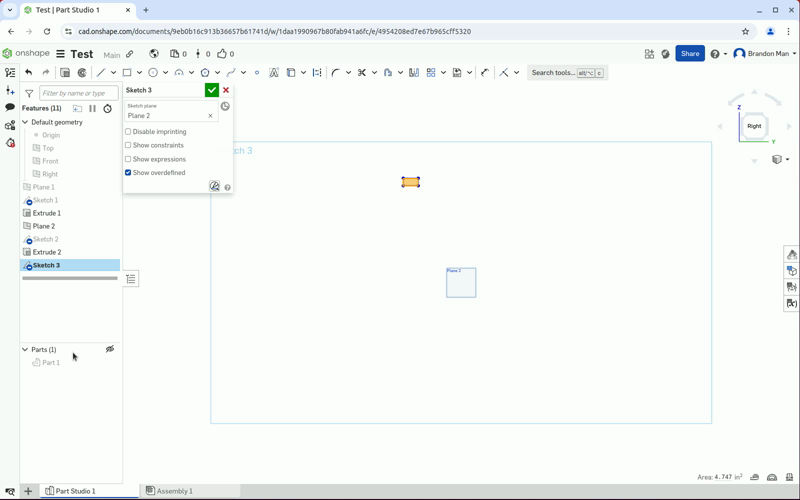
key(shift+e)
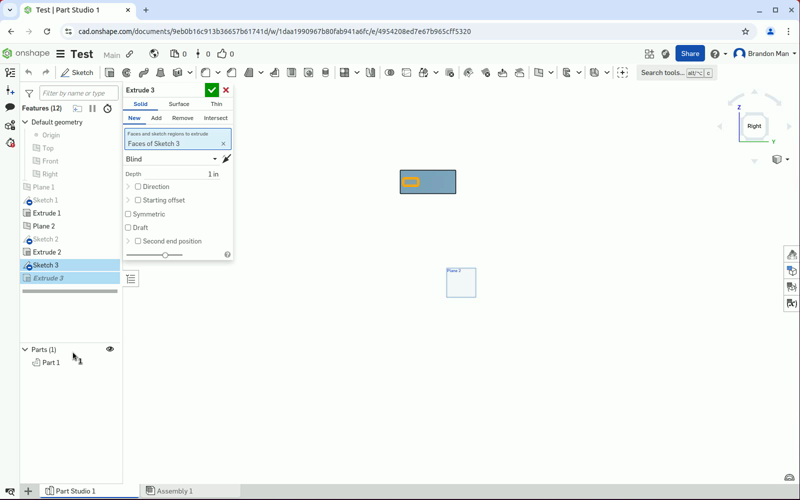
mouse_move(143, 106)
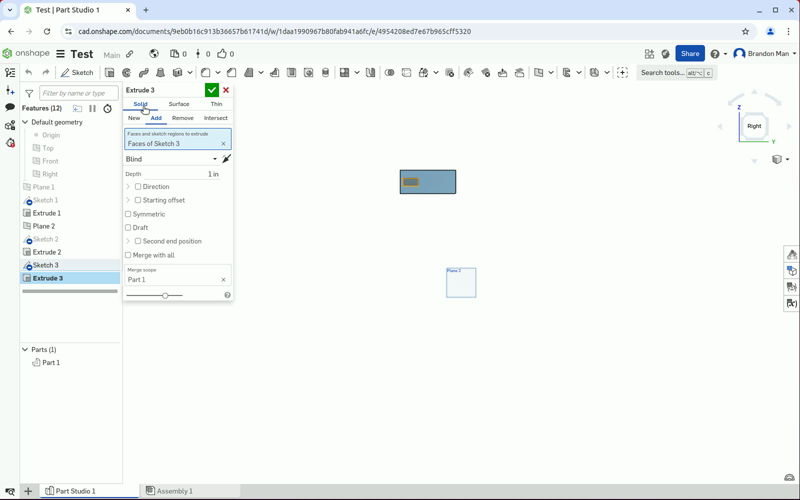
click(143, 106)
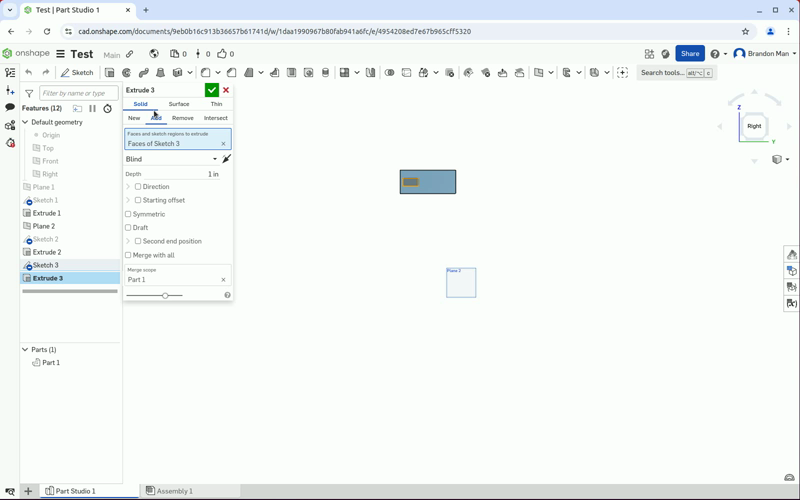
mouse_move(186, 120)
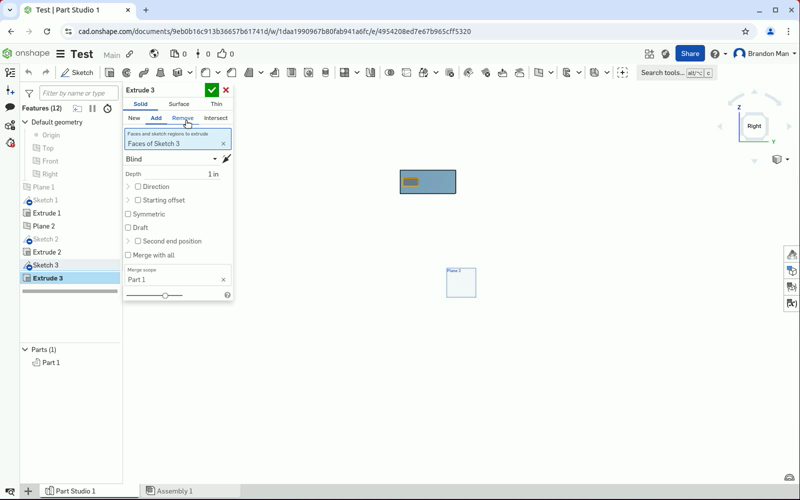
click(186, 120)
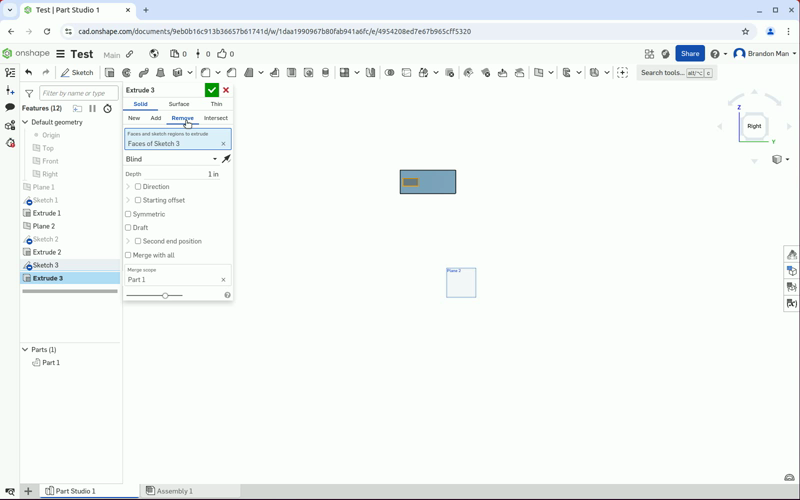
key(tab, 4)
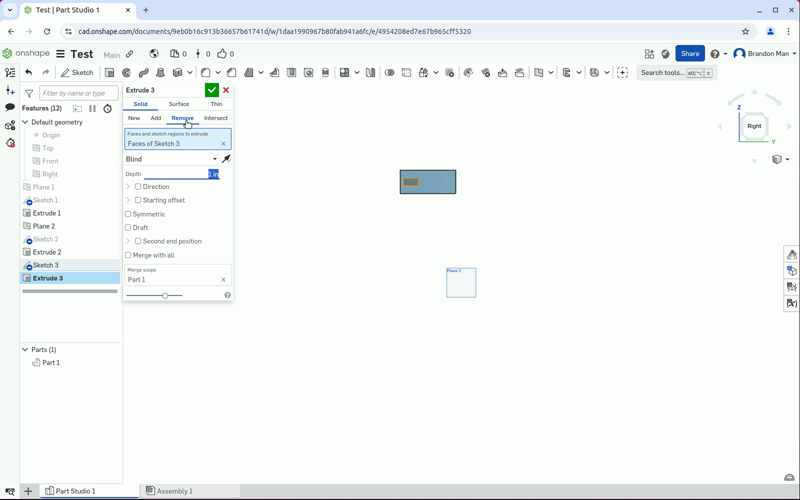
text(6.018)
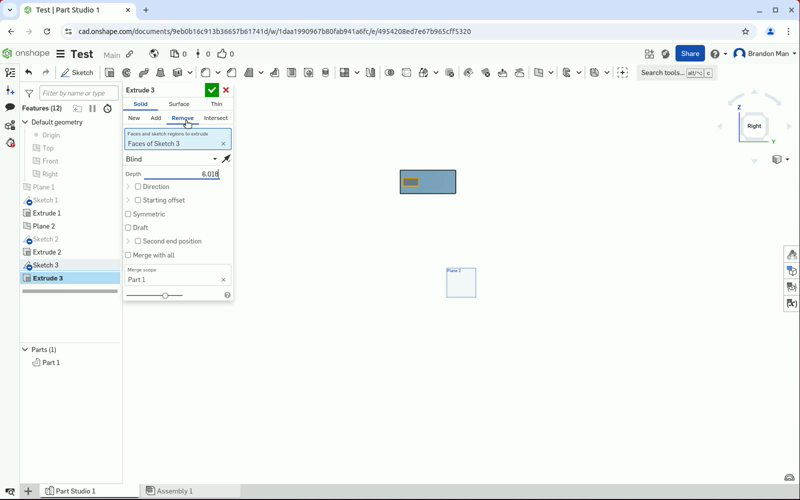
key(tab, 6)
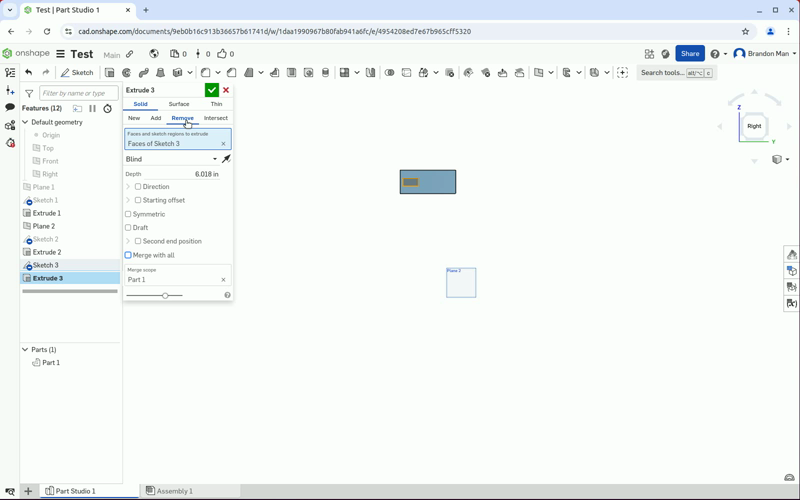
key(space)
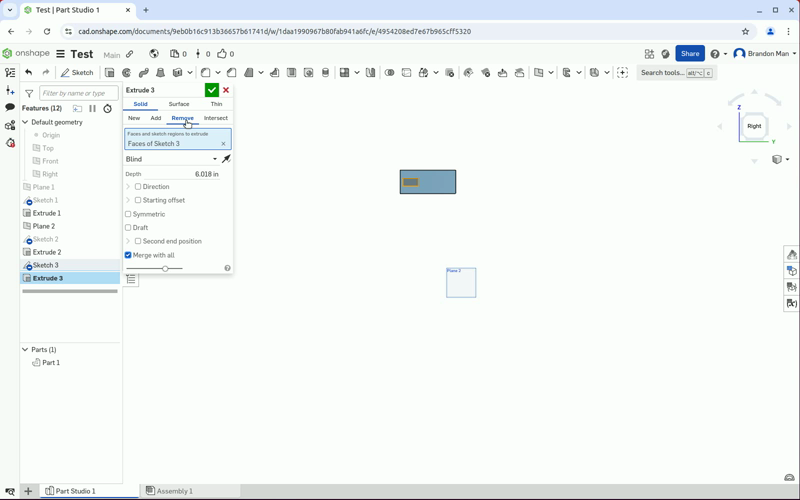
key(enter)
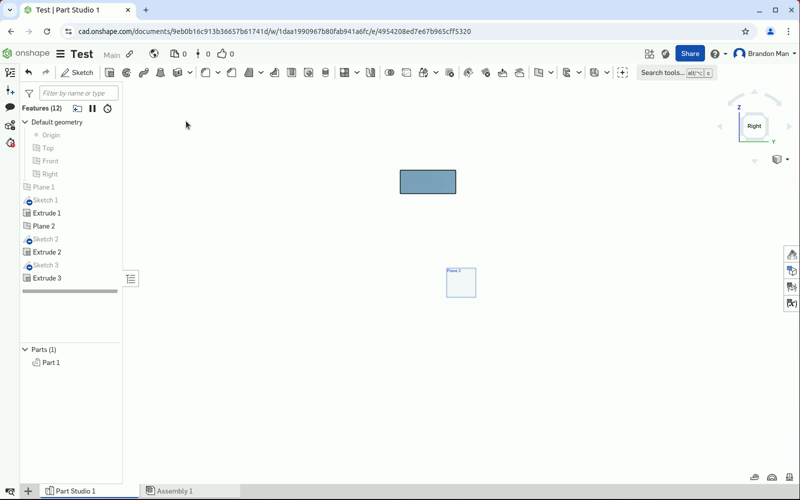
key(shift+h)
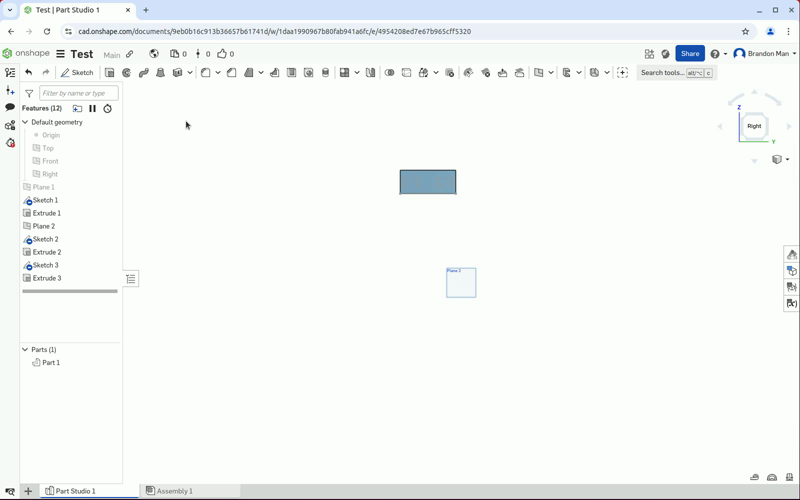
key(shift+h)
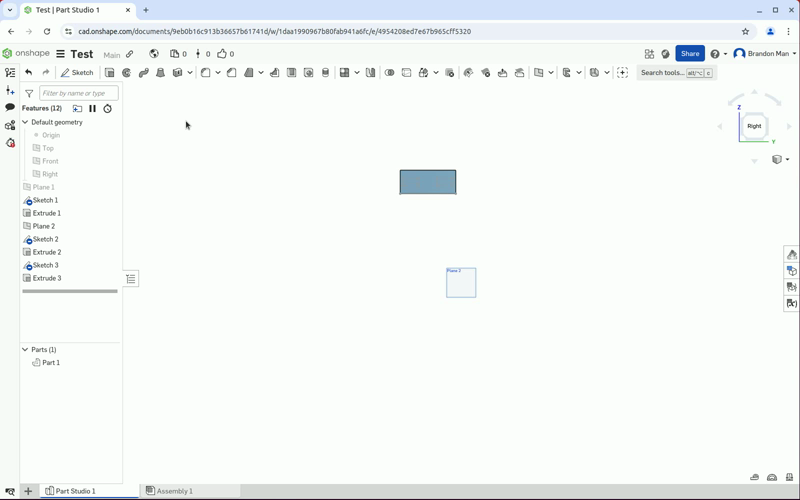
key(shift+7)
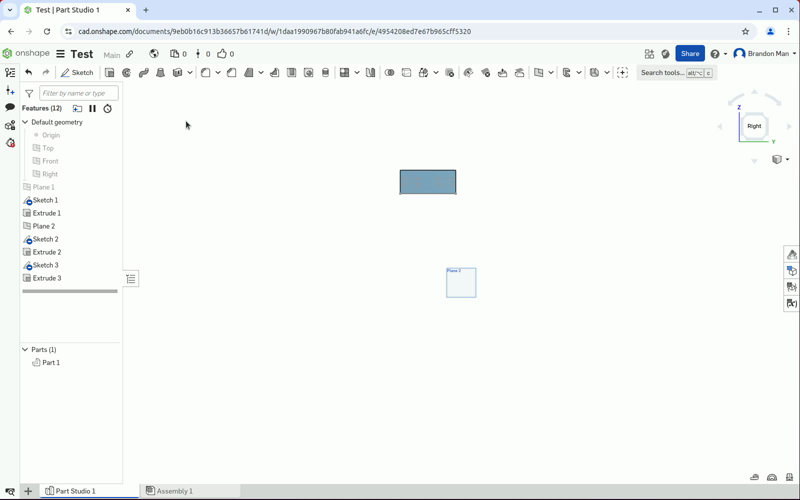
key(right, 2)
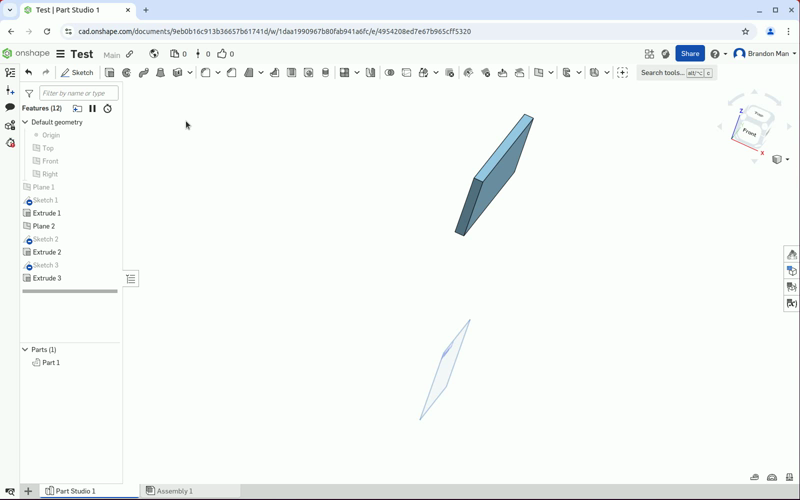
key(down, 2)
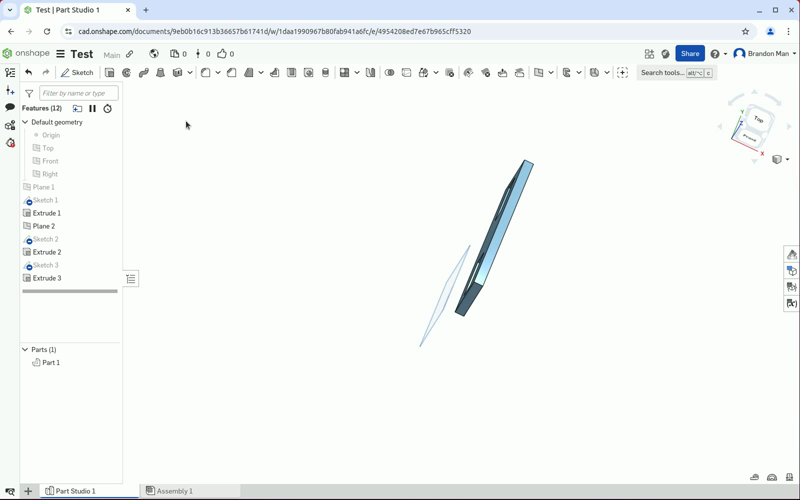
key(up, 2)
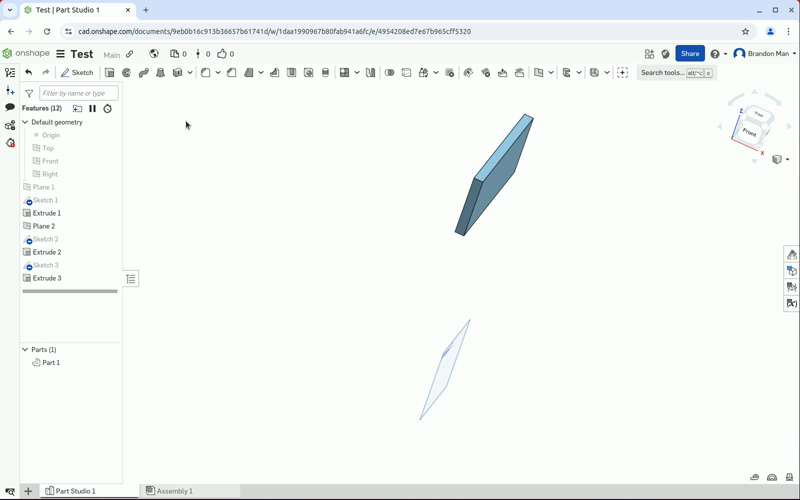
key(left, 2)
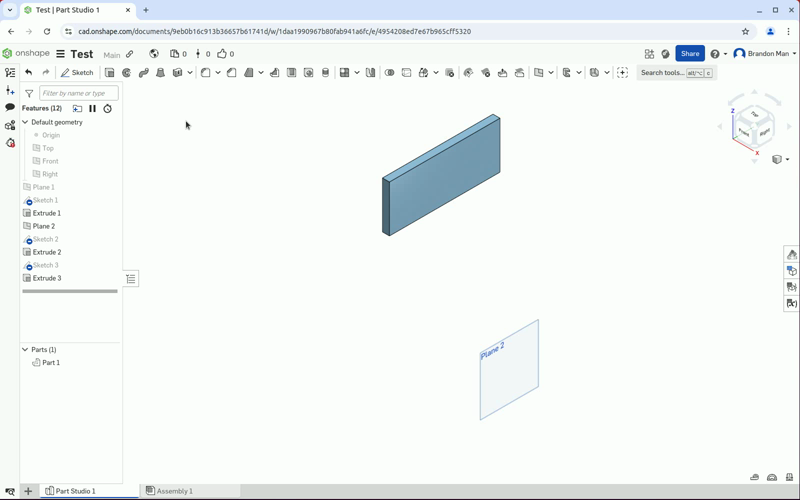
mouse_move(73, 189)
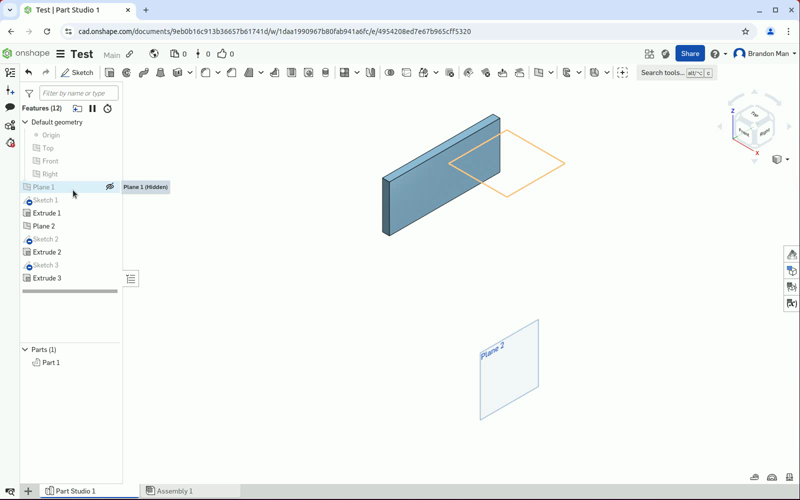
click(73, 189)